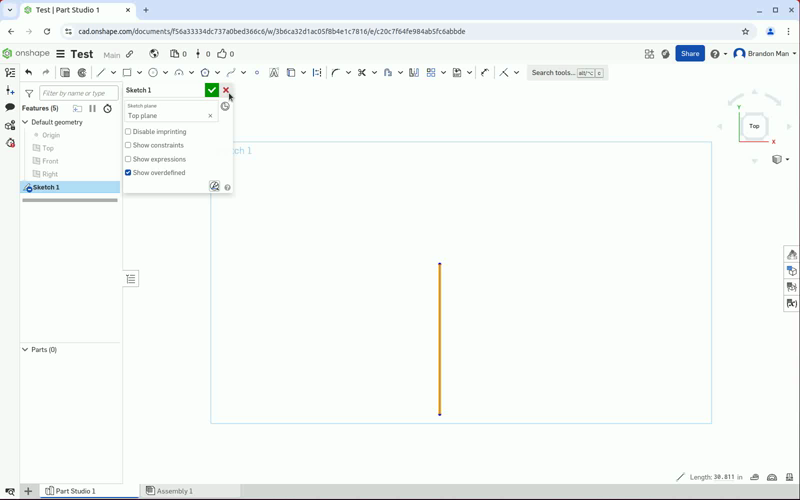
key(shift+h)
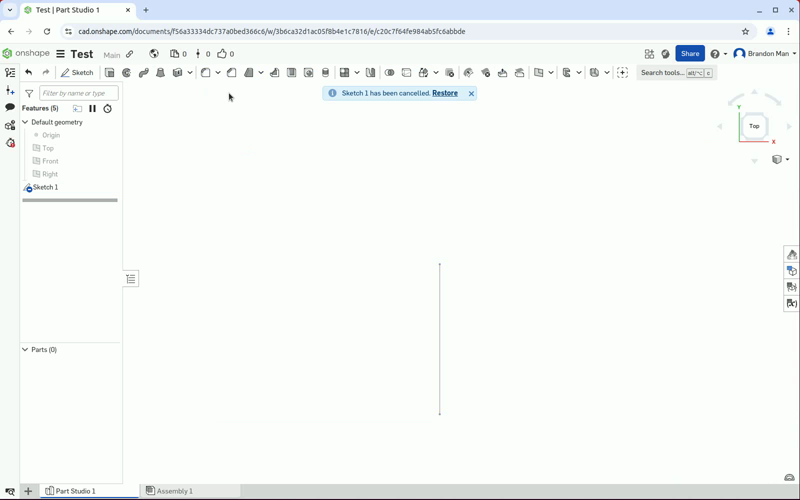
key(shift+s)
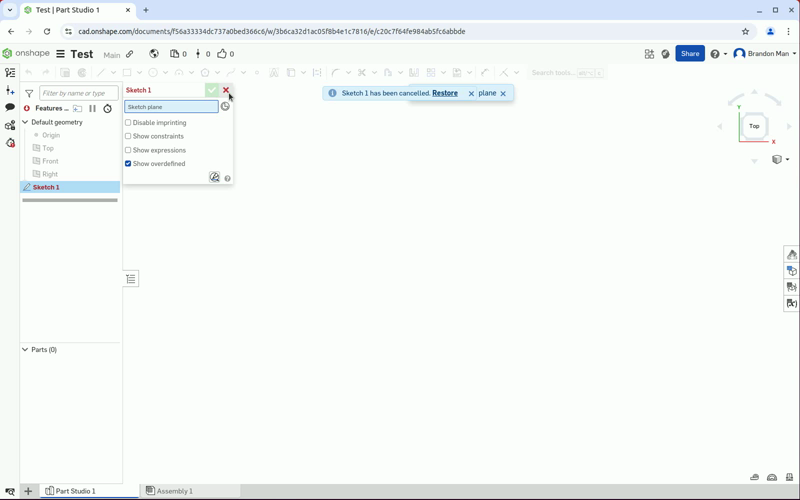
mouse_move(73, 150)
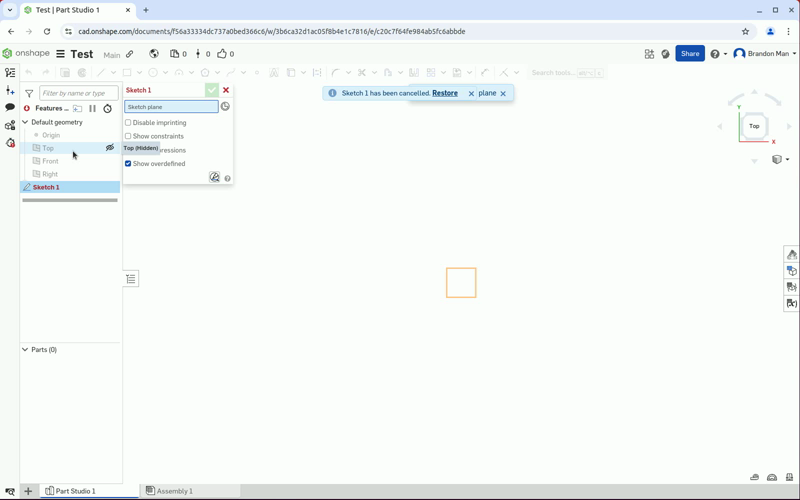
click(73, 150)
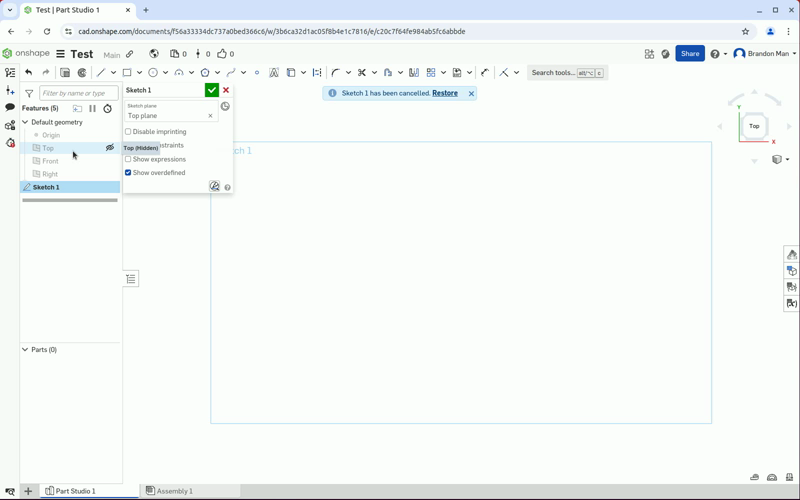
mouse_move(73, 352)
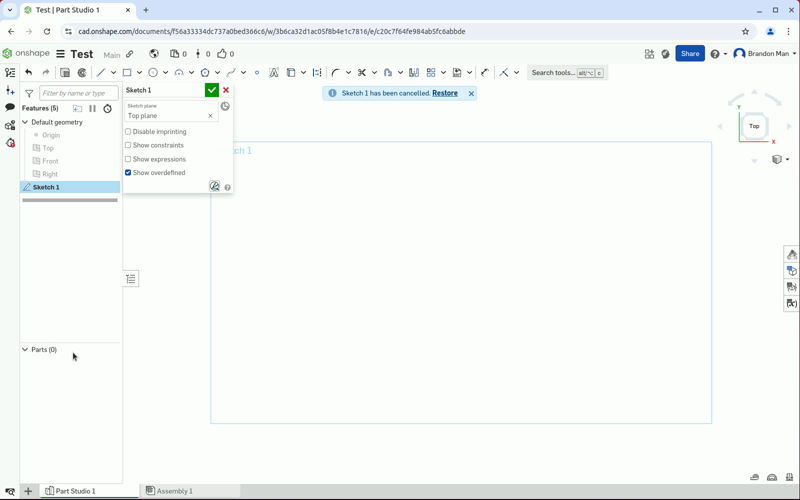
key(y)
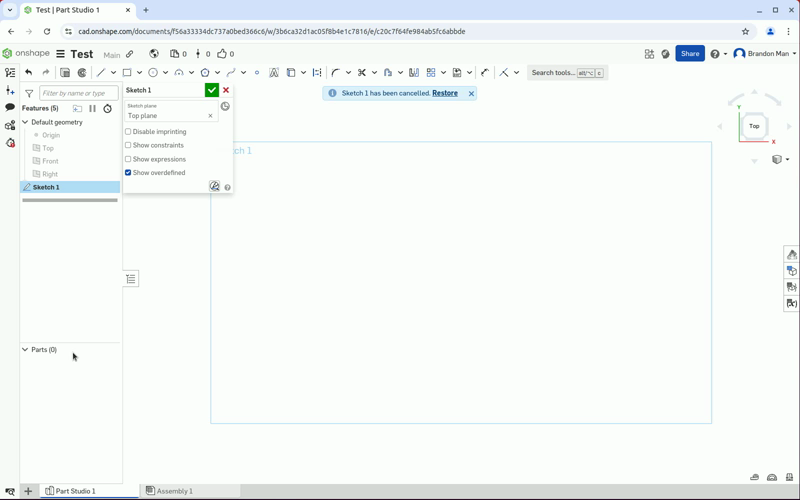
key(l)
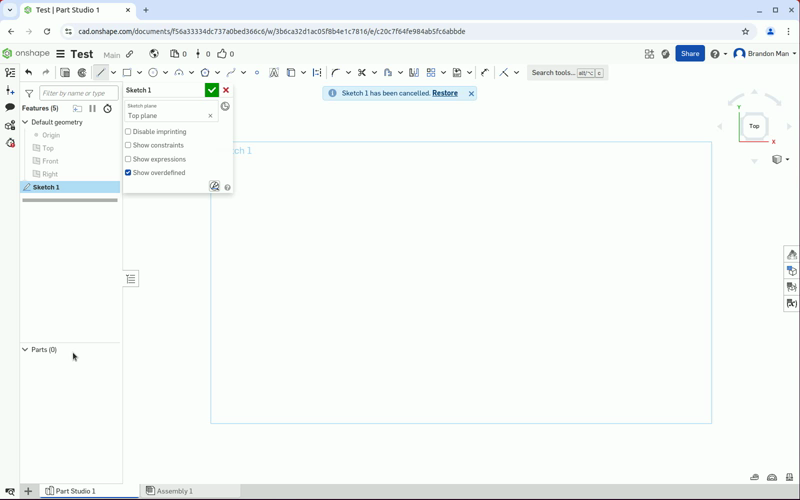
key_down(shift)
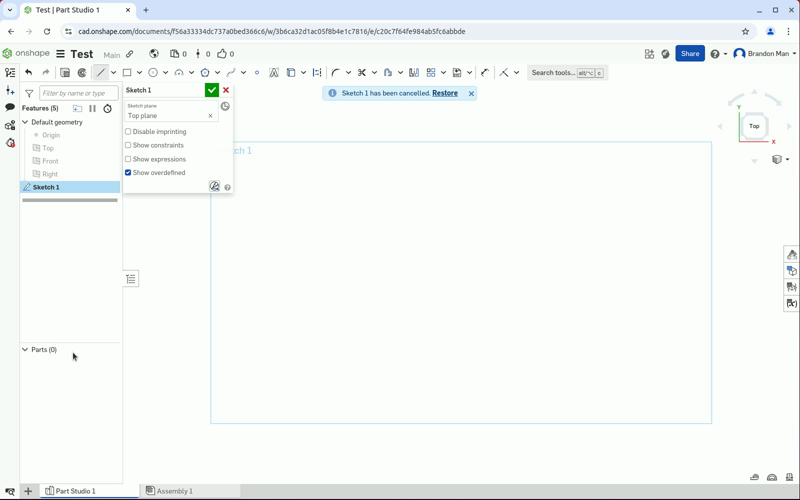
mouse_move(479, 370)
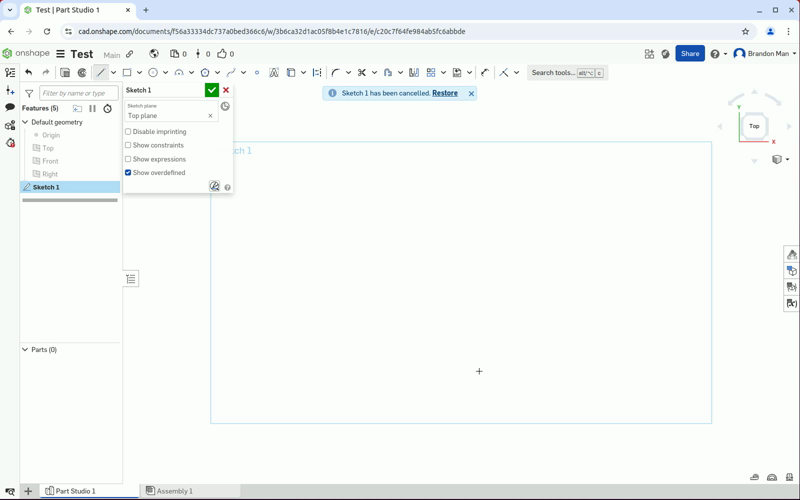
click(479, 370)
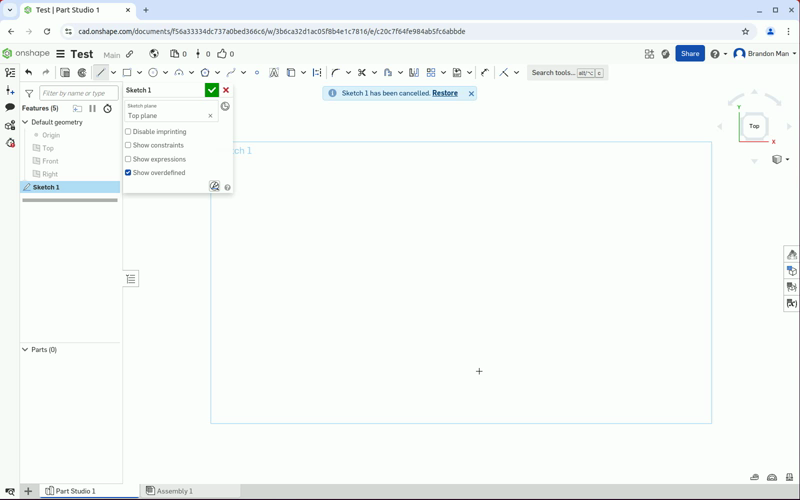
key_up(shift)
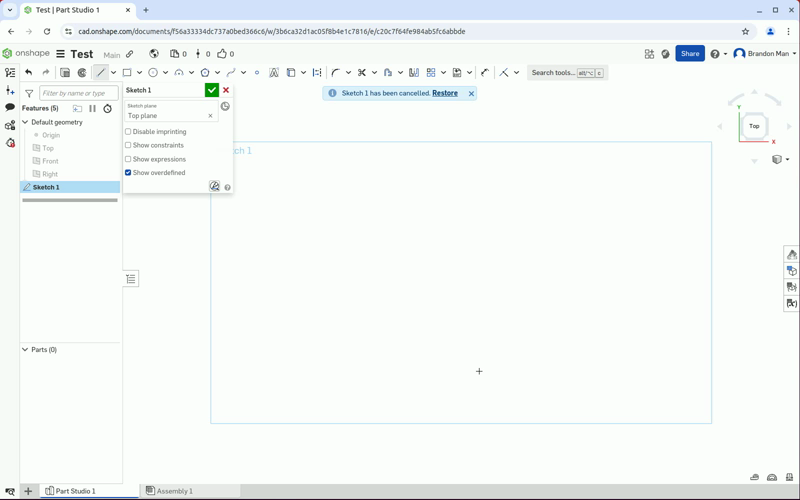
key_down(shift)
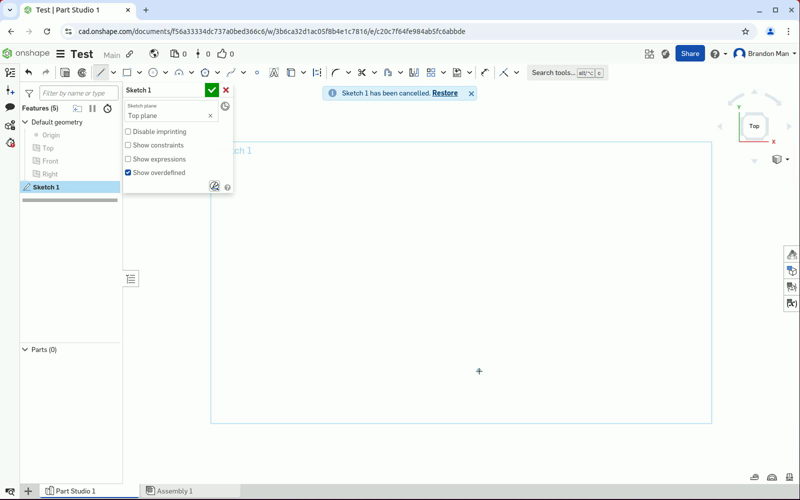
mouse_move(509, 370)
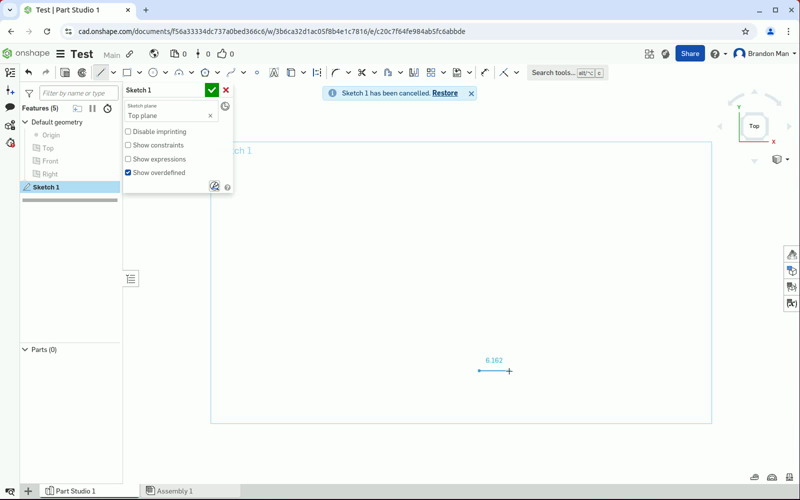
mouse_move(499, 370)
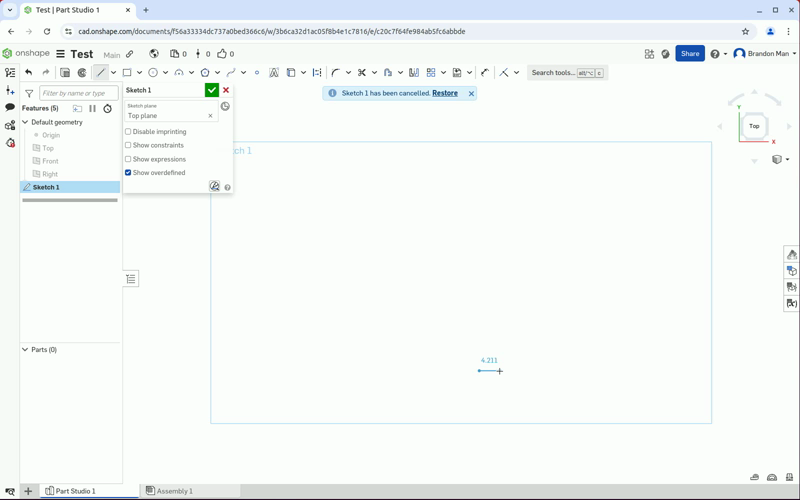
click(499, 370)
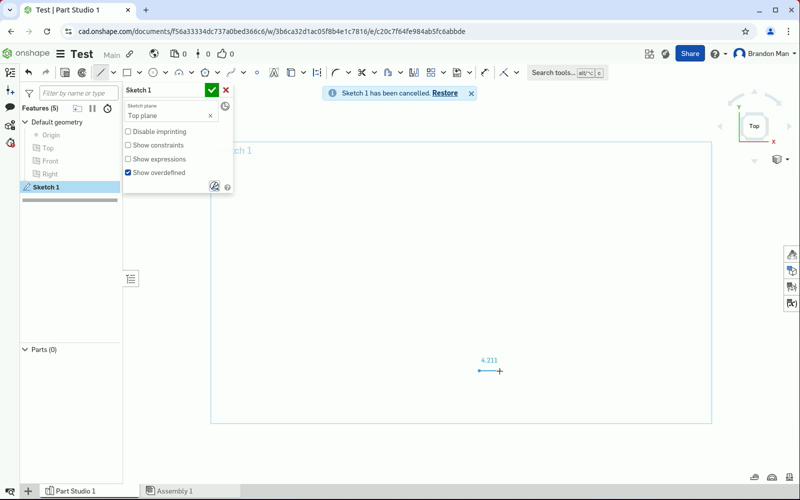
key_up(shift)
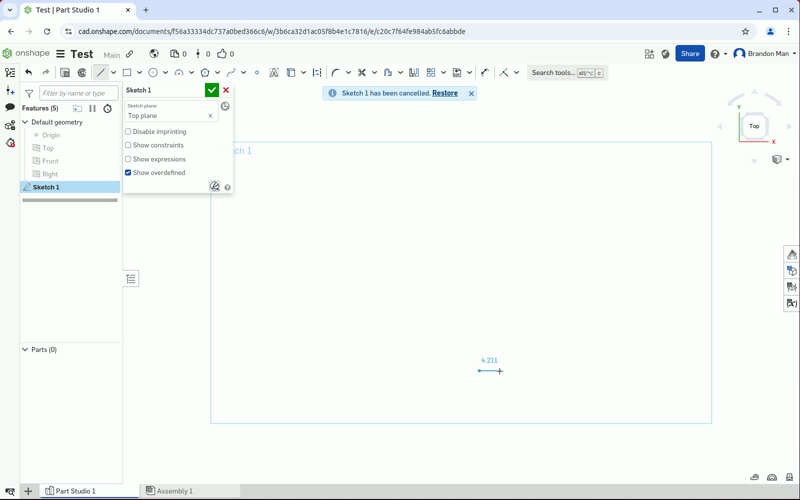
key_down(shift)
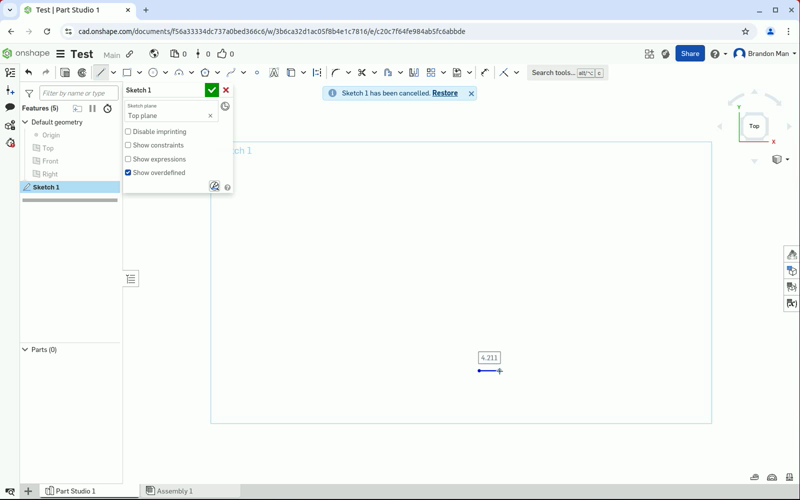
mouse_move(529, 370)
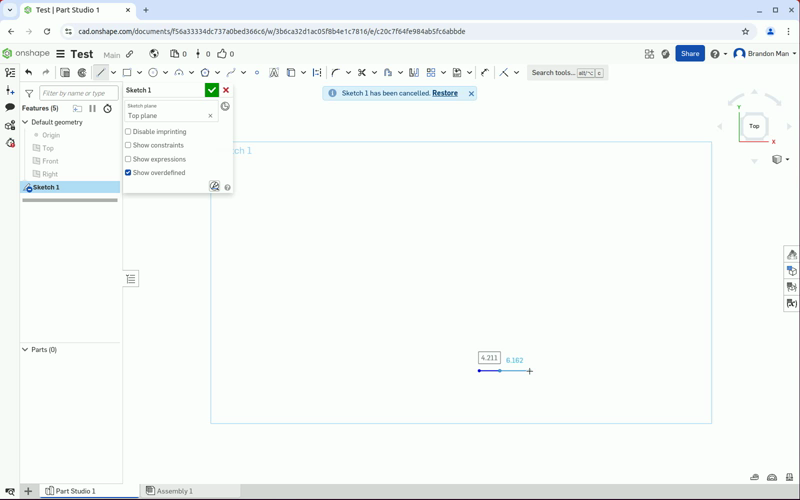
mouse_move(499, 340)
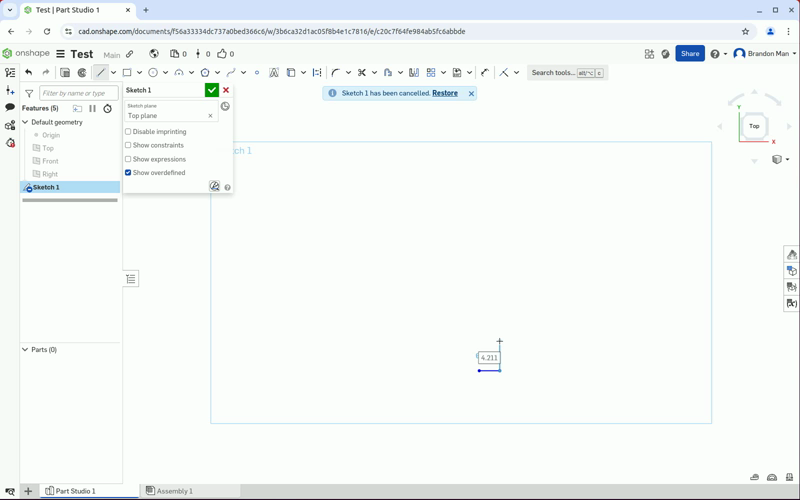
click(499, 340)
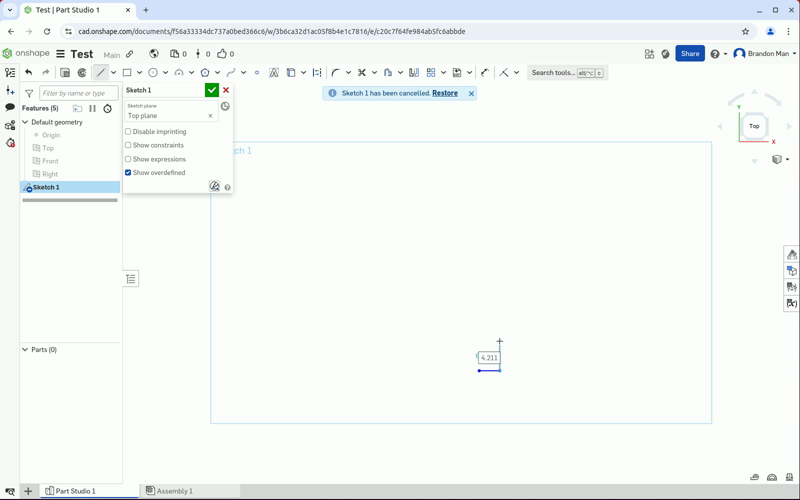
key_up(shift)
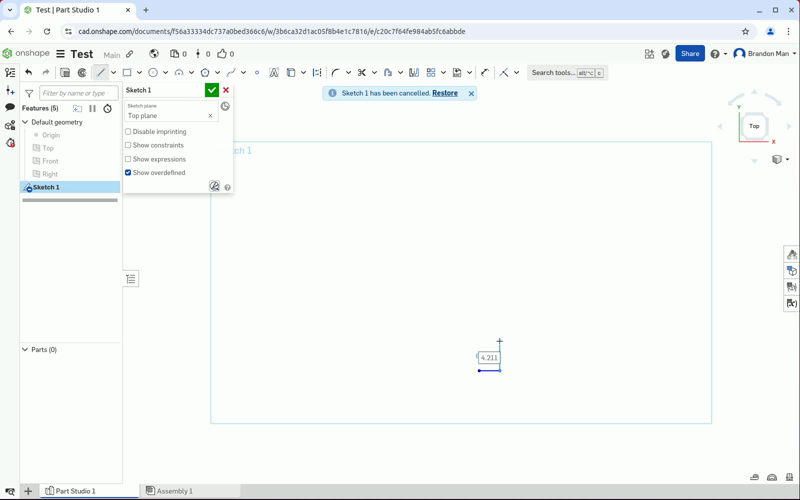
key_down(shift)
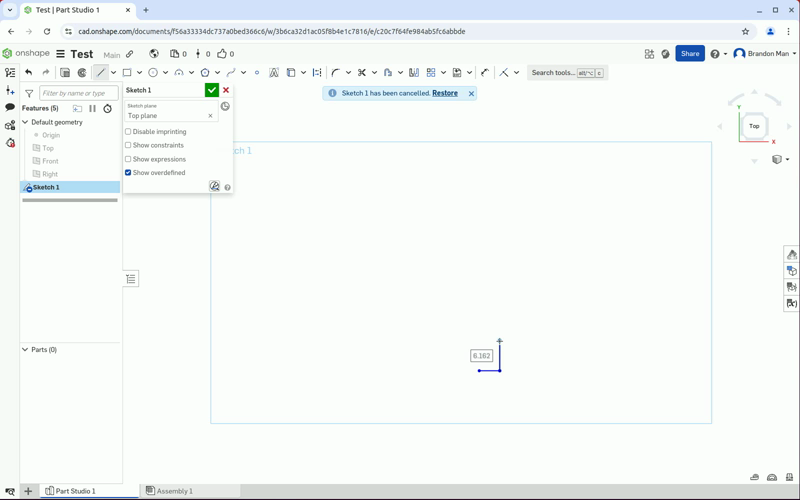
mouse_move(529, 340)
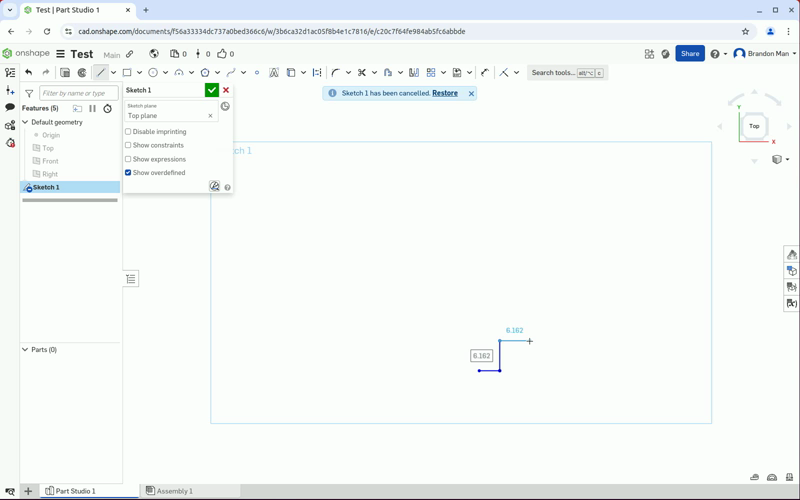
mouse_move(479, 340)
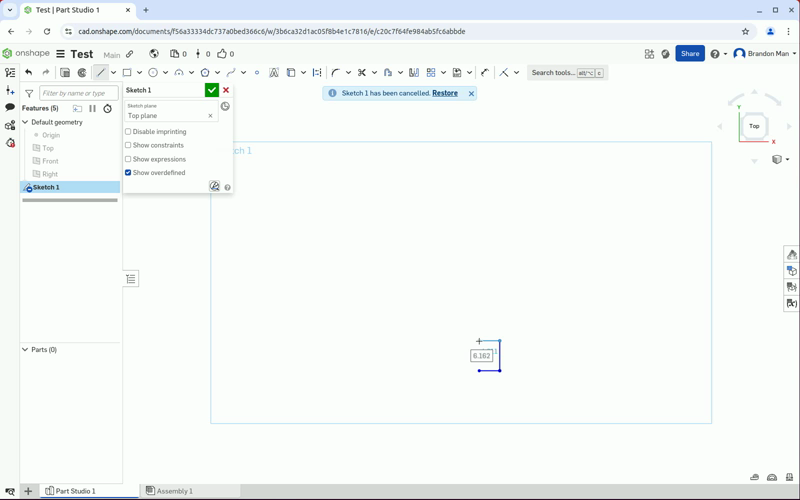
click(479, 340)
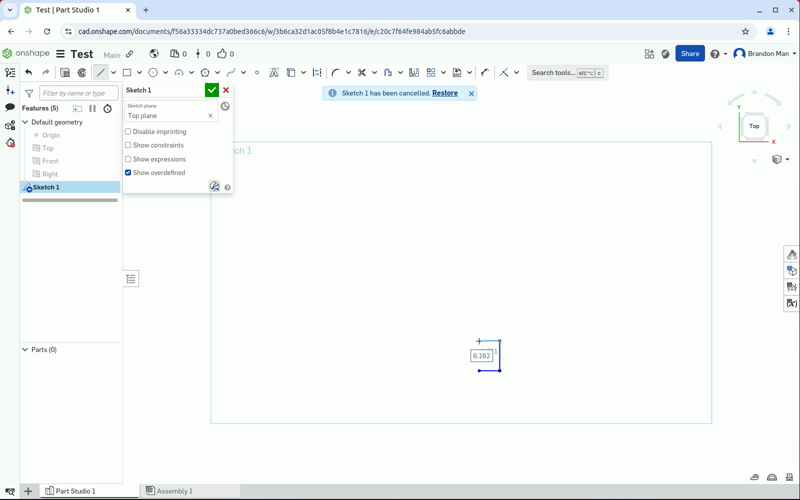
key_up(shift)
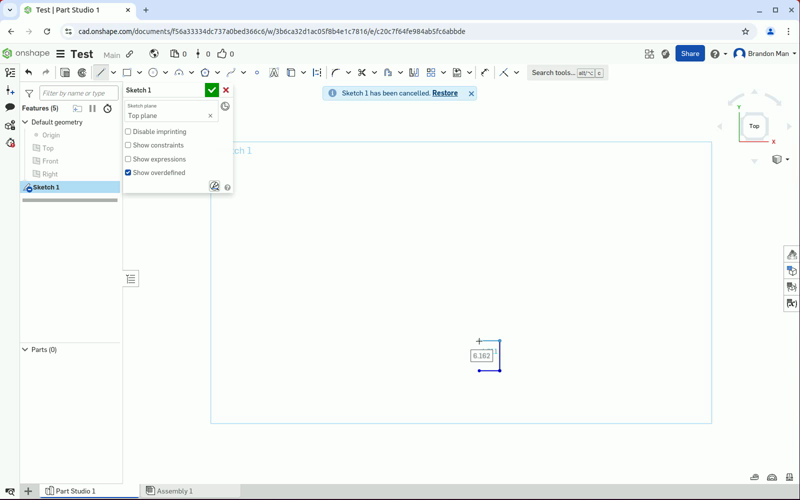
mouse_move(509, 340)
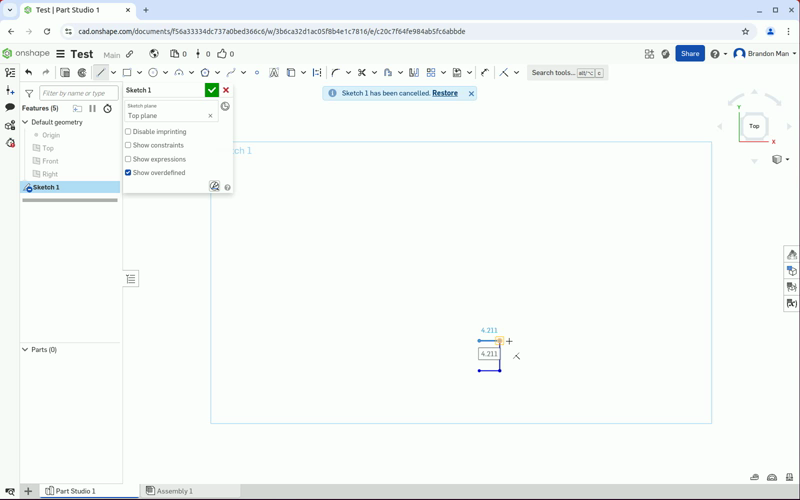
key_down(shift)
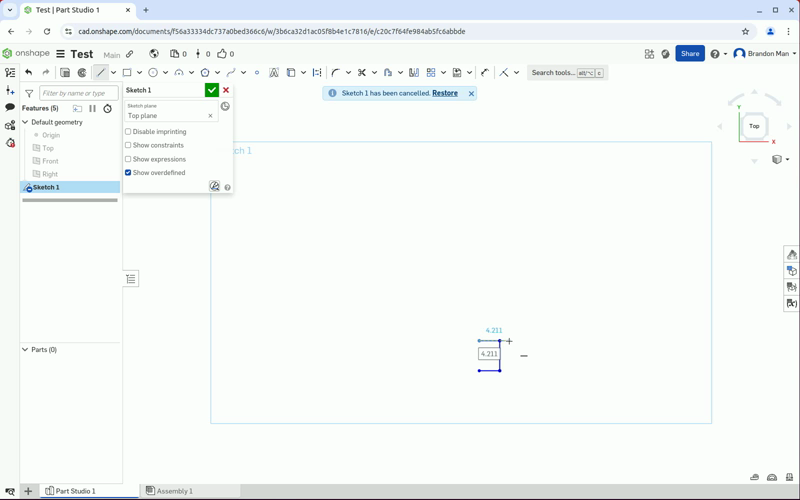
mouse_move(479, 370)
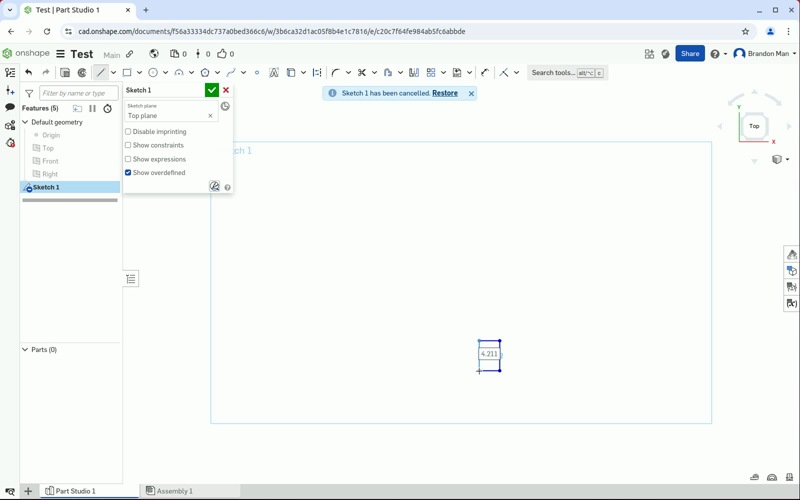
key_up(shift)
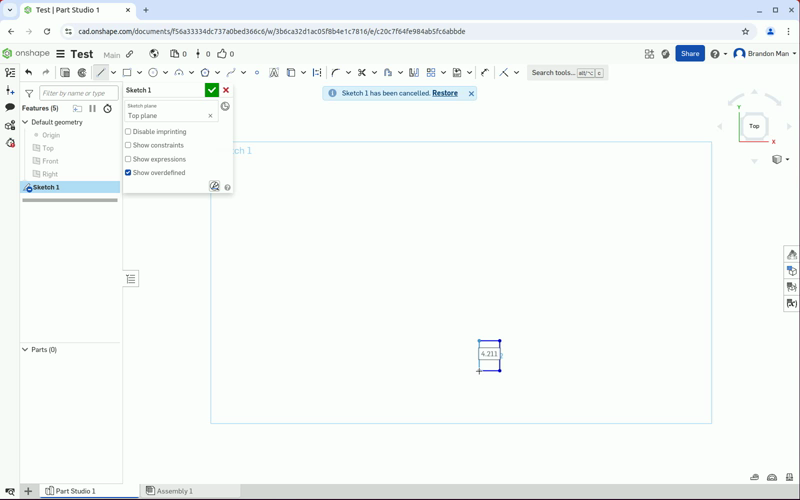
click(479, 370)
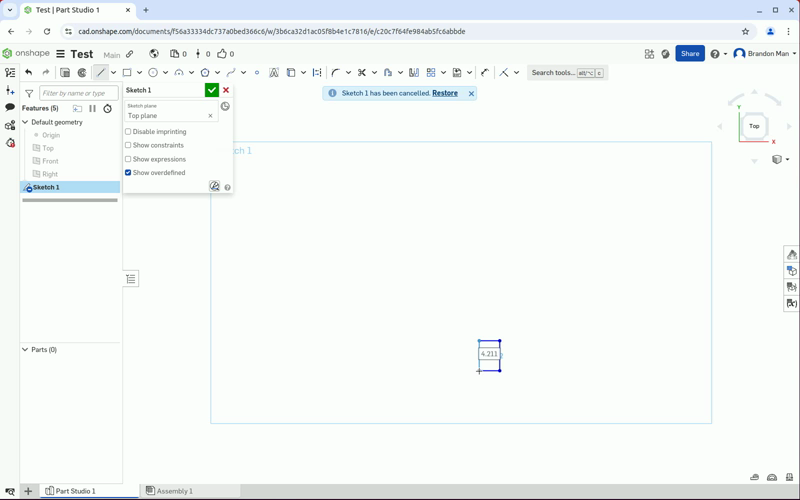
key(esc)
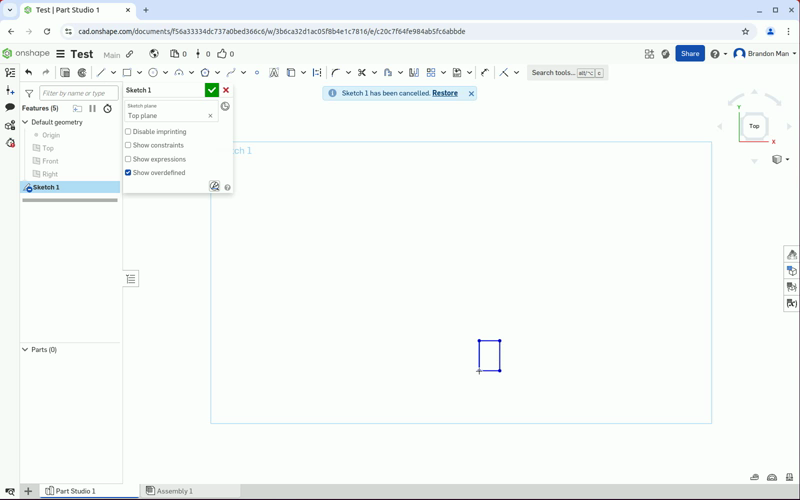
mouse_move(496, 343)
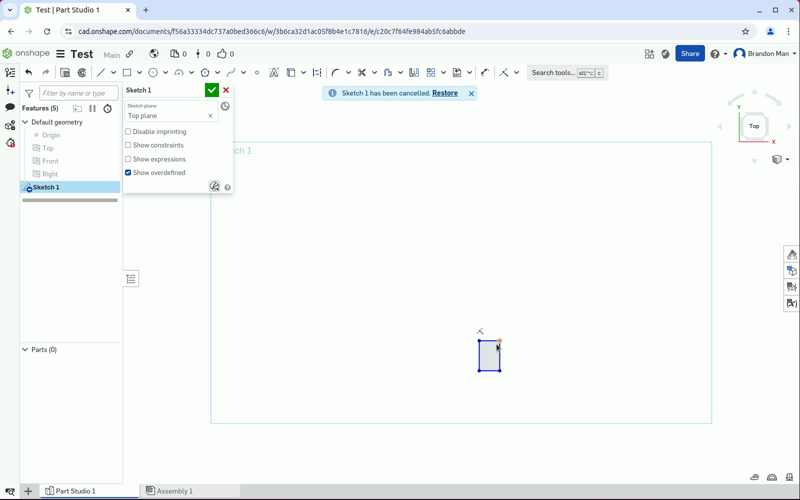
scroll(6)
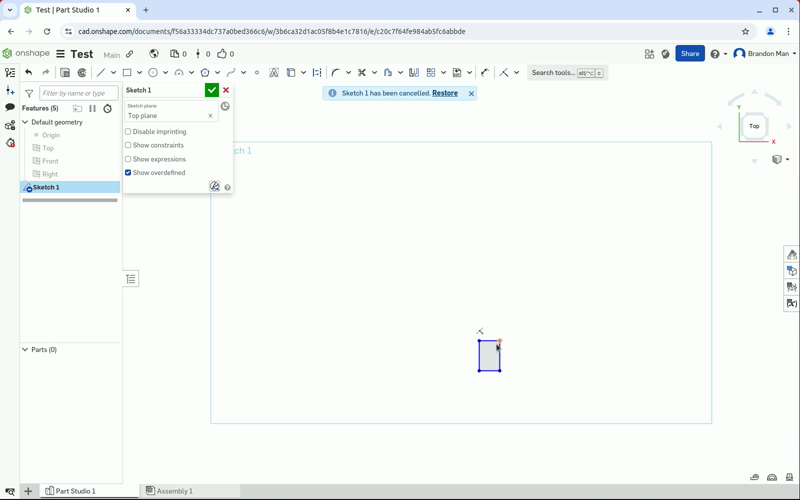
scroll(6)
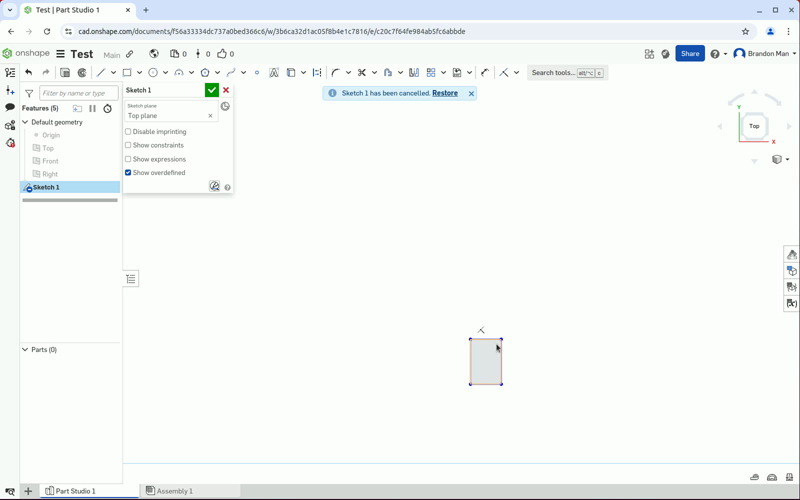
scroll(6)
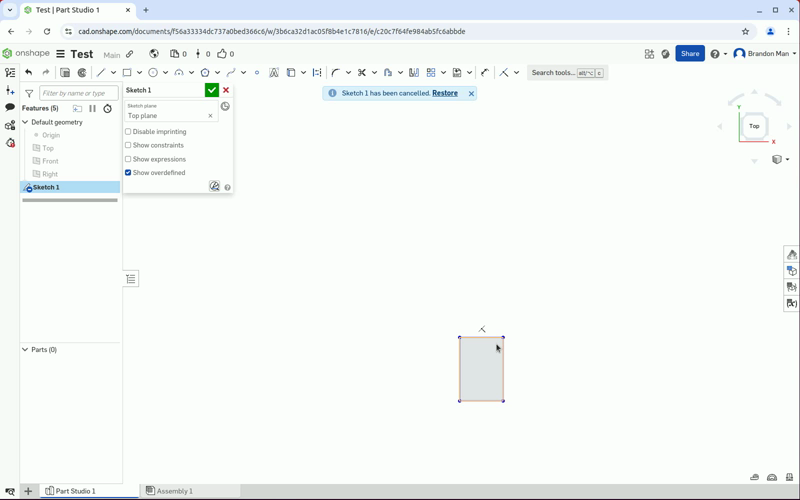
scroll(6)
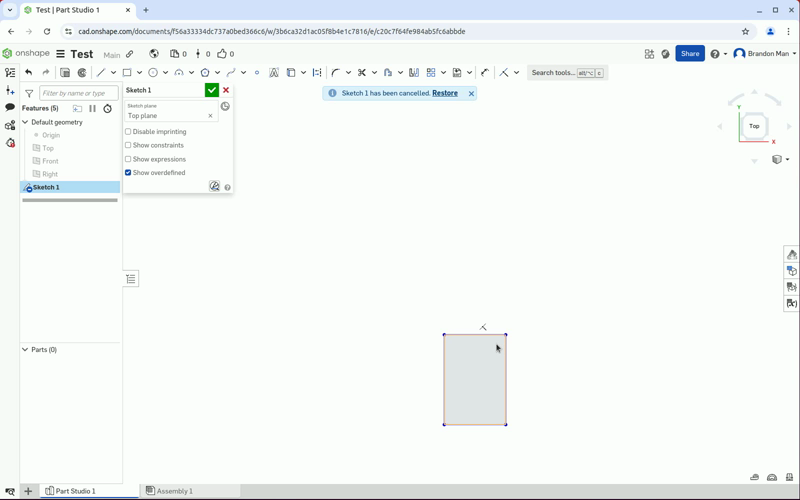
scroll(6)
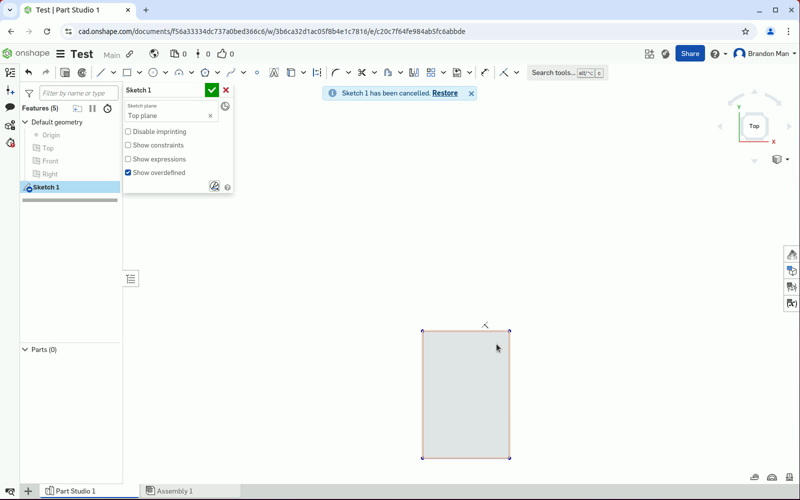
scroll(6)
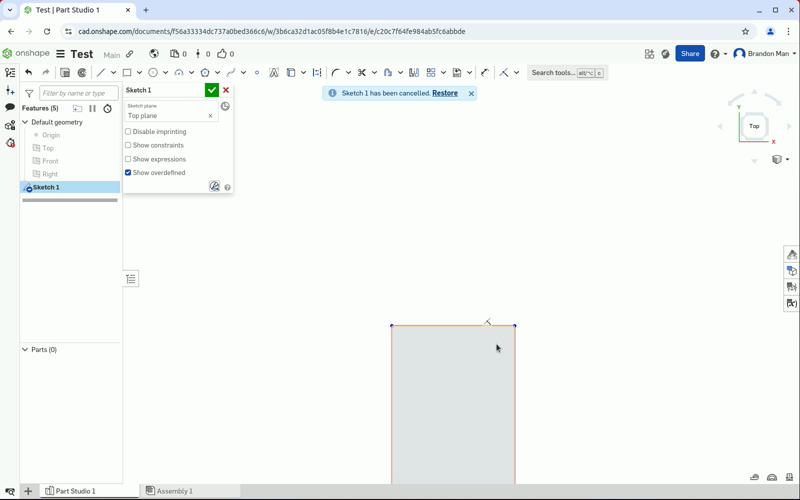
scroll(6)
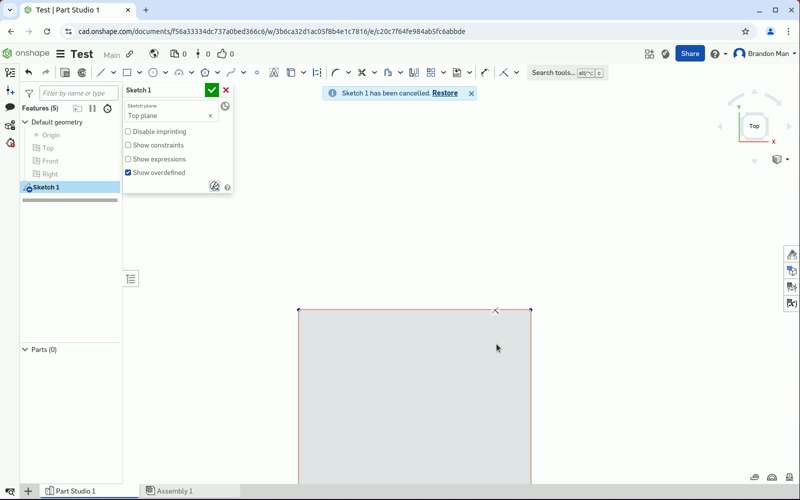
click(496, 343)
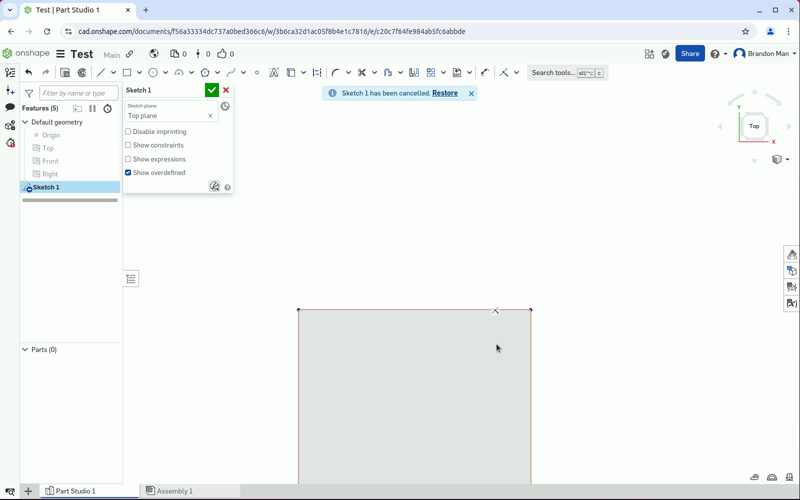
scroll(-6)
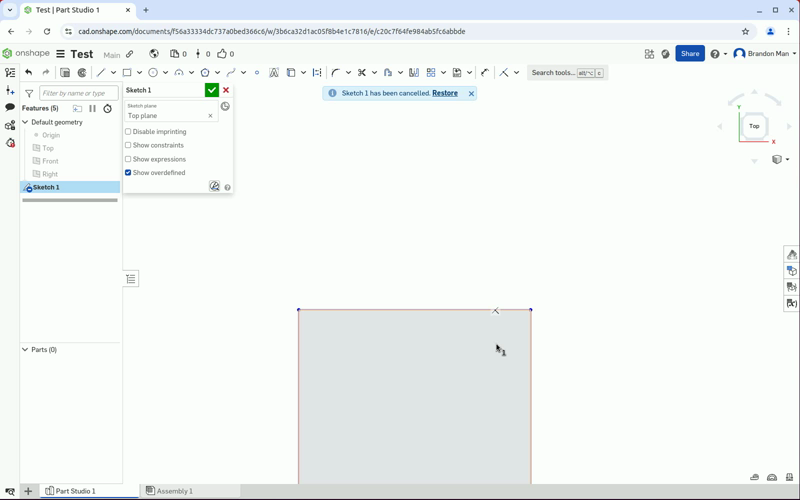
scroll(-6)
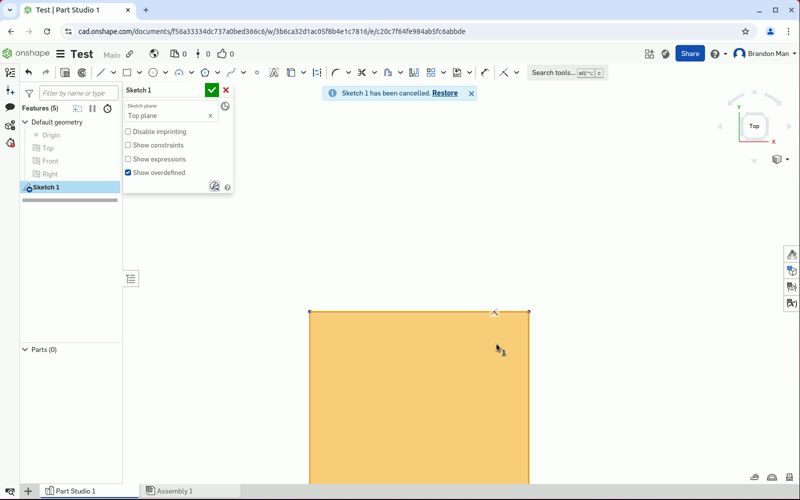
scroll(-6)
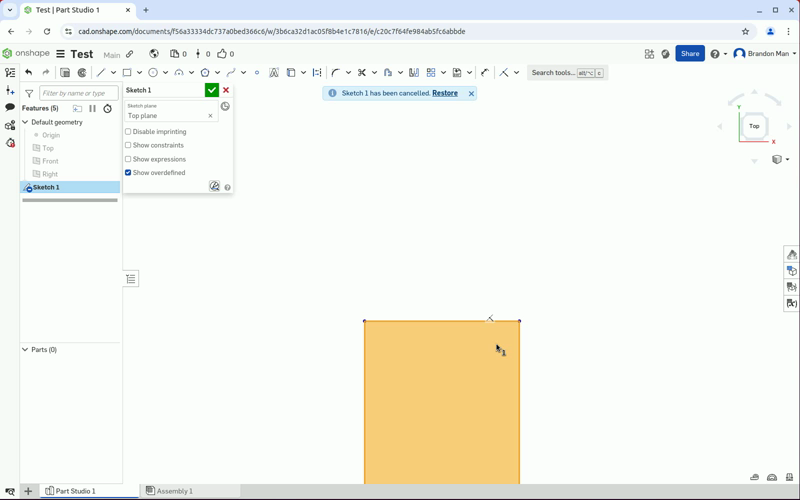
scroll(-6)
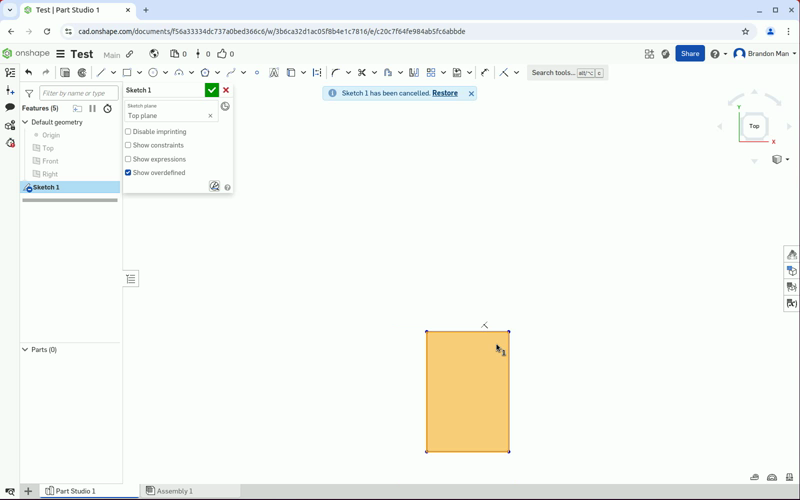
scroll(-6)
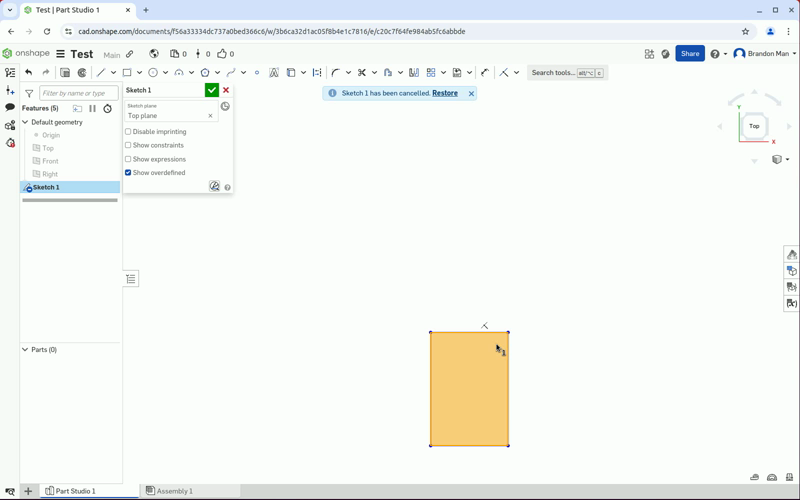
scroll(-6)
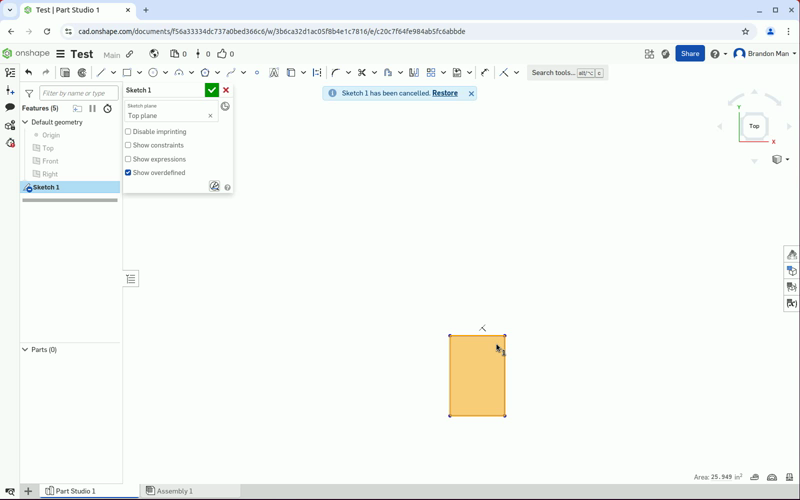
scroll(-6)
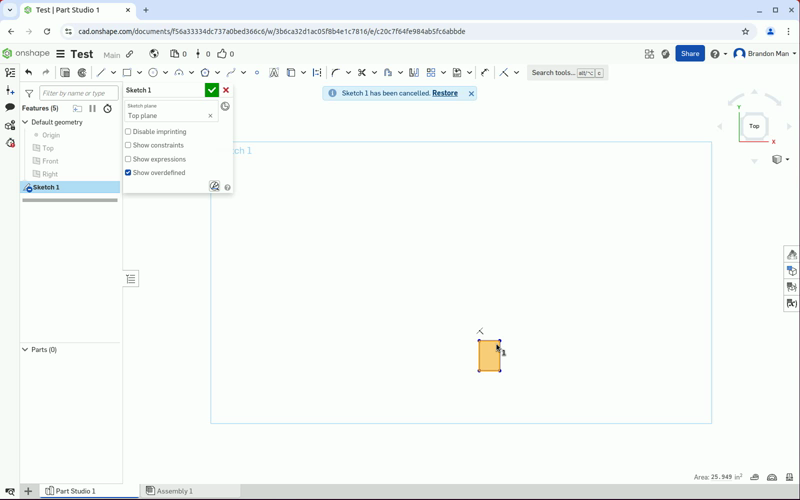
mouse_move(73, 352)
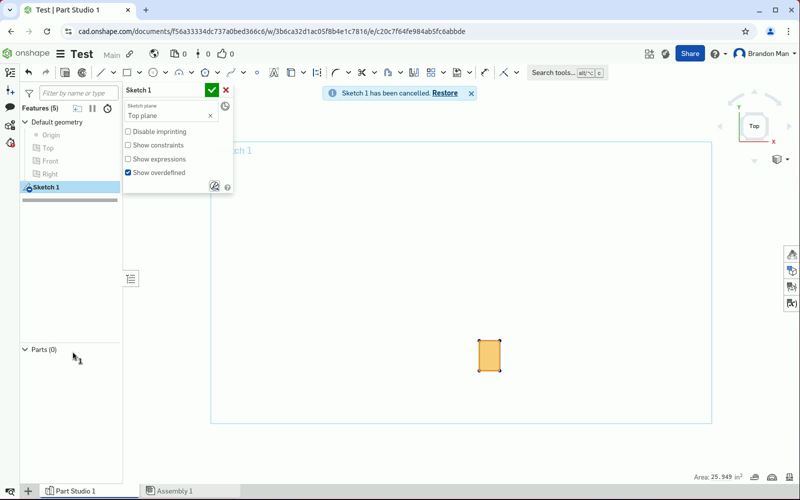
key(shift+y)
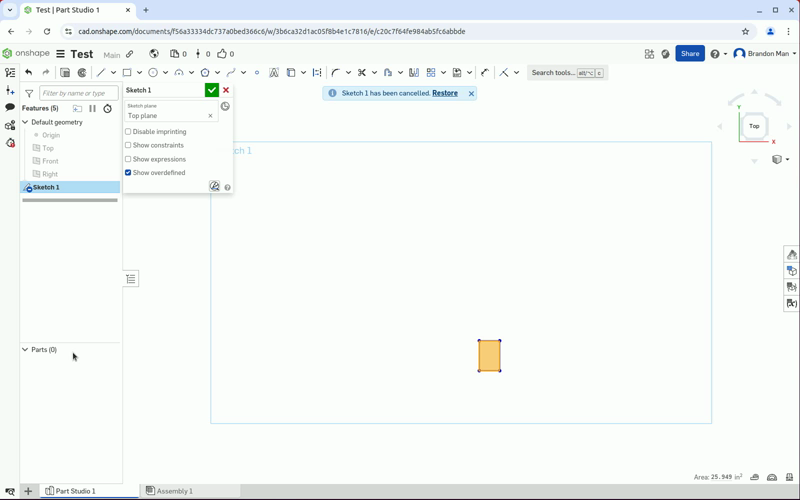
key(shift+e)
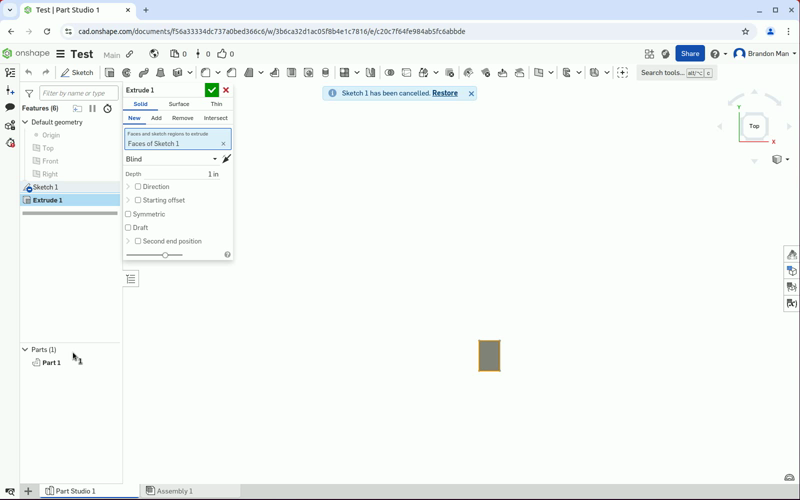
mouse_move(143, 106)
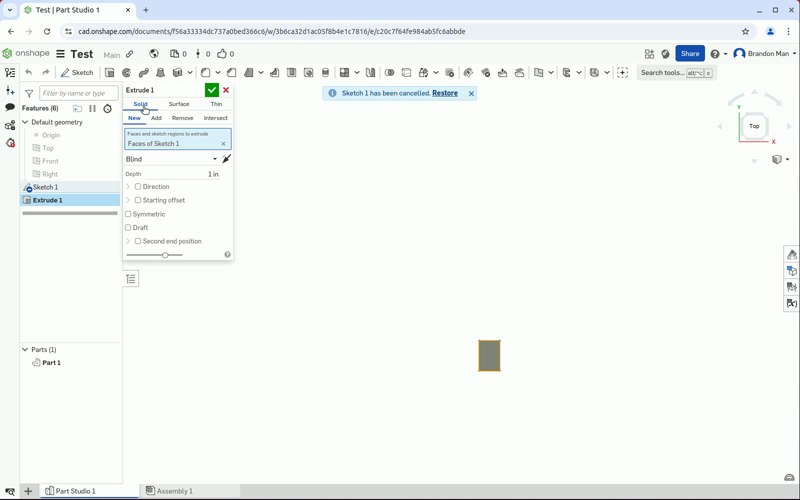
click(143, 106)
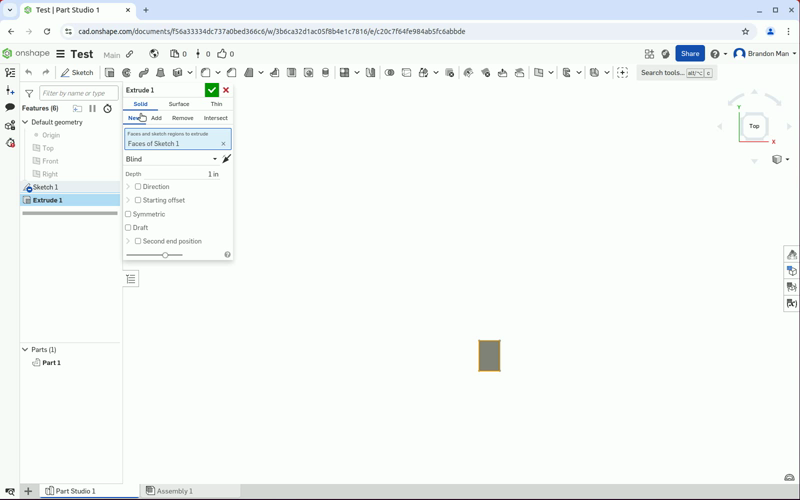
mouse_move(137, 120)
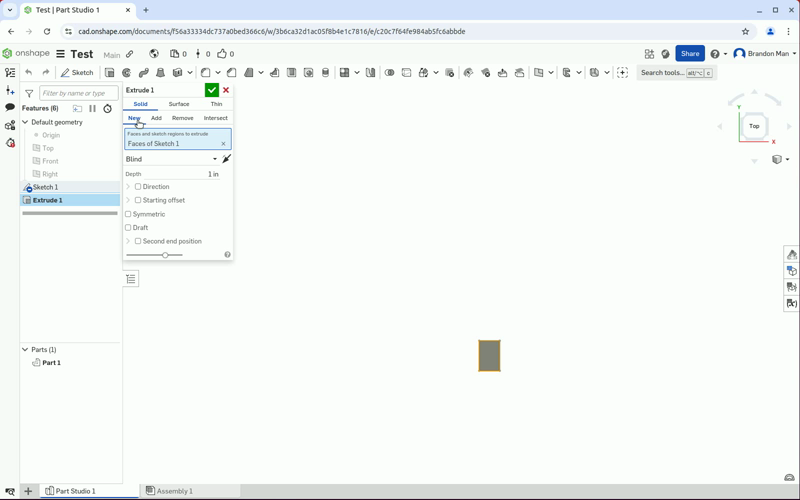
click(137, 120)
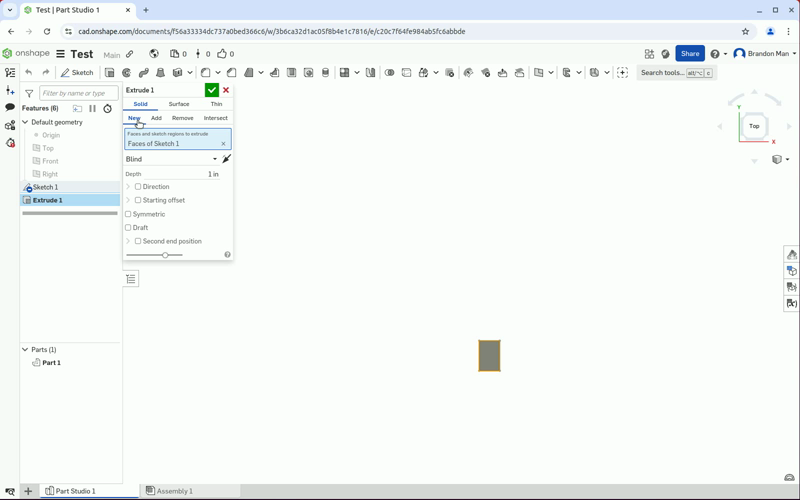
key(tab, 4)
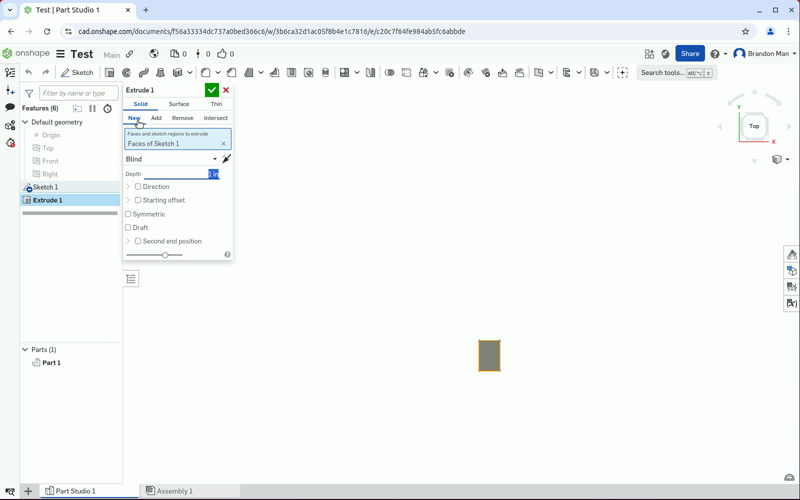
text(0.722)
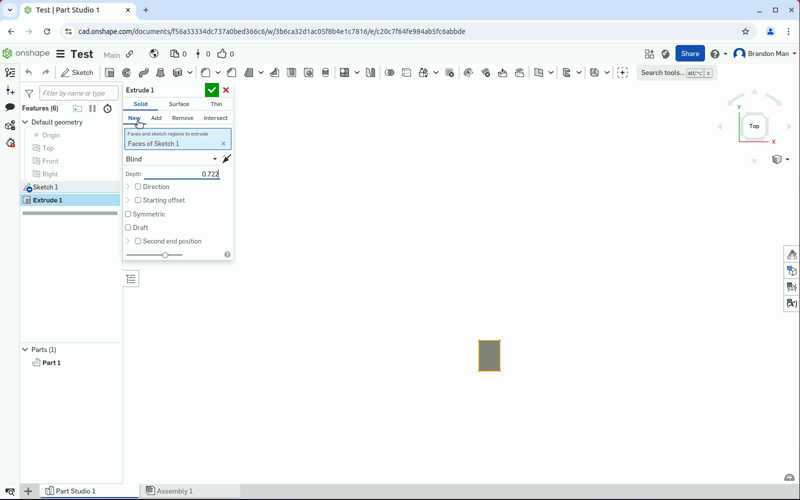
key(enter)
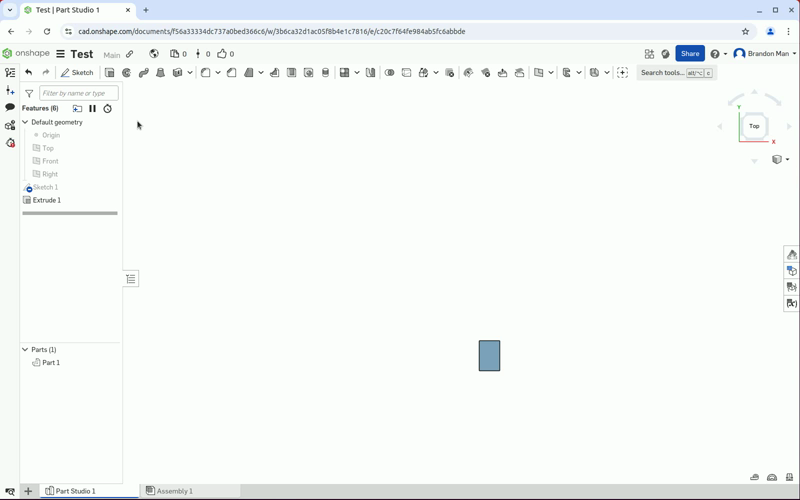
key(shift+h)
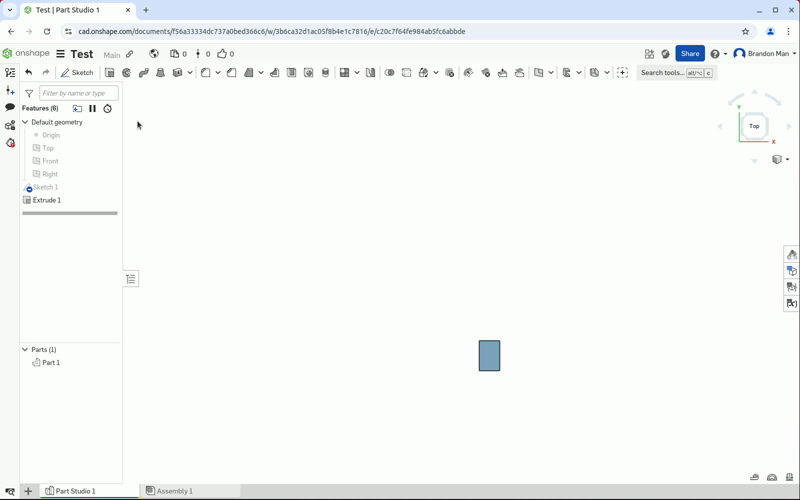
key(shift+h)
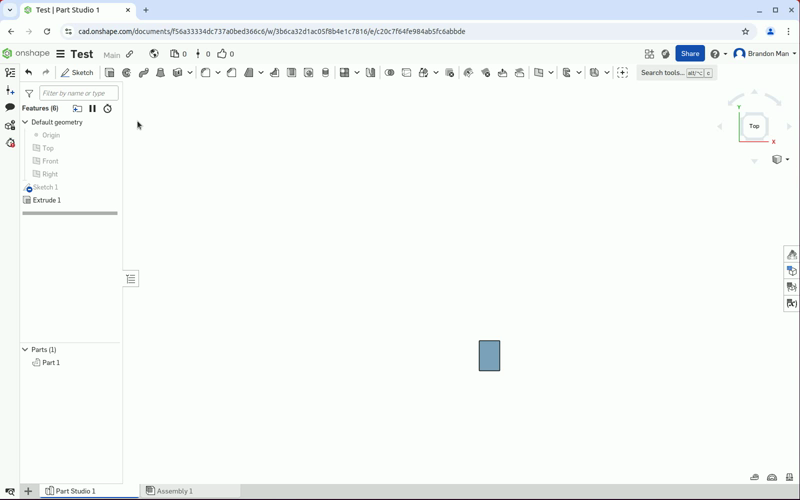
mouse_move(73, 189)
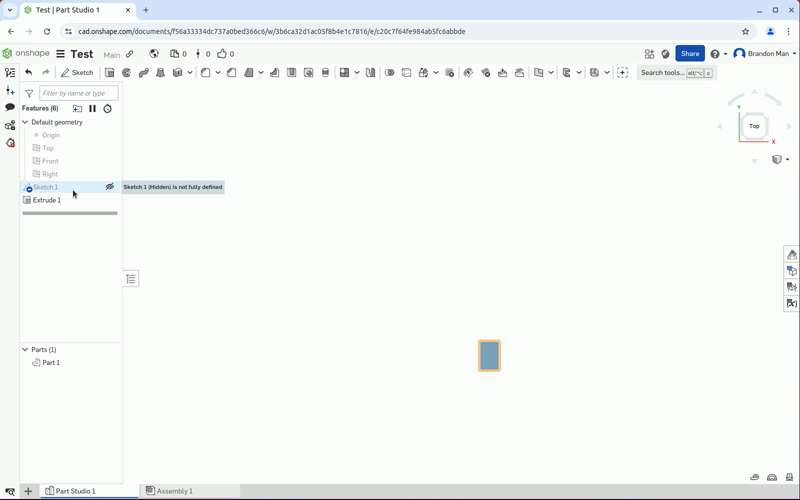
click(73, 189)
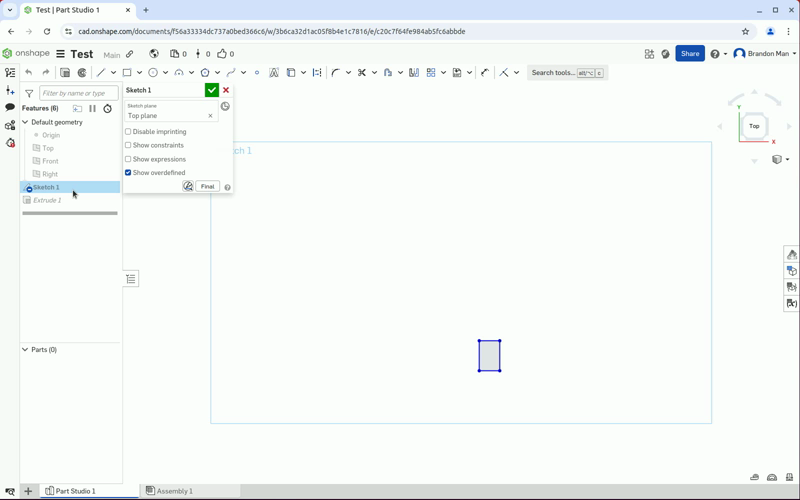
mouse_move(229, 92)
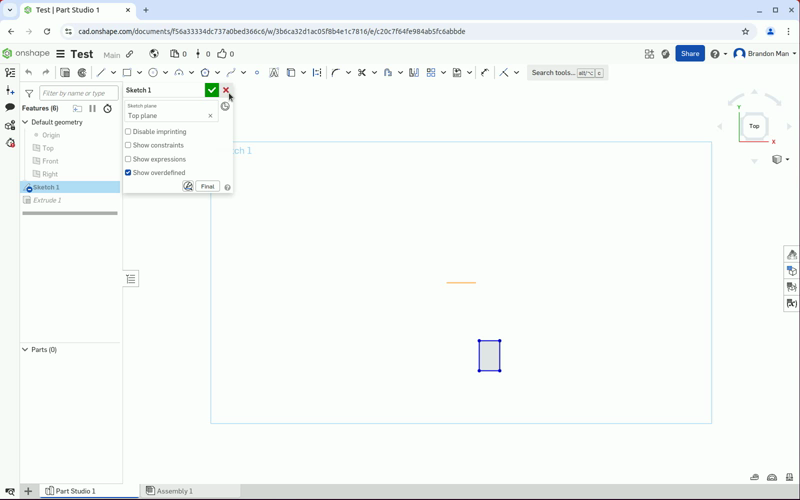
click(229, 92)
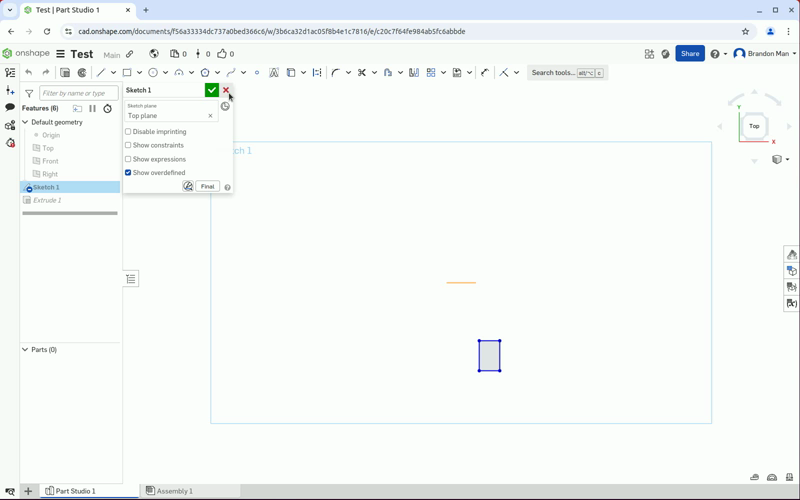
key(shift+s)
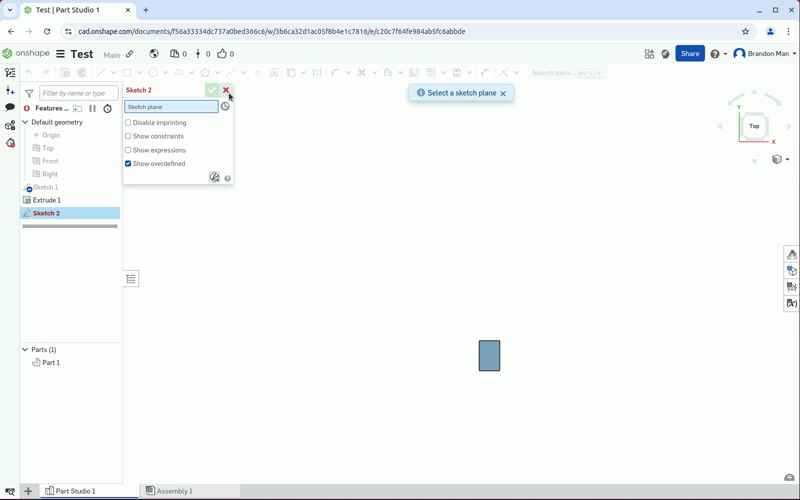
mouse_move(73, 150)
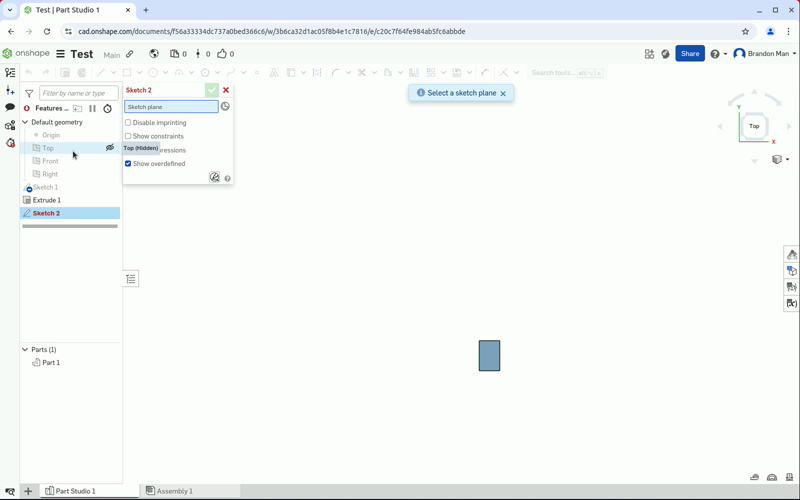
click(73, 150)
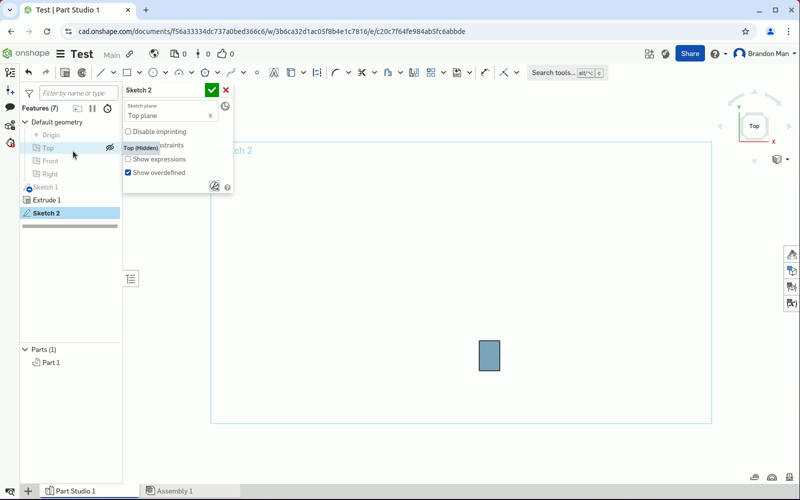
mouse_move(73, 352)
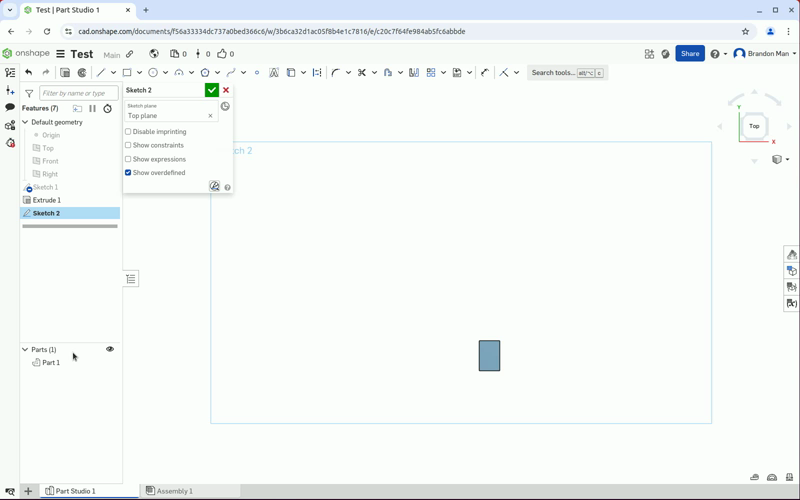
key(y)
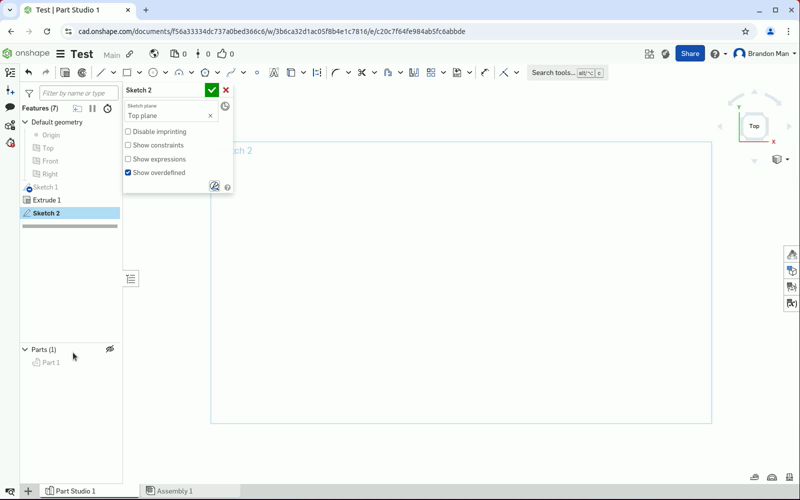
key(l)
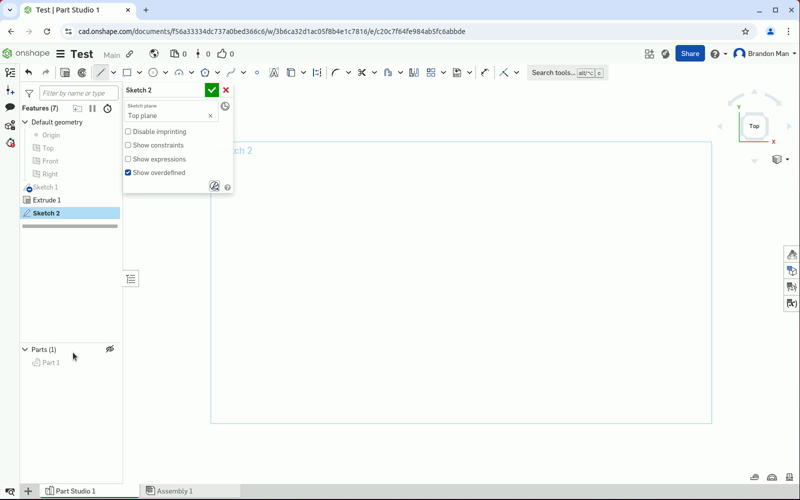
key_down(shift)
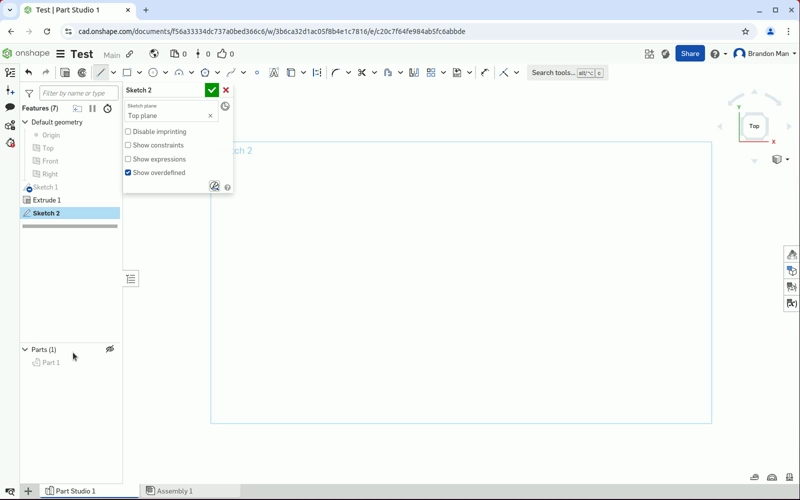
mouse_move(499, 356)
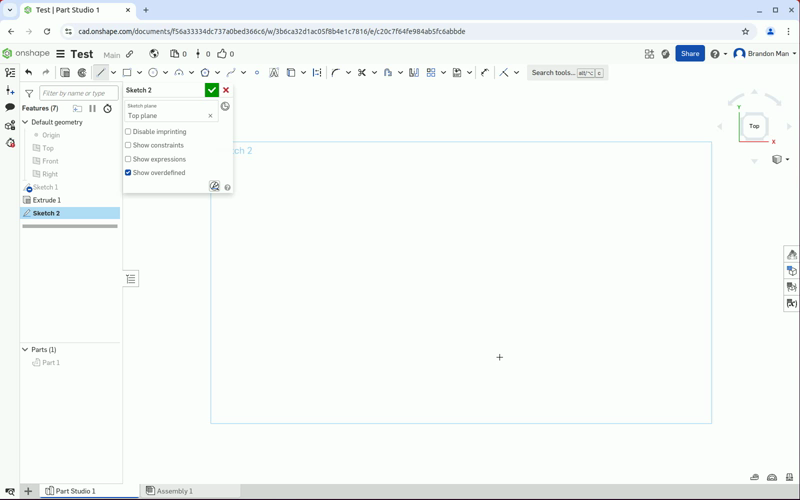
click(499, 356)
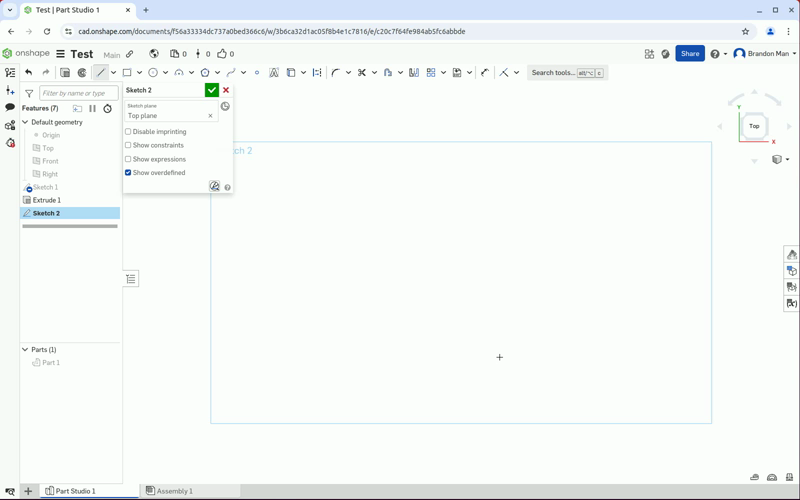
key_up(shift)
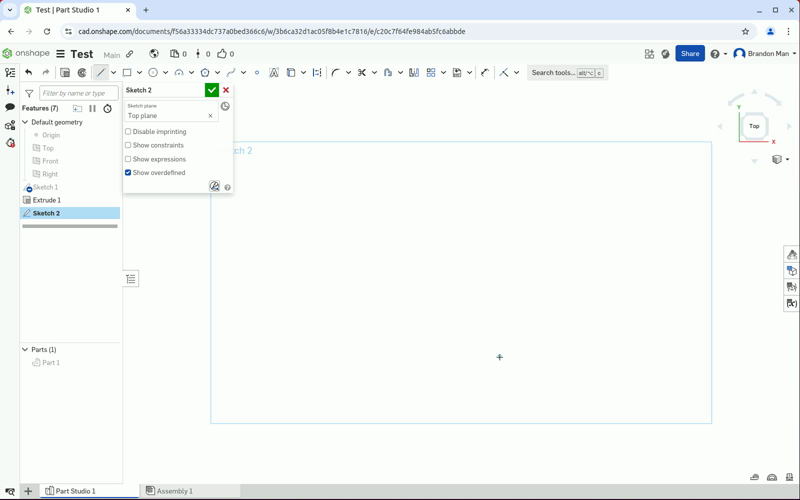
key_down(shift)
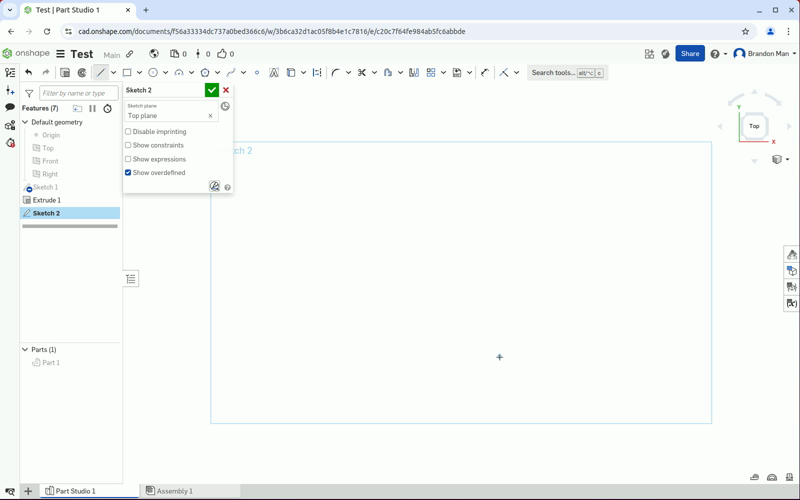
mouse_move(529, 356)
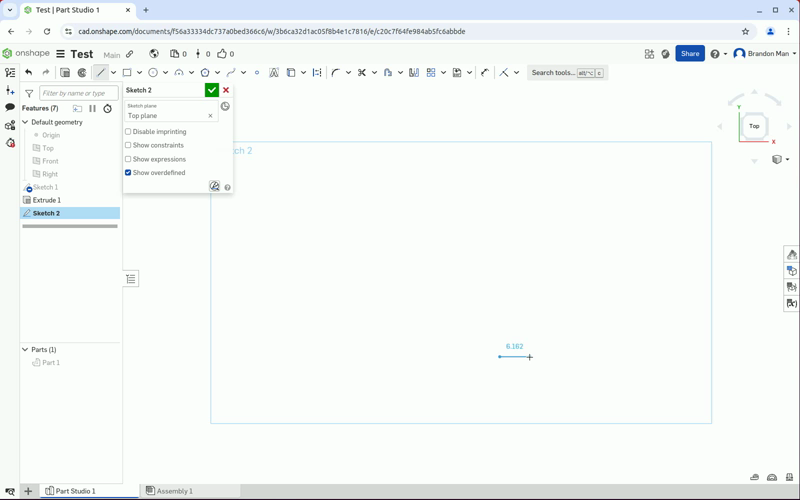
mouse_move(525, 356)
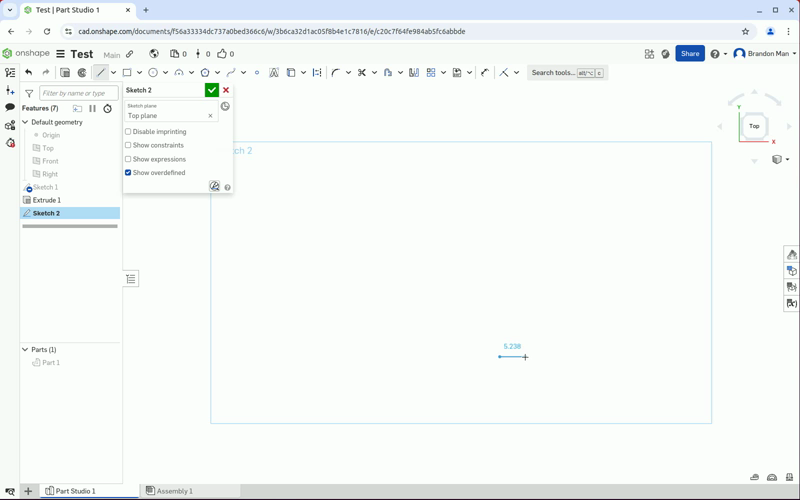
click(525, 356)
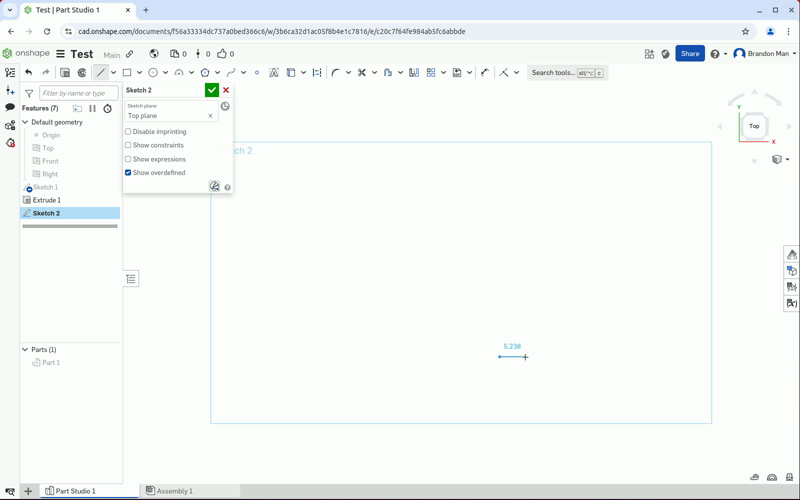
key_up(shift)
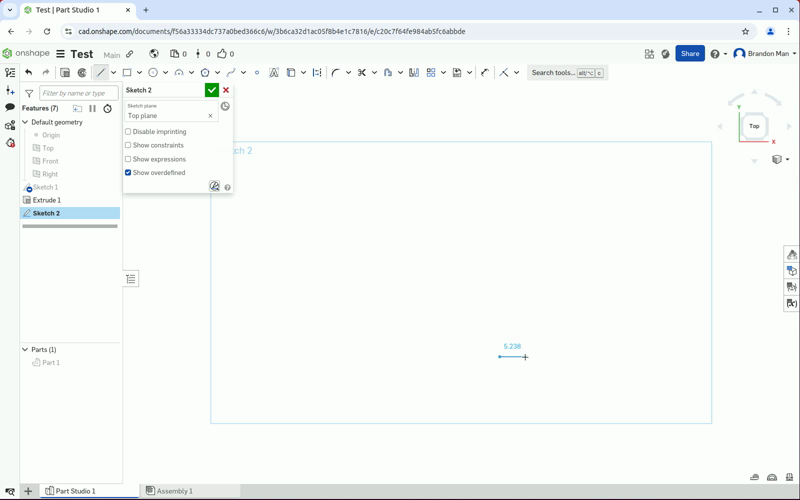
key_down(shift)
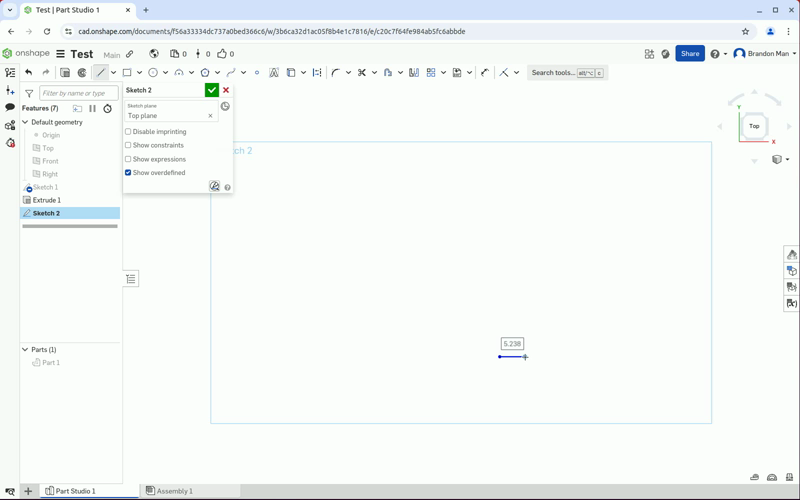
mouse_move(555, 356)
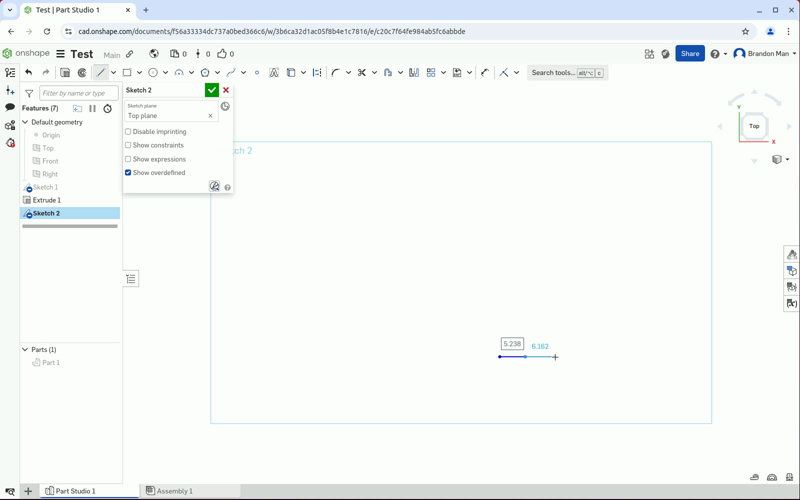
mouse_move(525, 319)
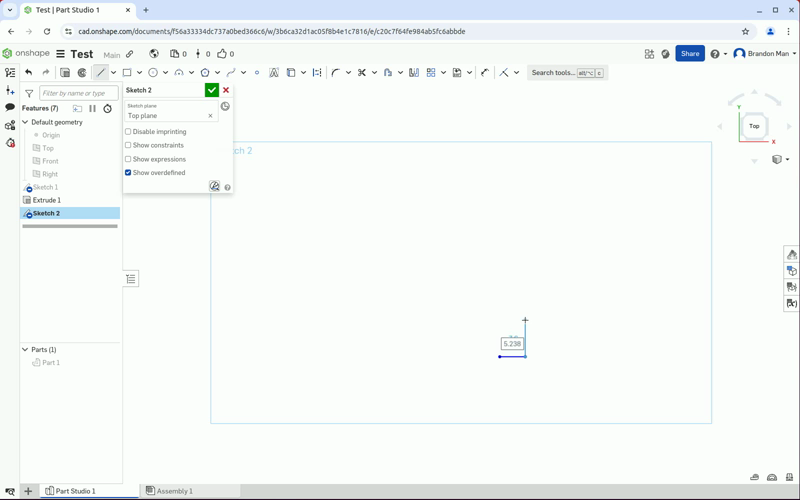
click(525, 319)
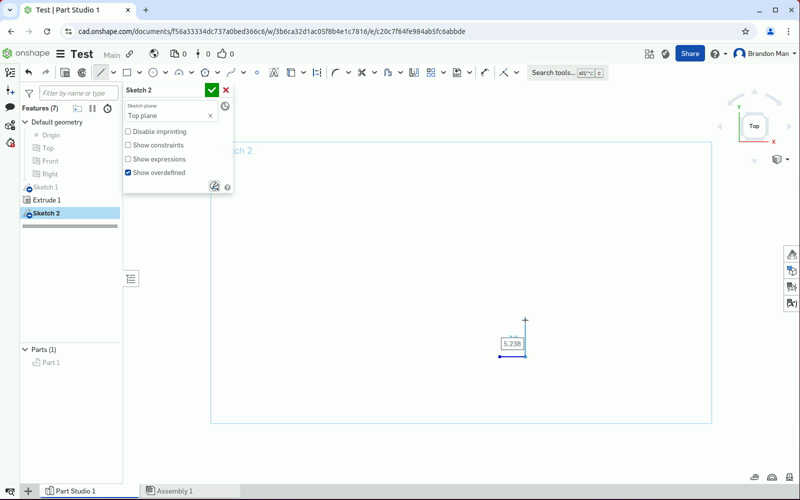
key_up(shift)
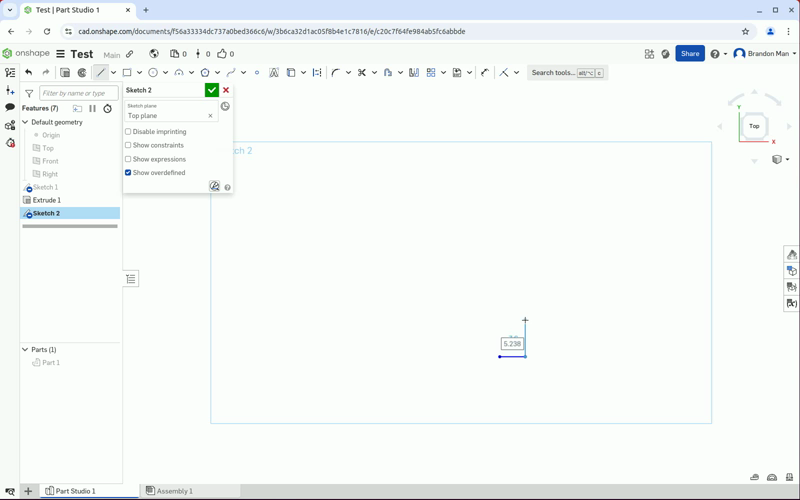
key_down(shift)
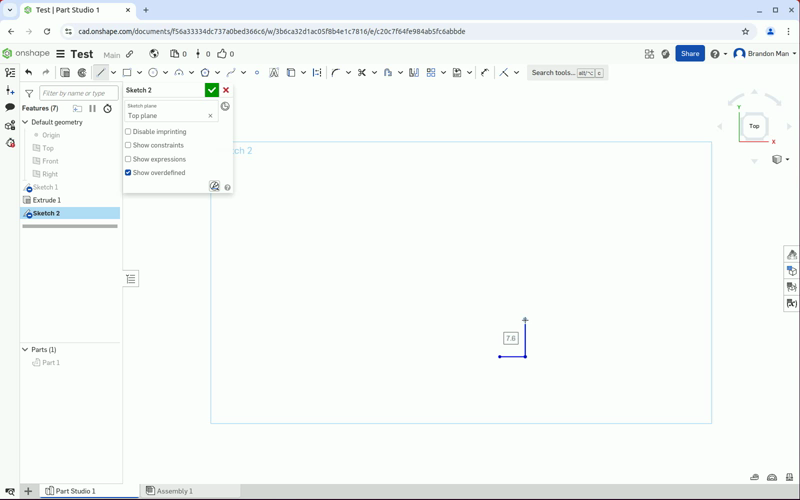
mouse_move(555, 319)
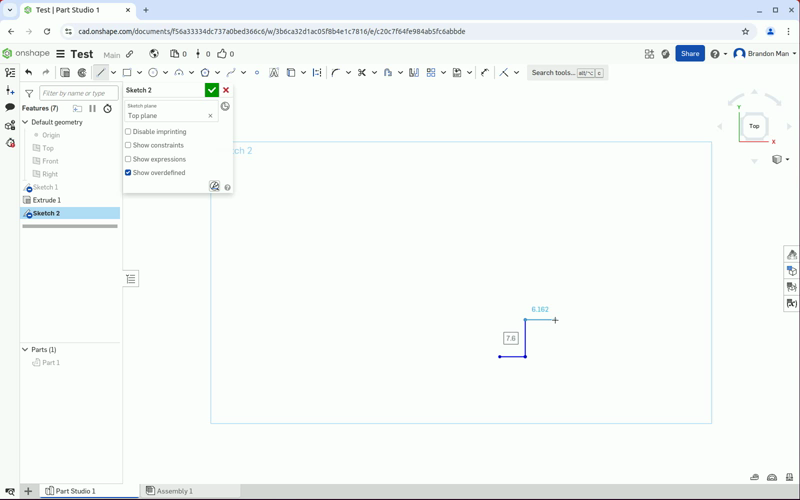
mouse_move(499, 319)
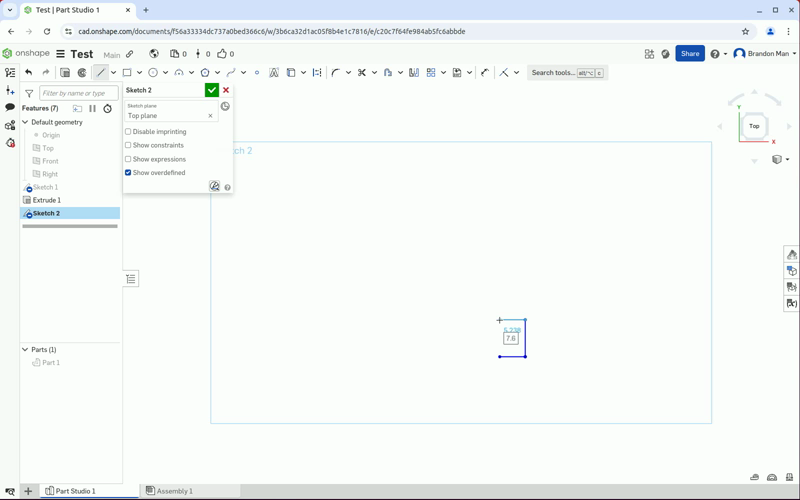
click(499, 319)
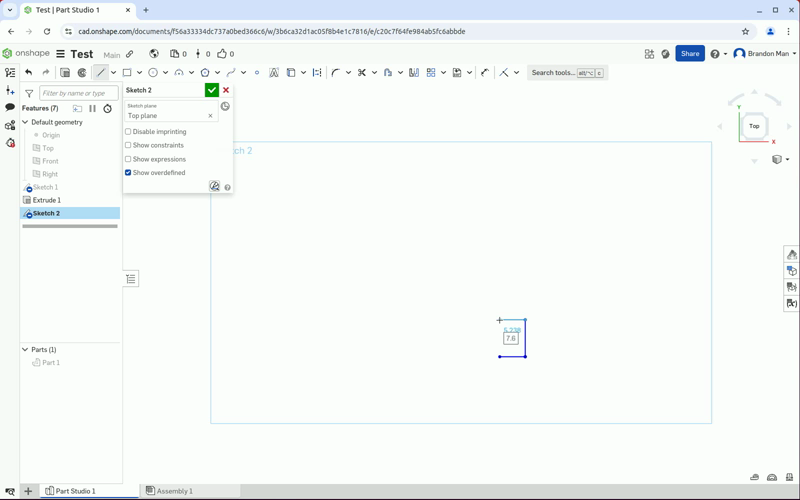
key_up(shift)
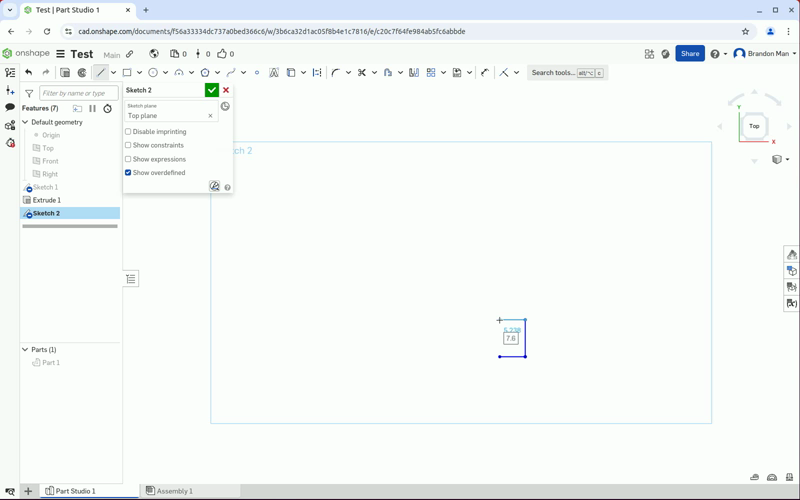
mouse_move(529, 319)
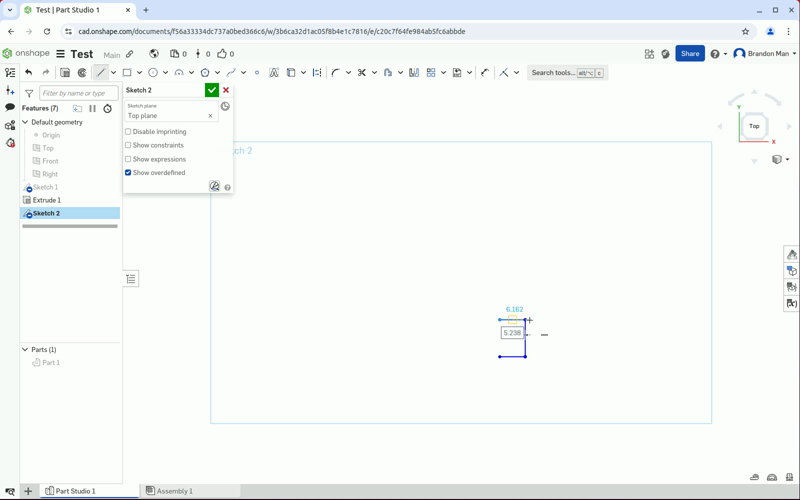
key_down(shift)
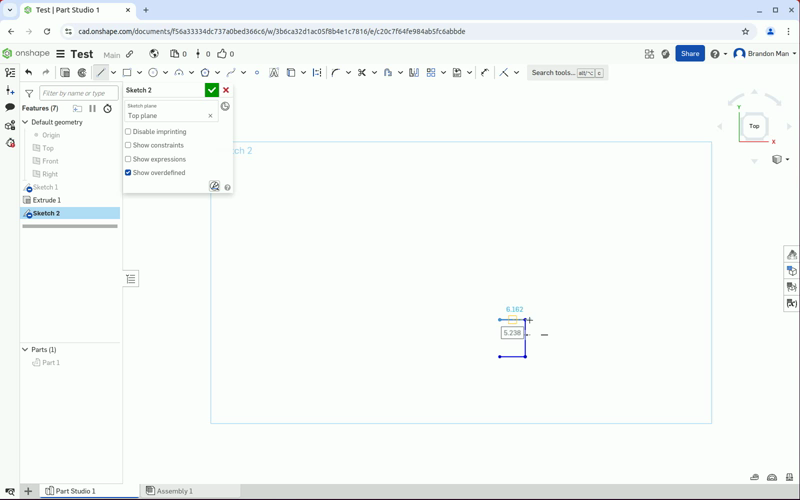
mouse_move(499, 356)
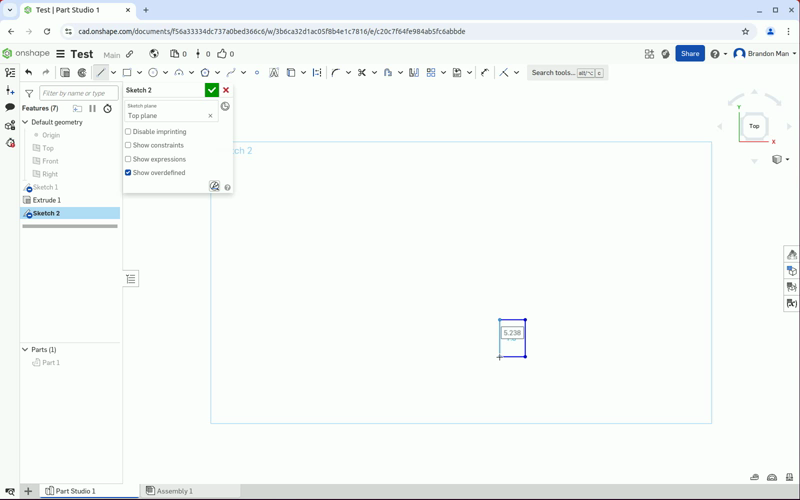
key_up(shift)
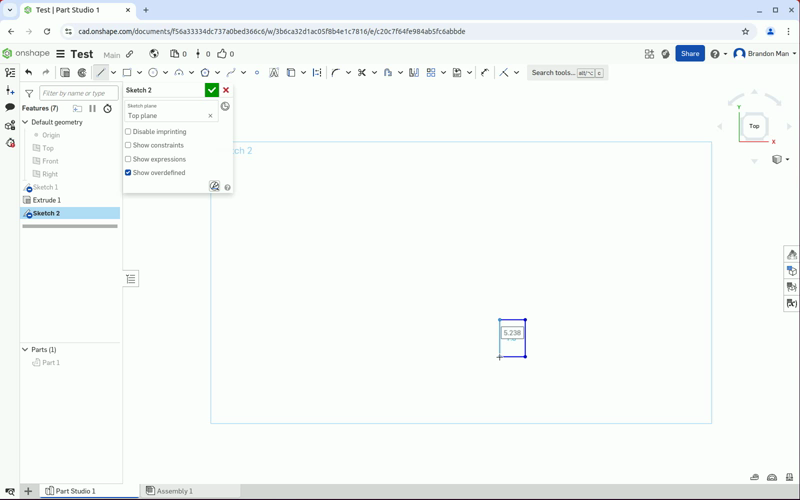
click(499, 356)
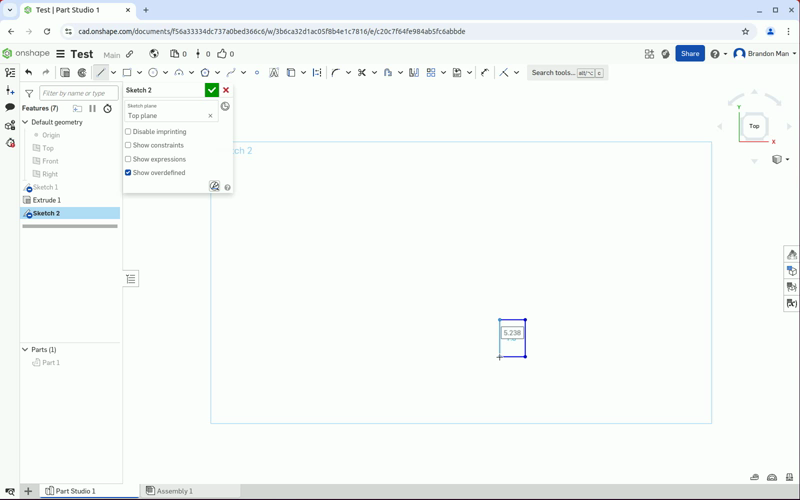
key(esc)
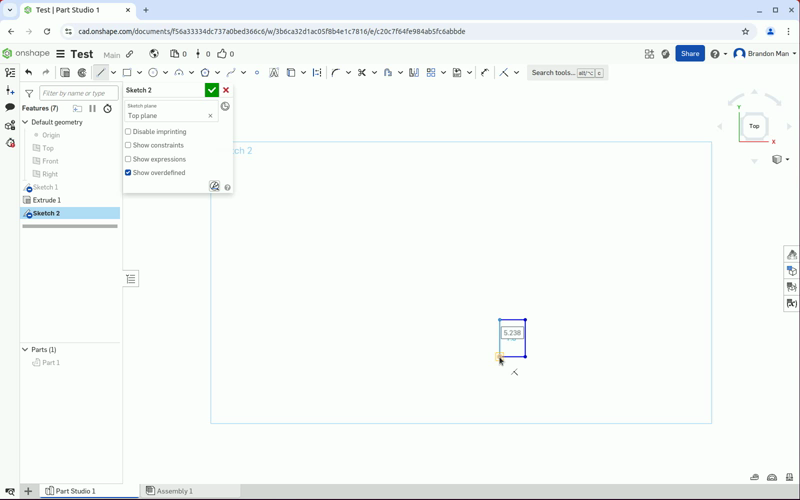
mouse_move(521, 353)
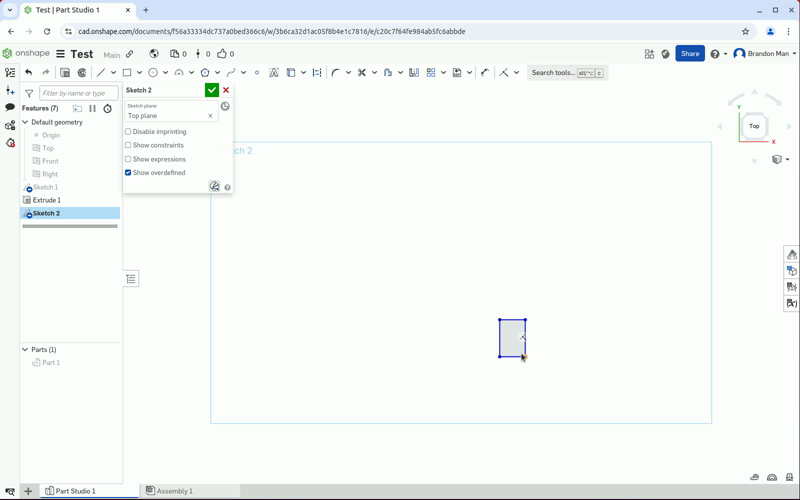
scroll(6)
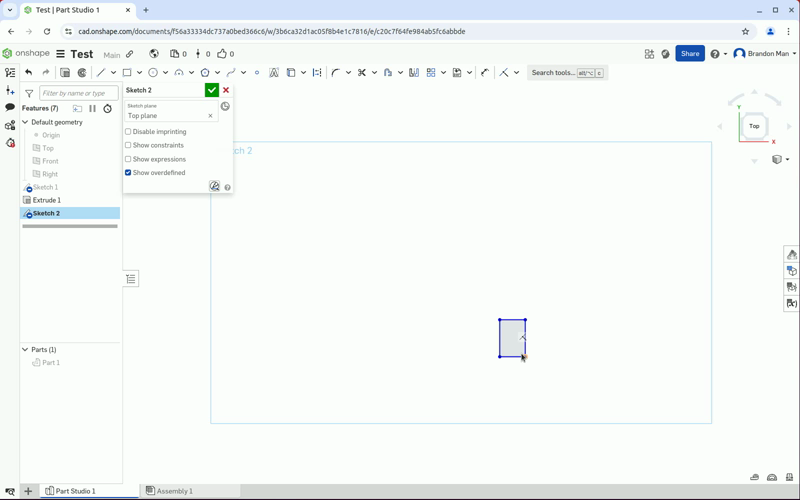
scroll(6)
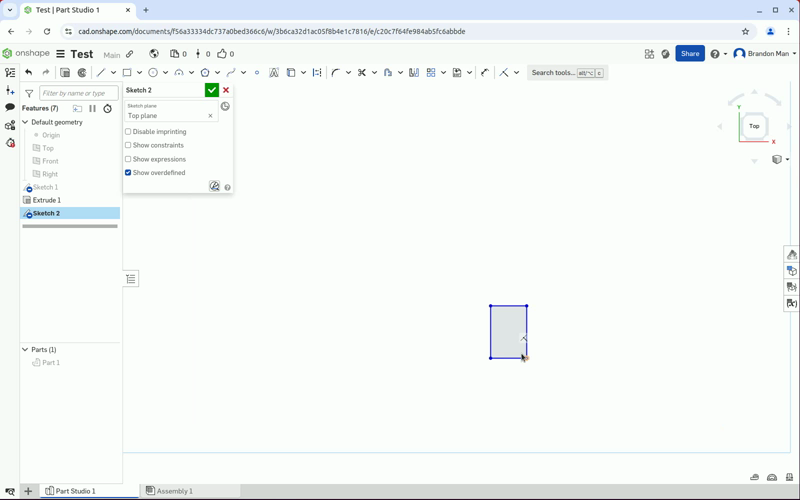
scroll(6)
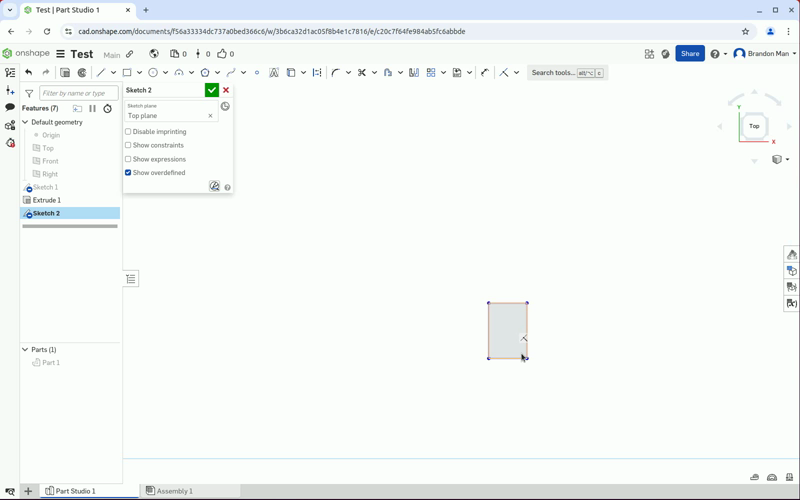
scroll(6)
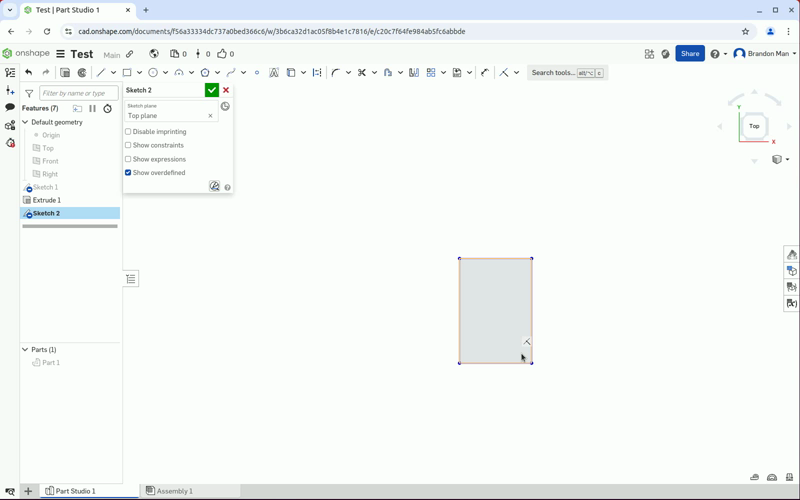
scroll(6)
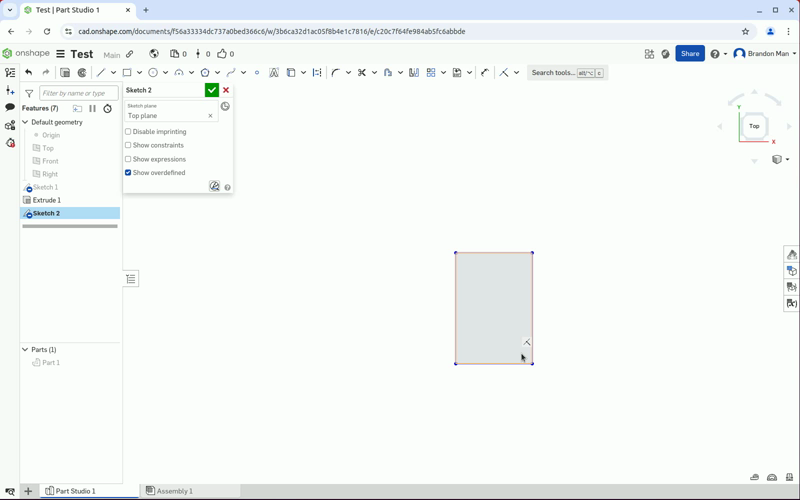
scroll(6)
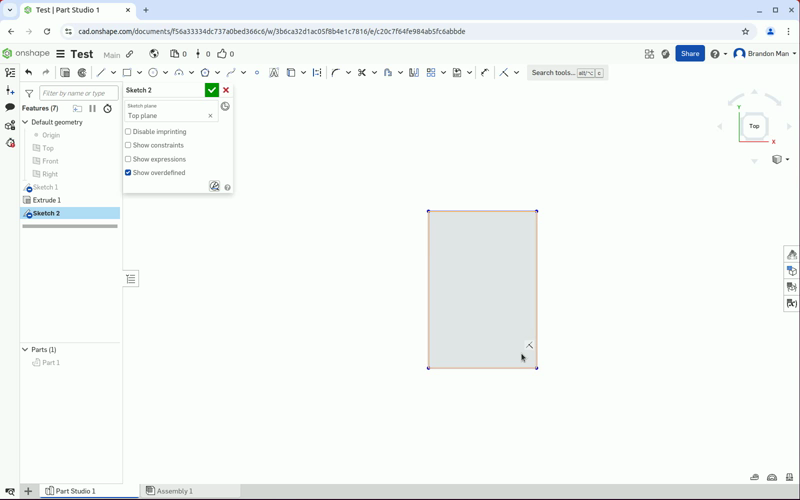
scroll(6)
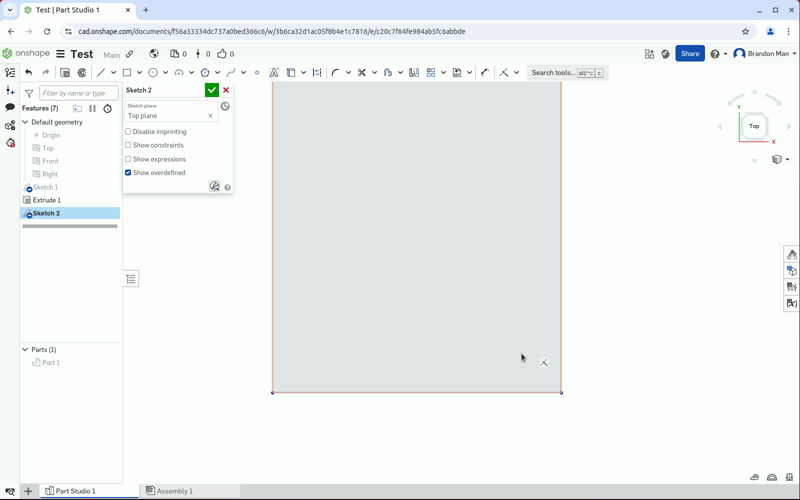
click(521, 353)
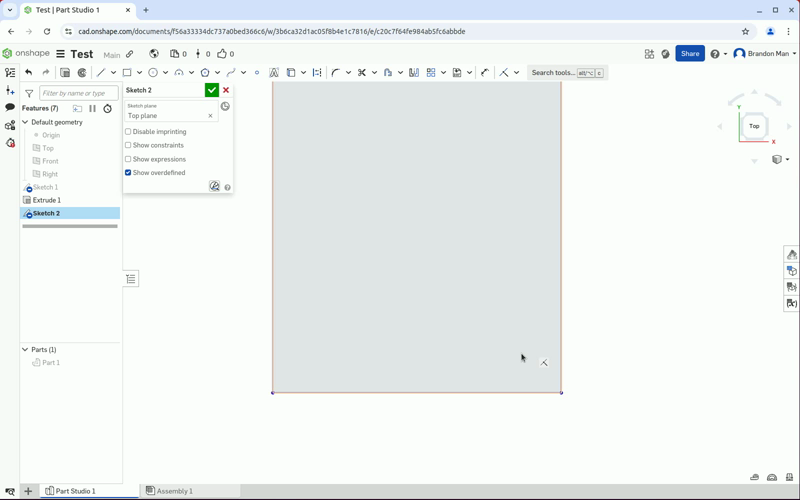
scroll(-6)
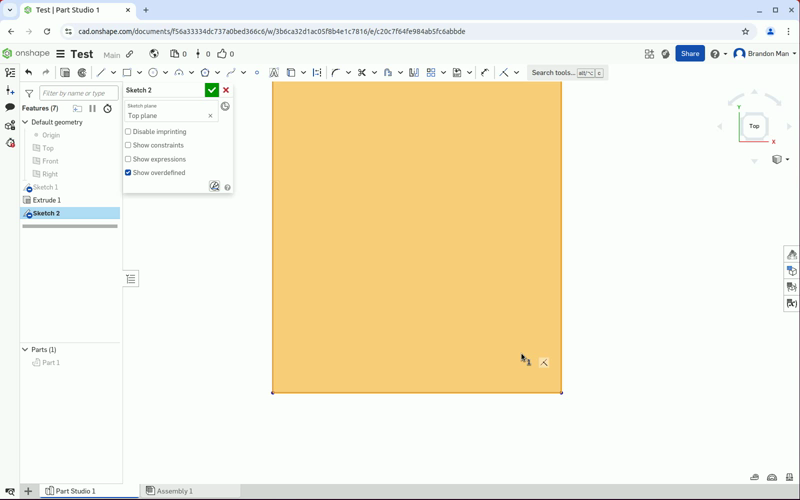
scroll(-6)
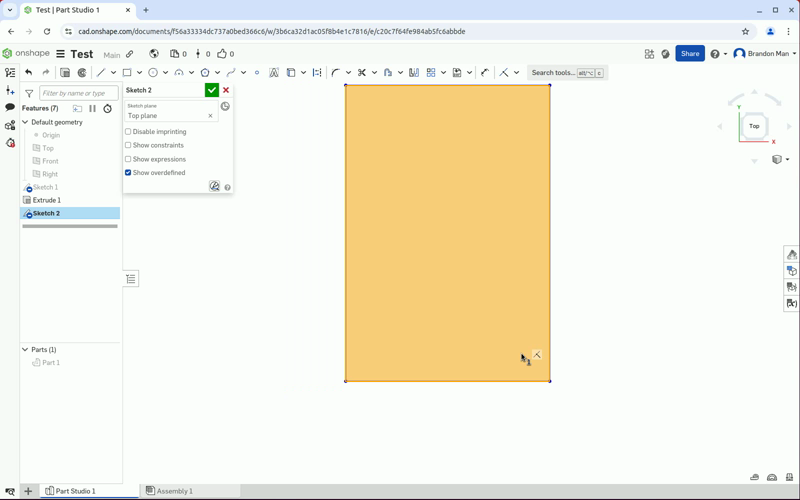
scroll(-6)
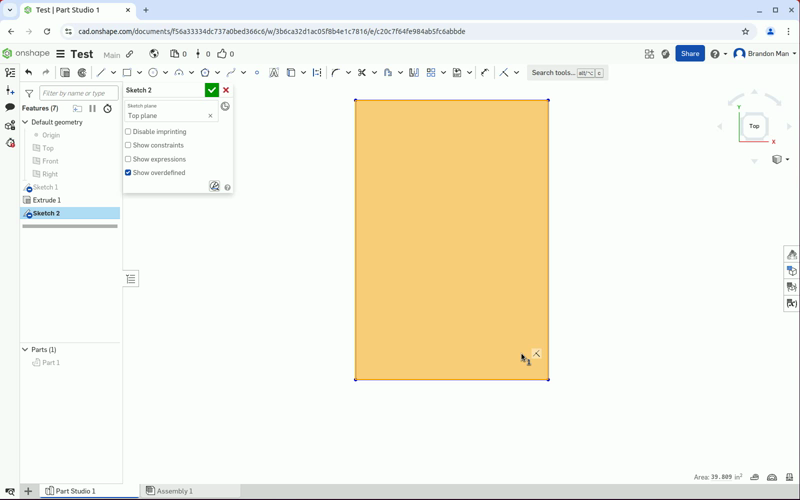
scroll(-6)
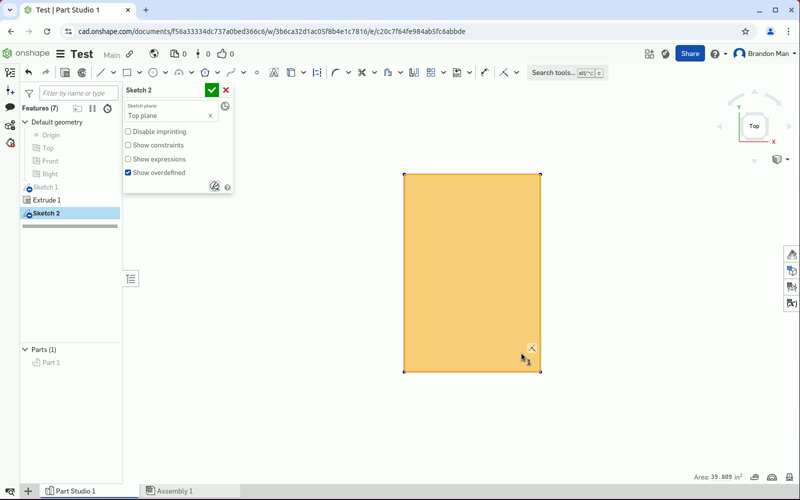
scroll(-6)
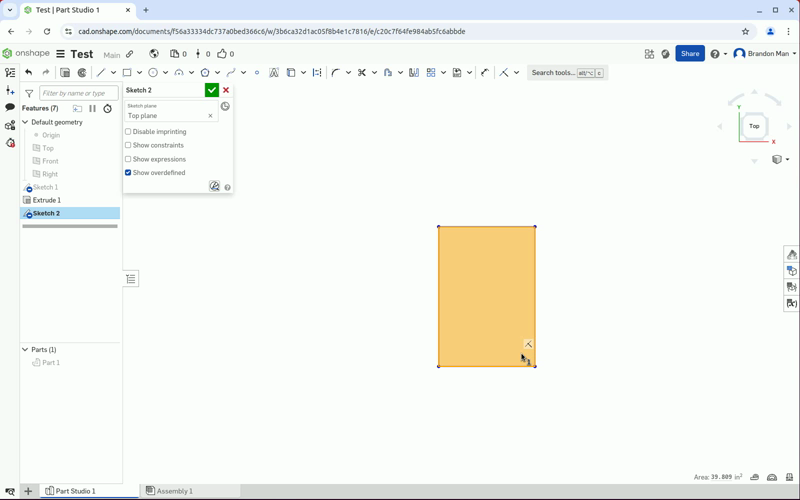
scroll(-6)
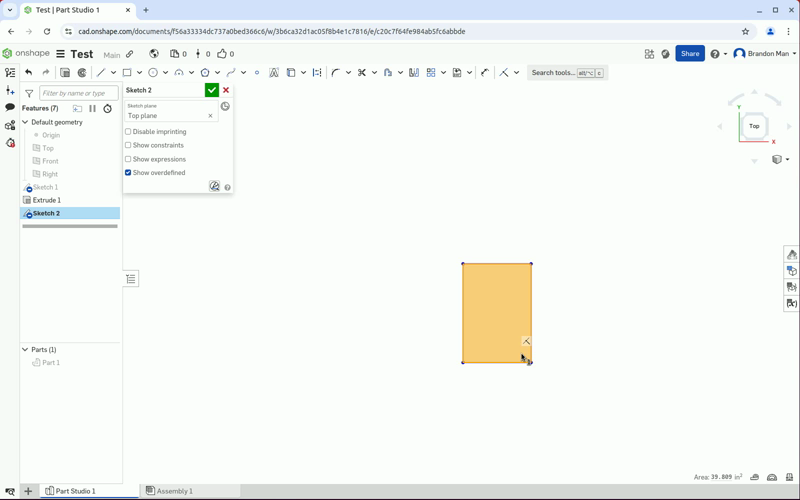
scroll(-6)
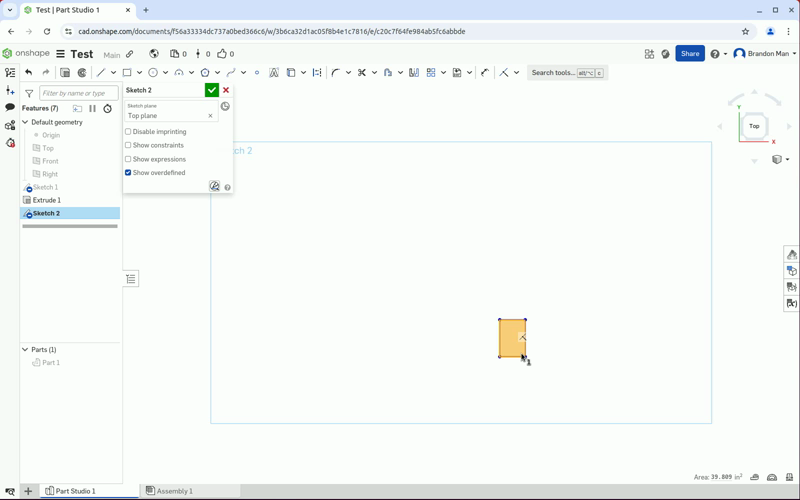
mouse_move(73, 352)
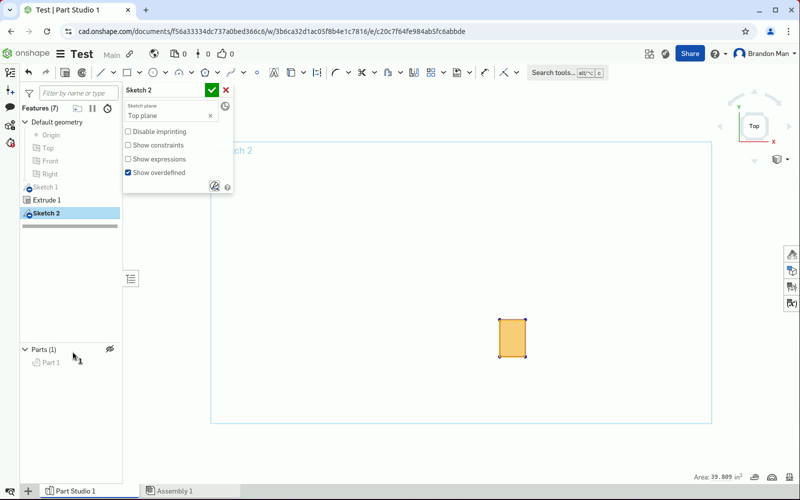
key(shift+y)
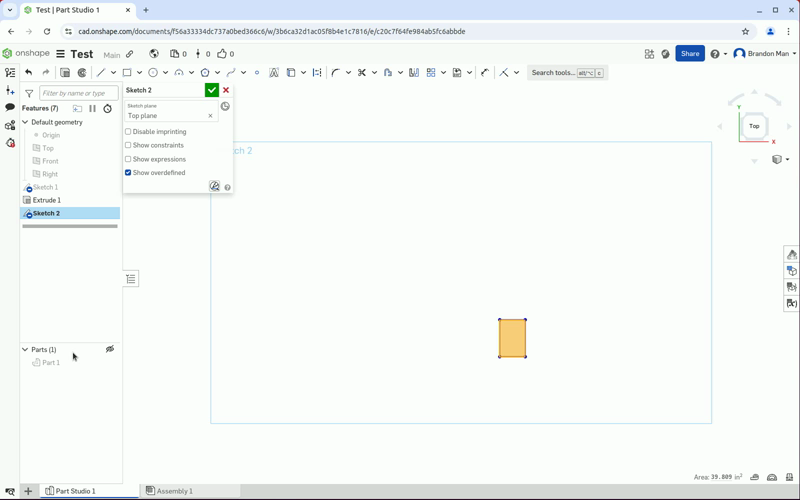
key(shift+e)
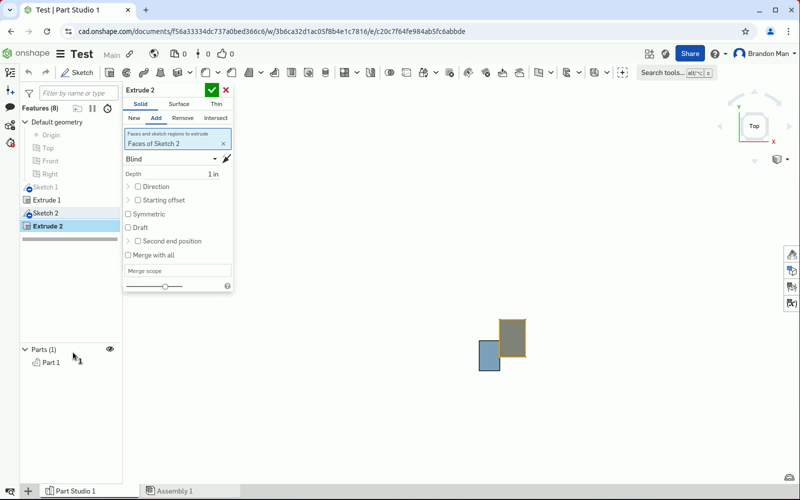
mouse_move(143, 106)
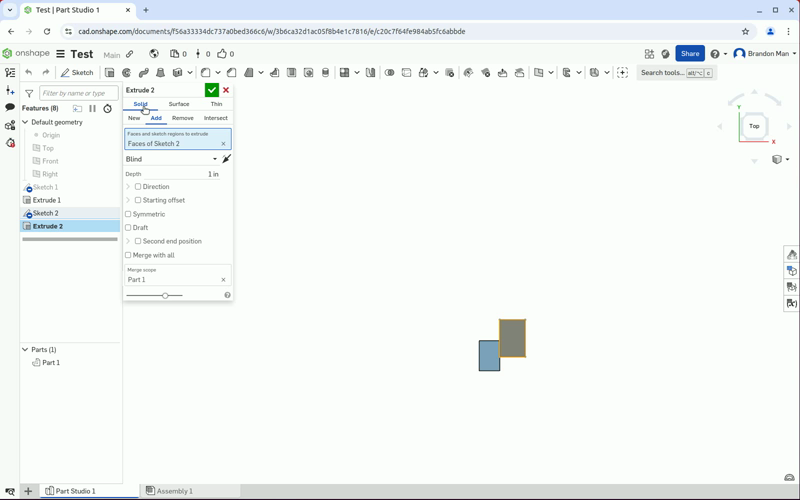
click(143, 106)
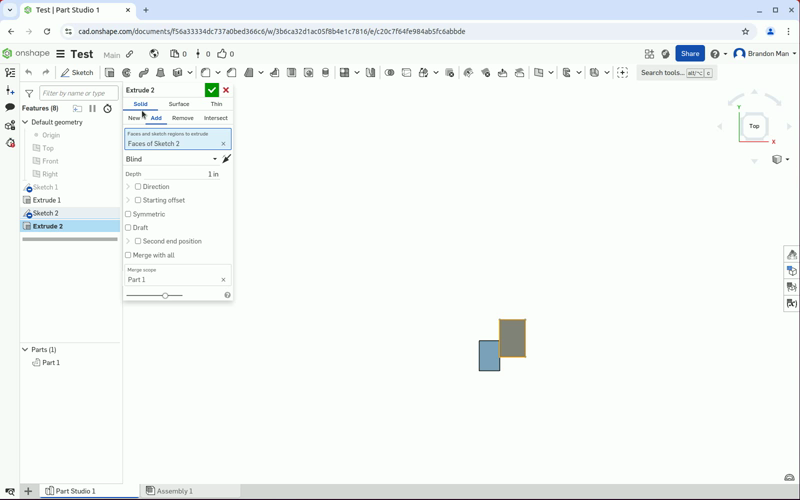
mouse_move(137, 120)
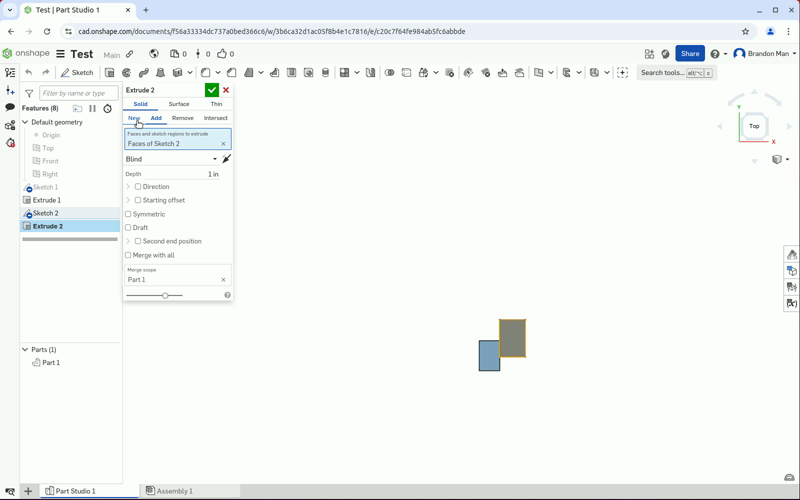
click(137, 120)
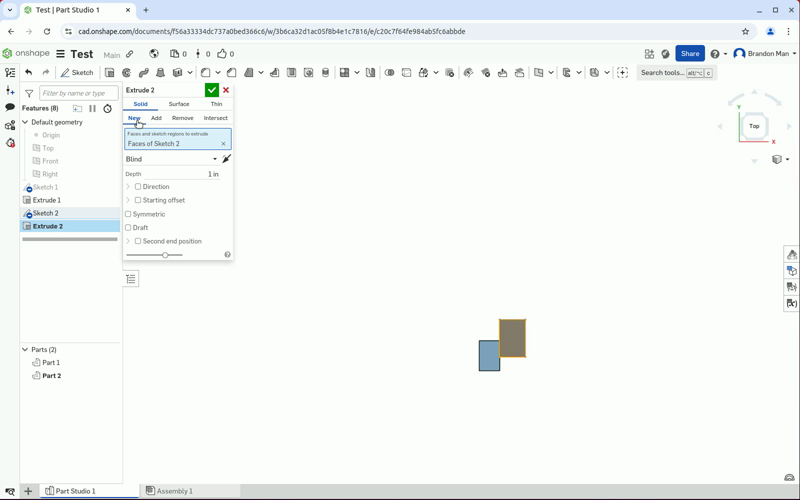
key(tab, 4)
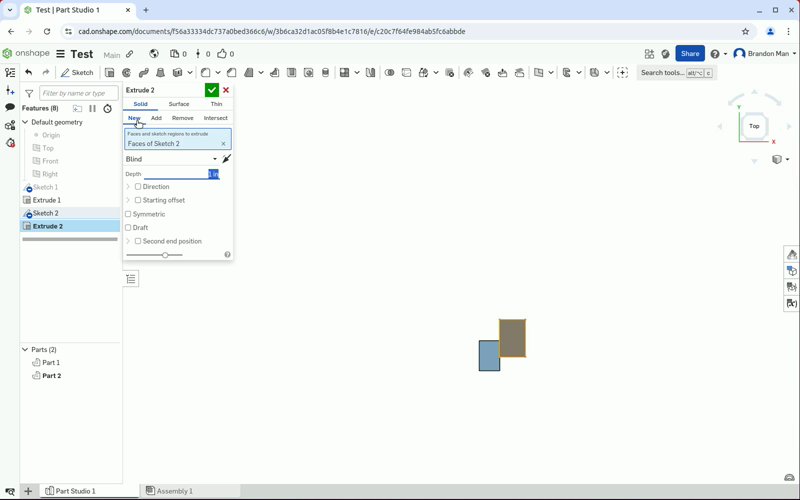
text(2.166)
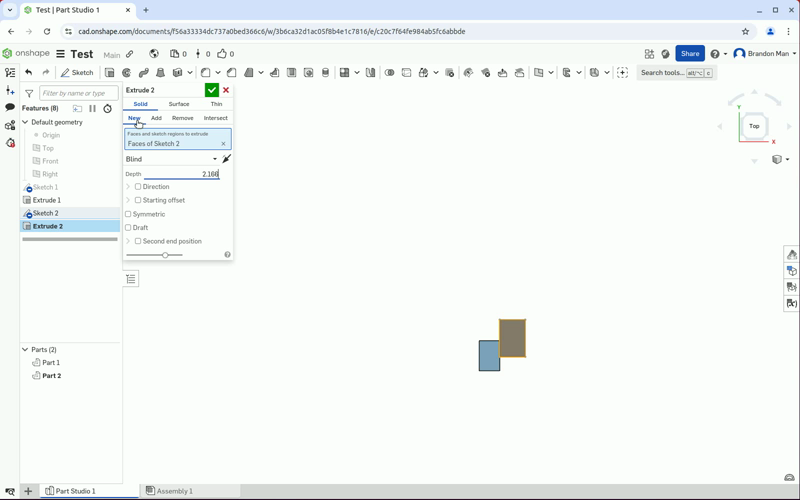
key(enter)
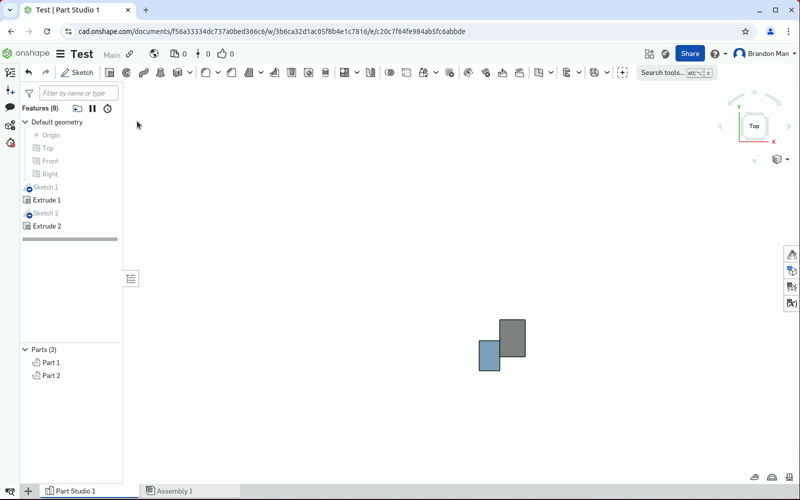
key(shift+h)
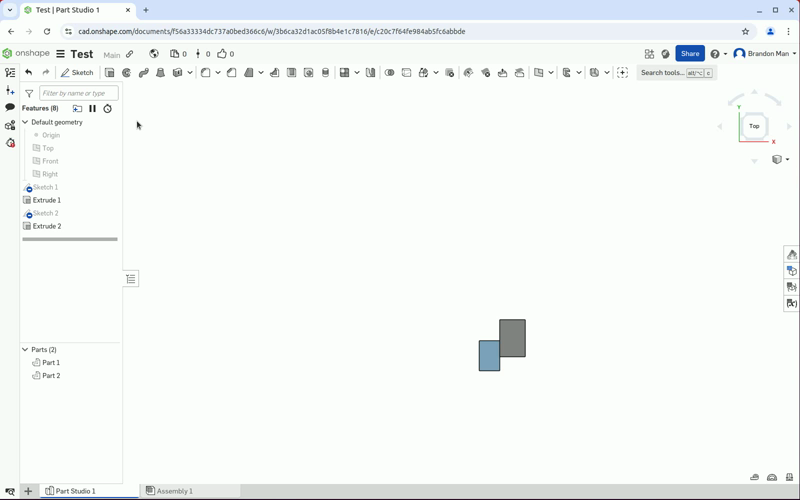
key(shift+h)
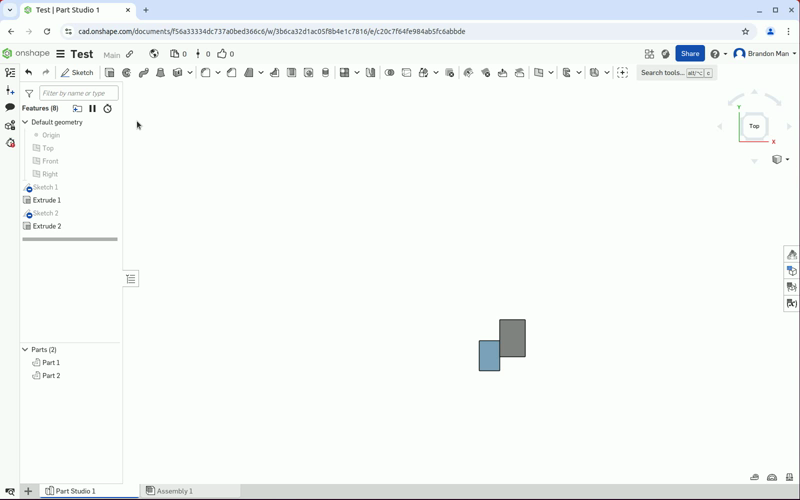
mouse_move(73, 189)
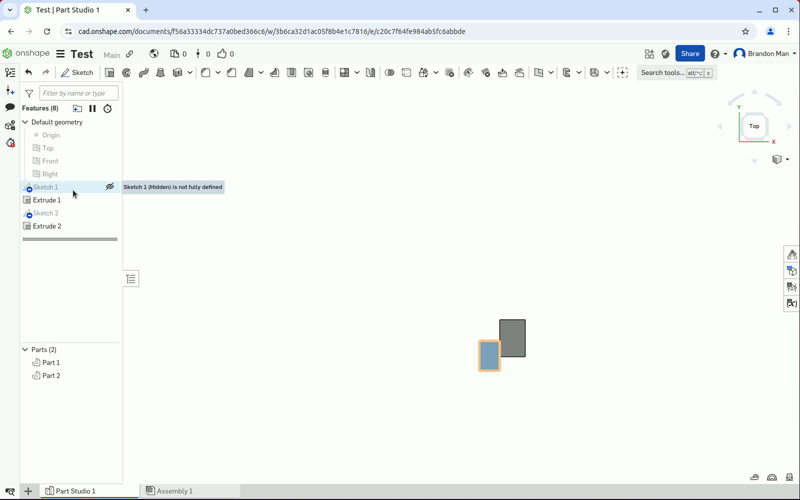
click(73, 189)
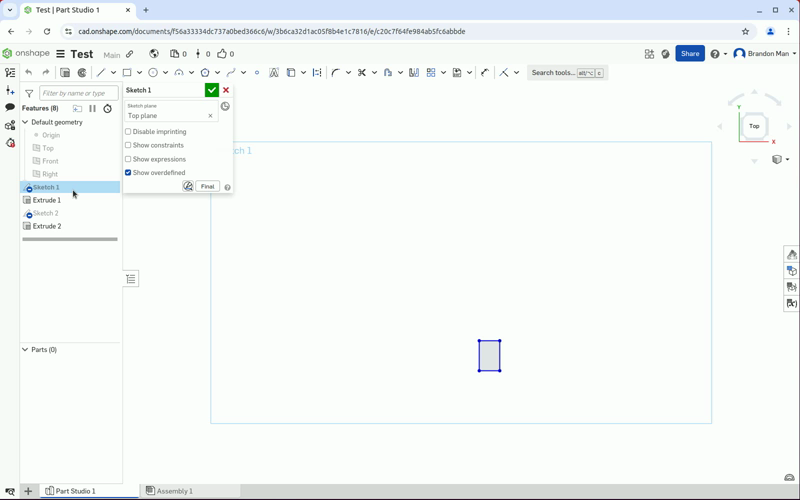
mouse_move(229, 92)
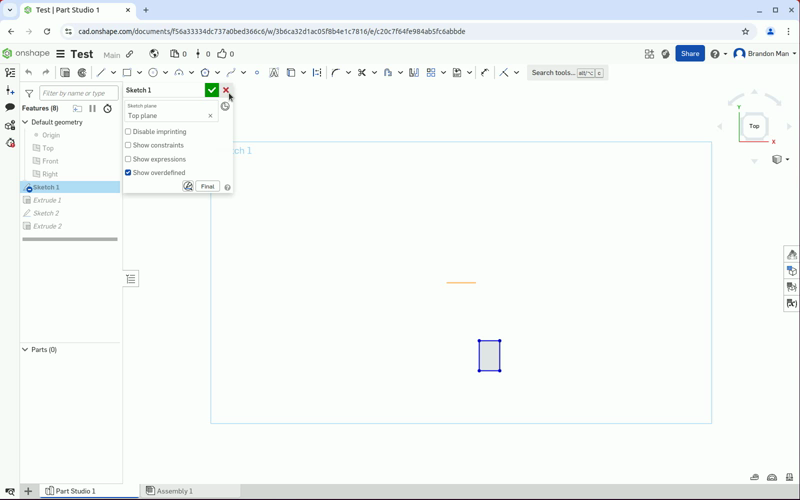
click(229, 92)
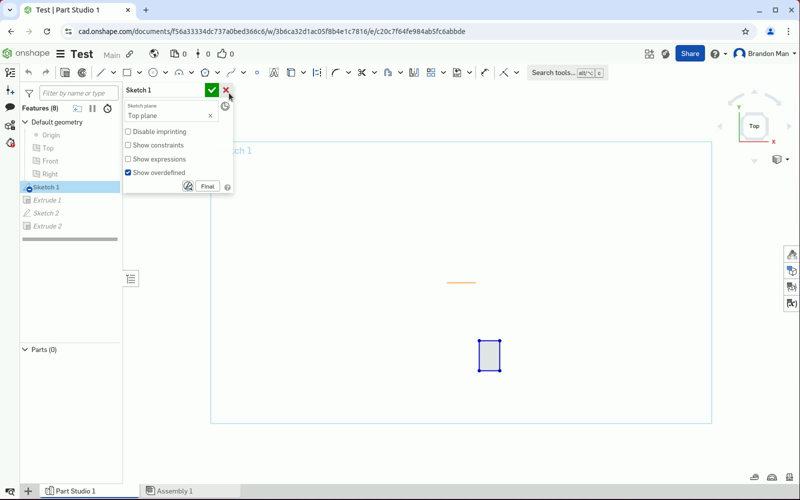
key(shift+s)
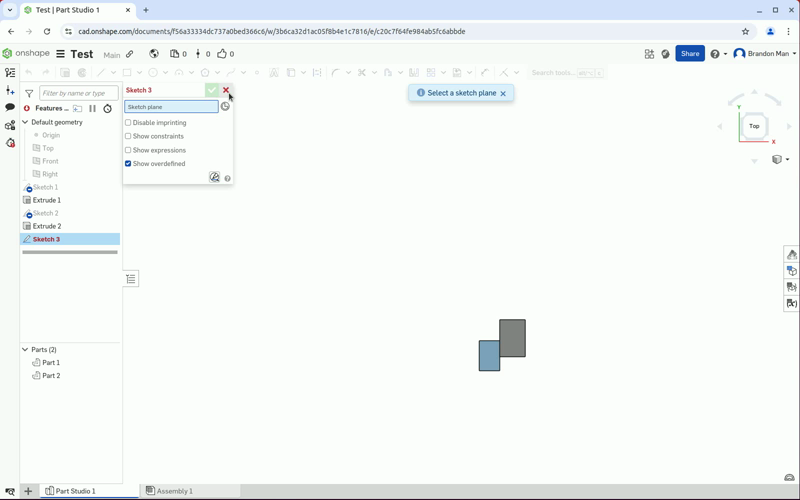
mouse_move(73, 150)
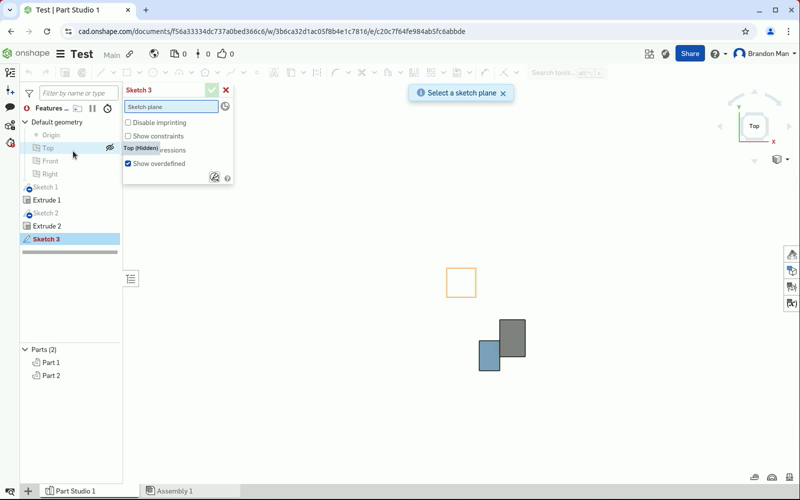
click(73, 150)
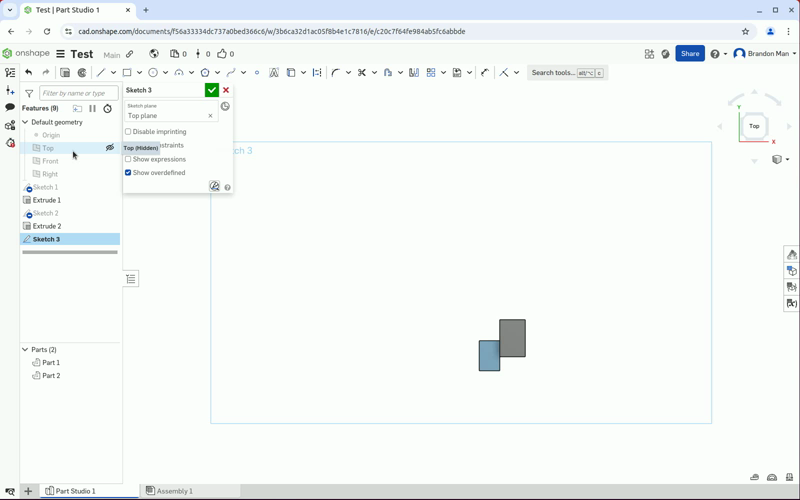
mouse_move(73, 352)
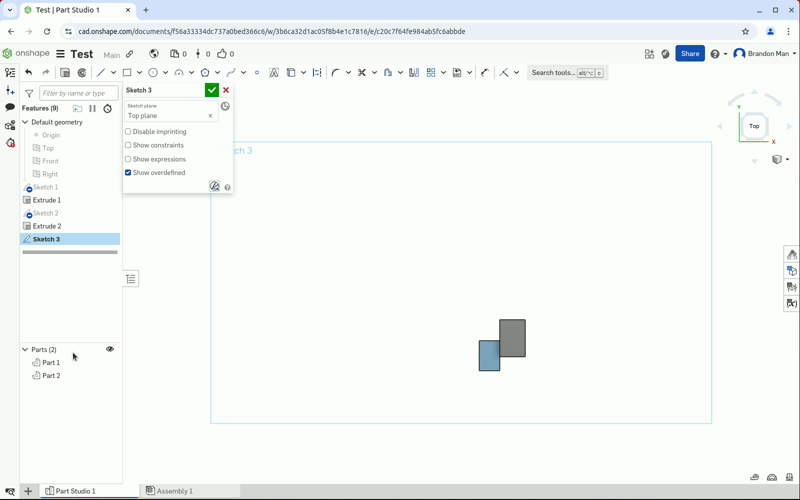
key(y)
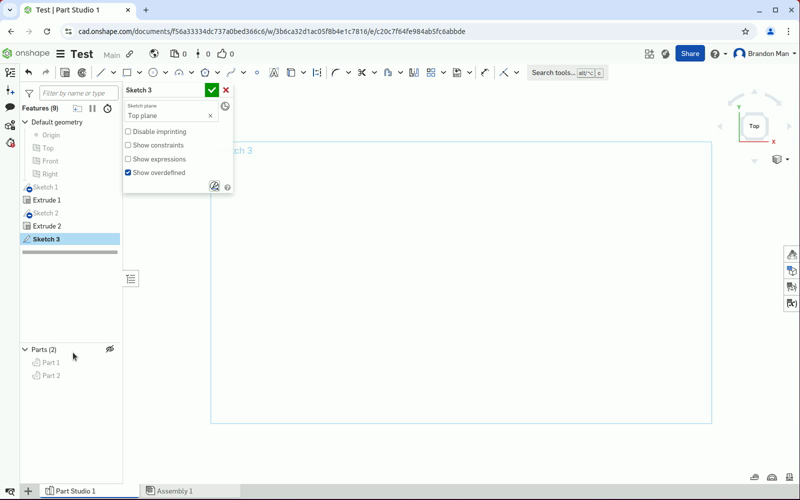
key(l)
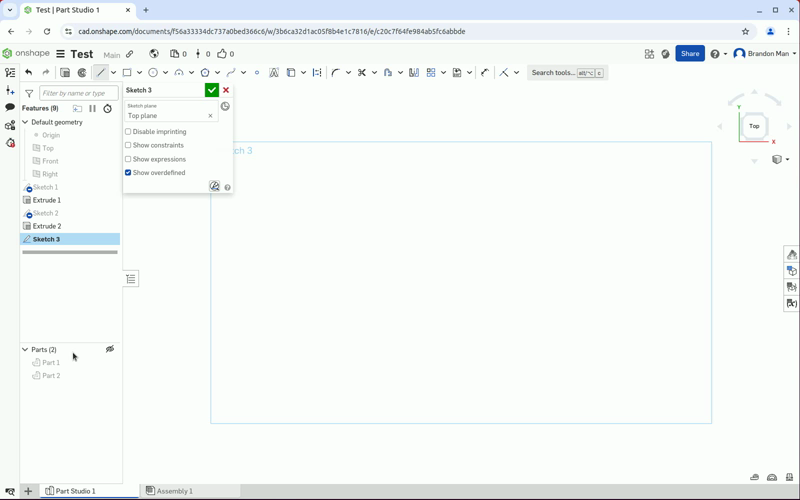
key_down(shift)
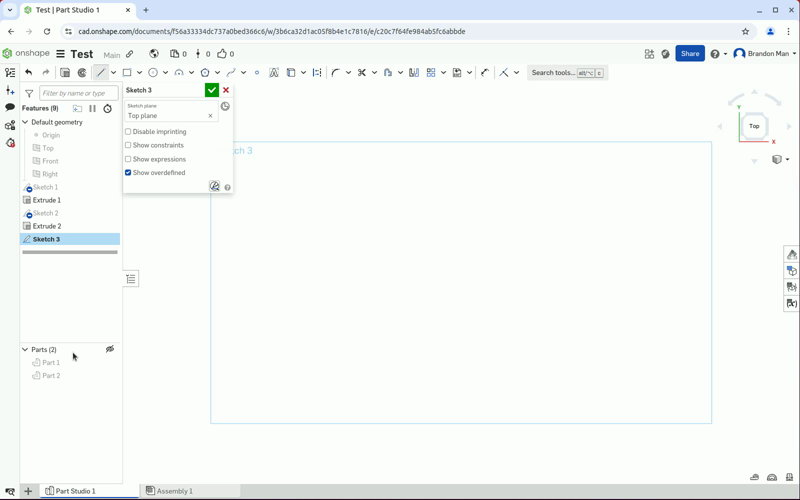
mouse_move(460, 395)
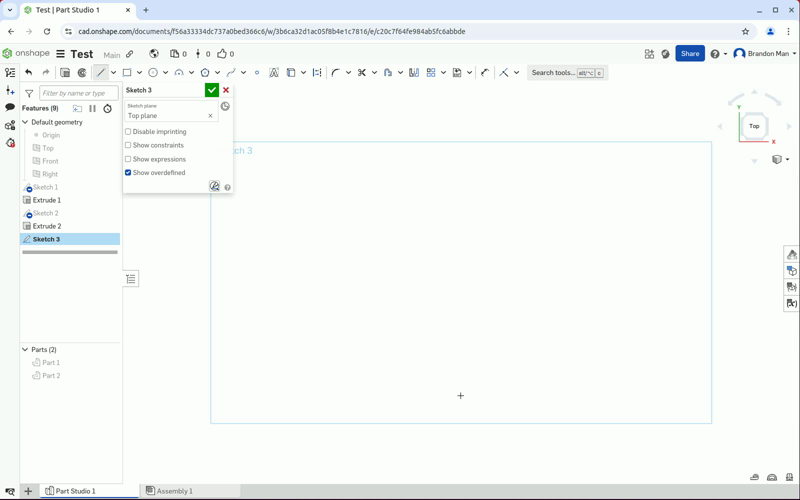
click(460, 395)
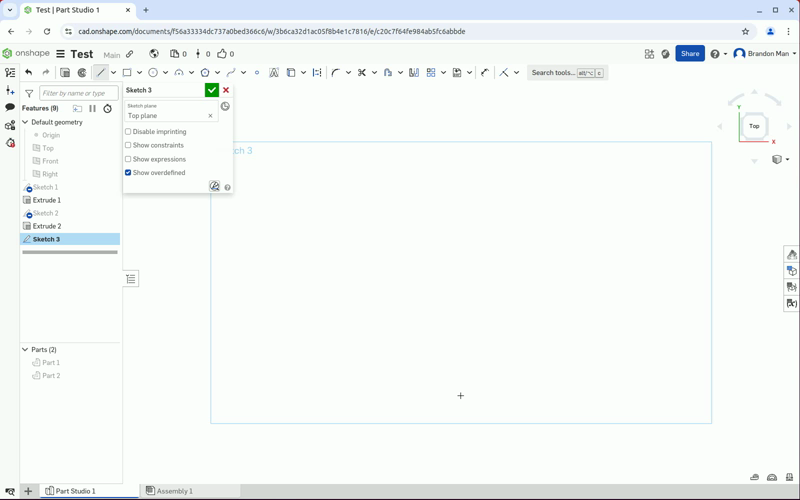
key_up(shift)
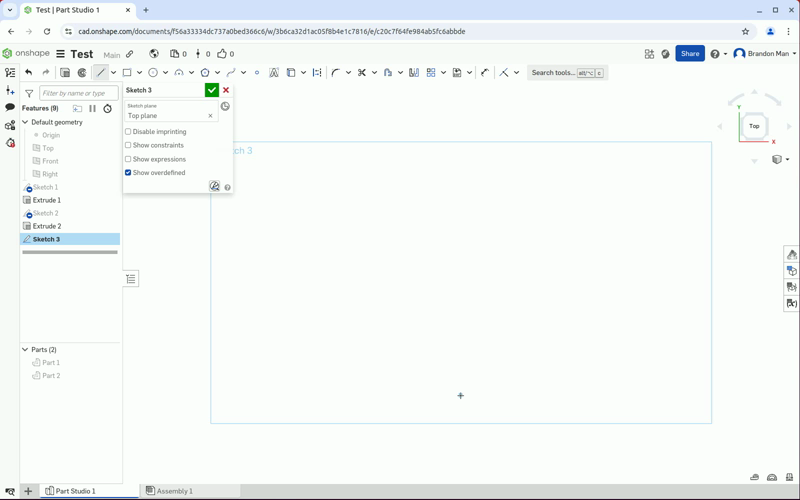
key_down(shift)
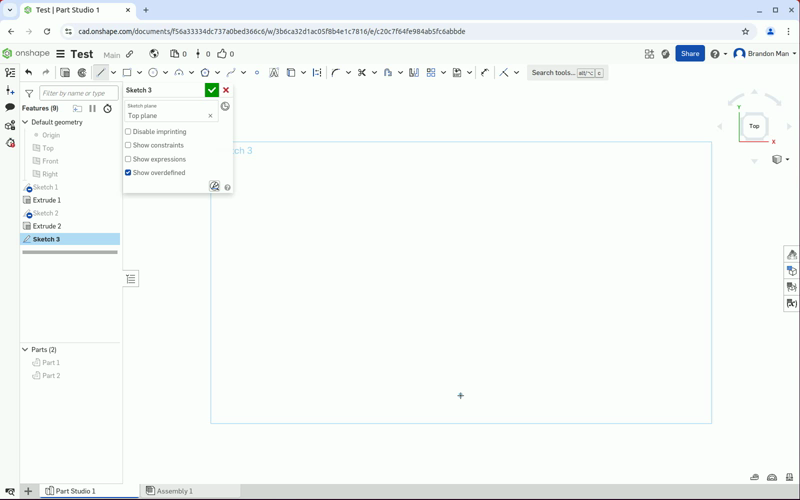
mouse_move(490, 395)
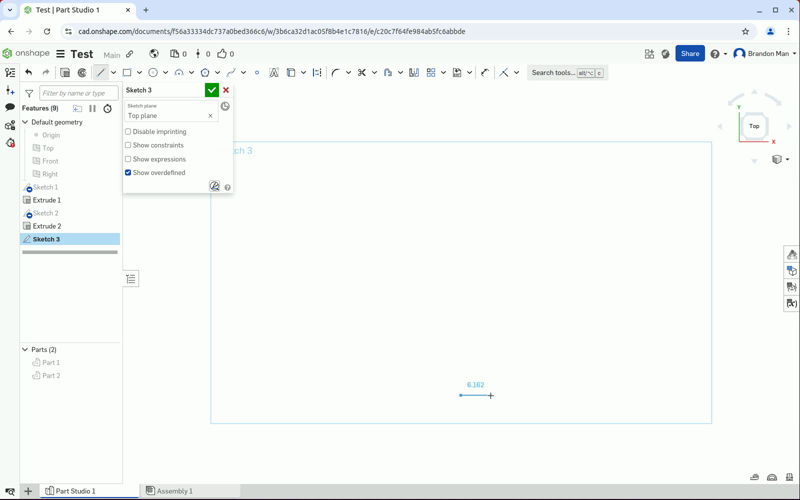
mouse_move(484, 395)
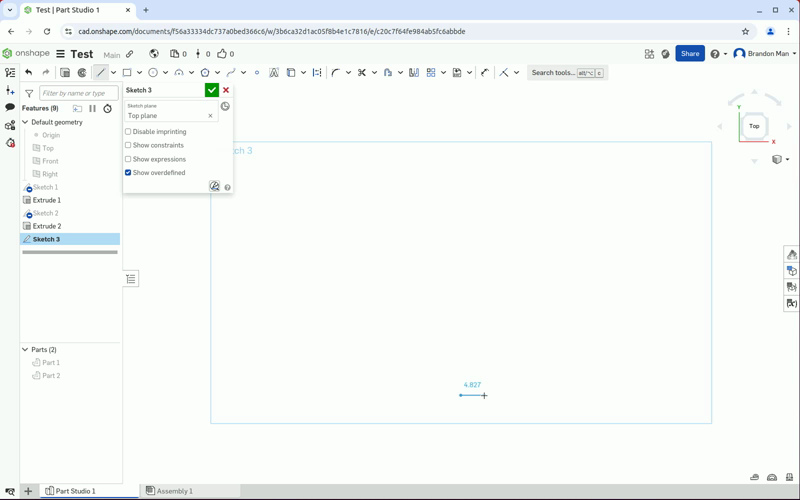
click(484, 395)
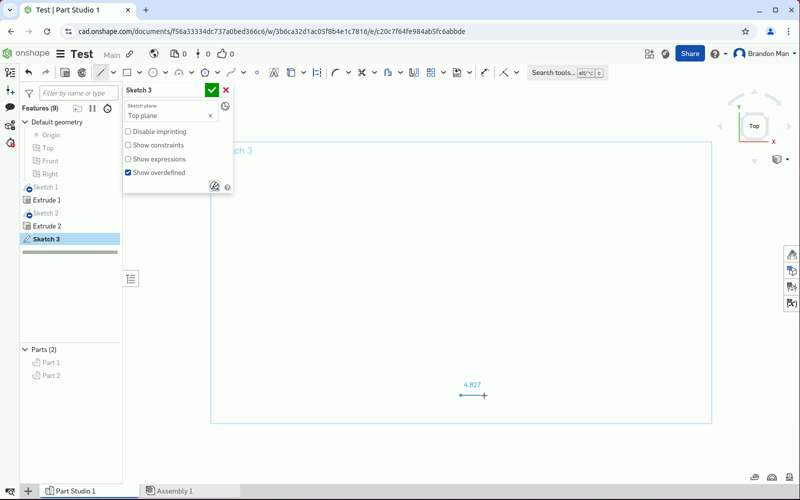
key_up(shift)
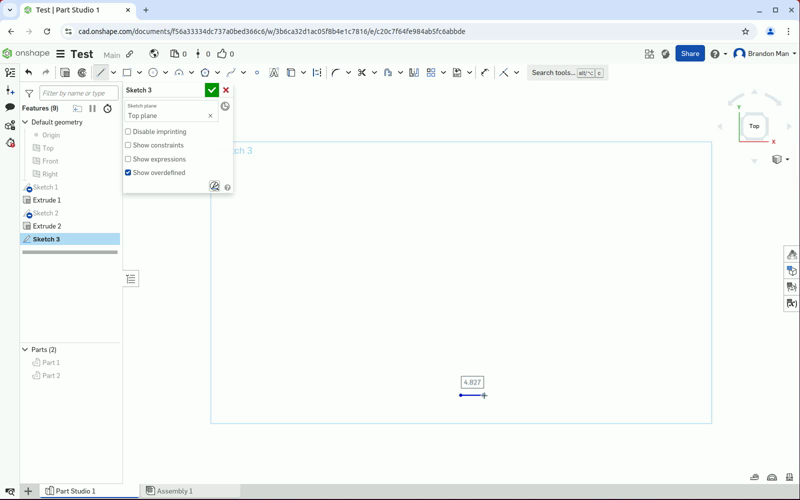
key_down(shift)
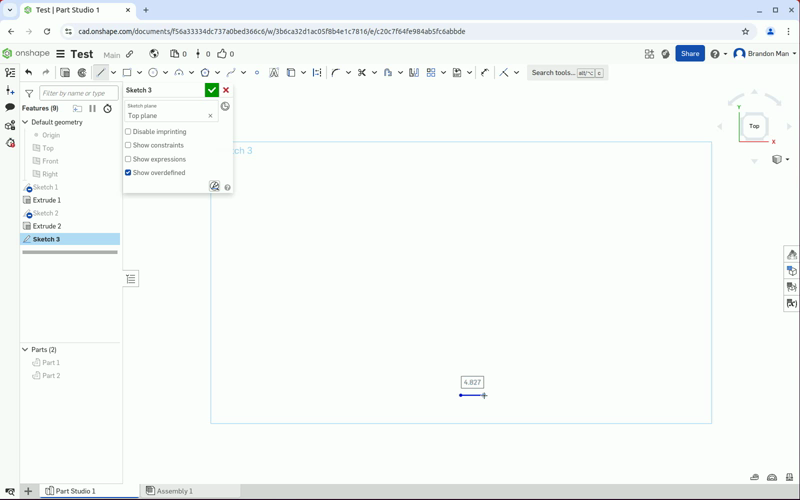
mouse_move(514, 395)
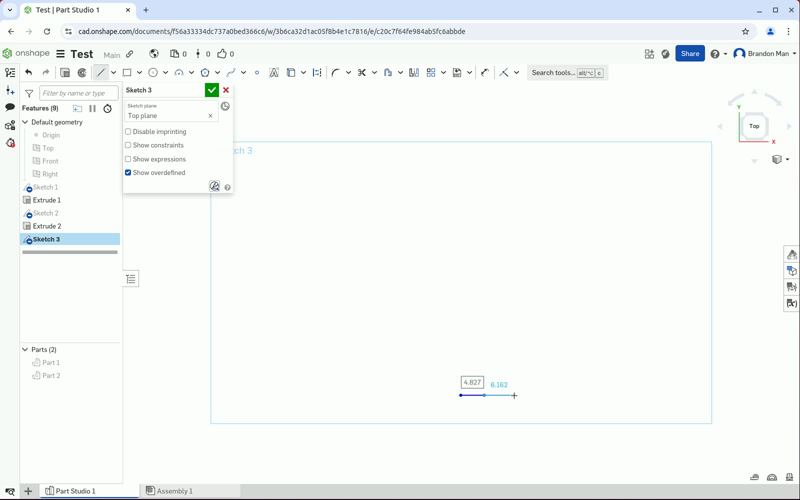
mouse_move(484, 387)
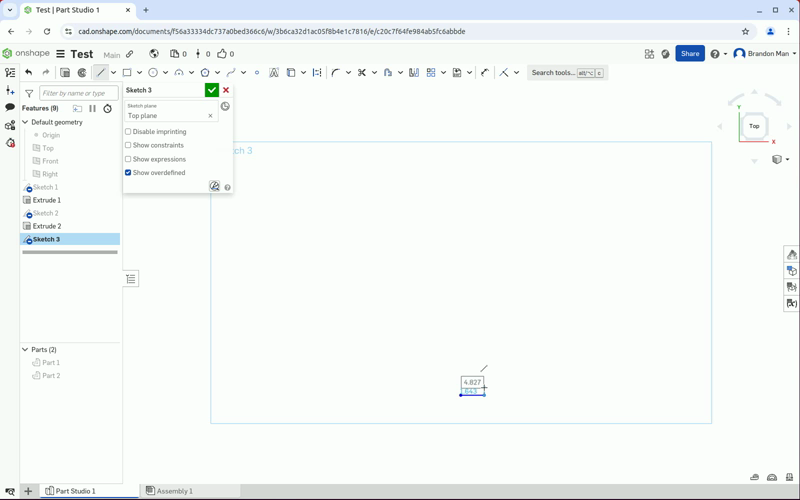
click(484, 387)
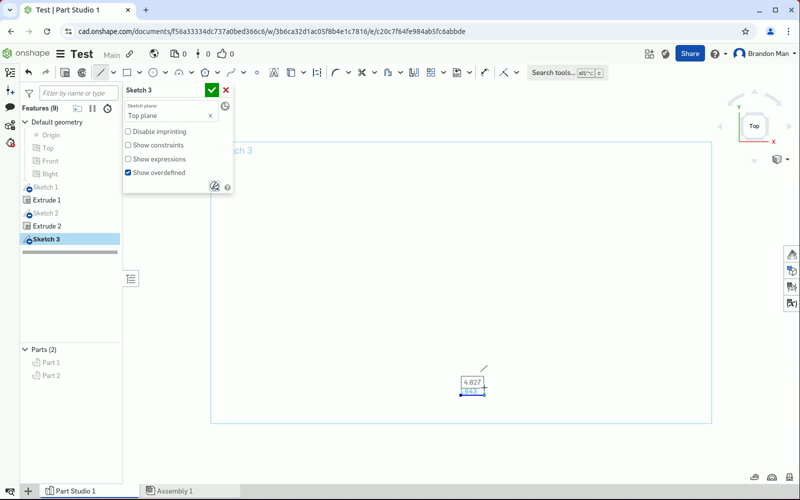
key_up(shift)
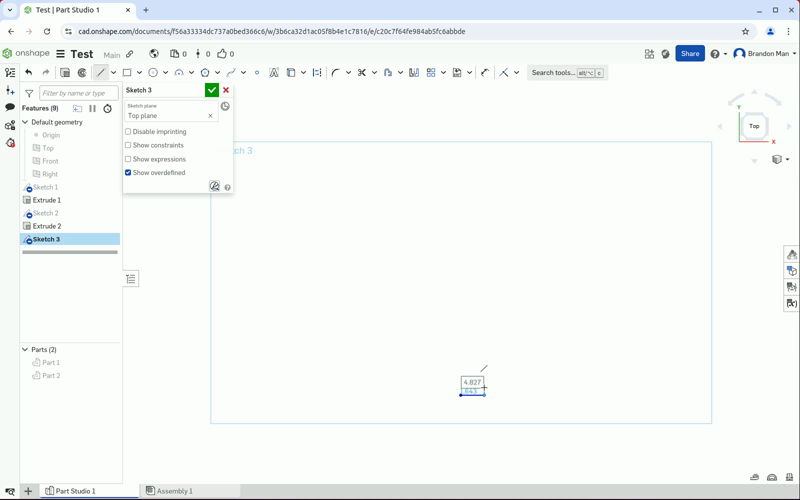
key_down(shift)
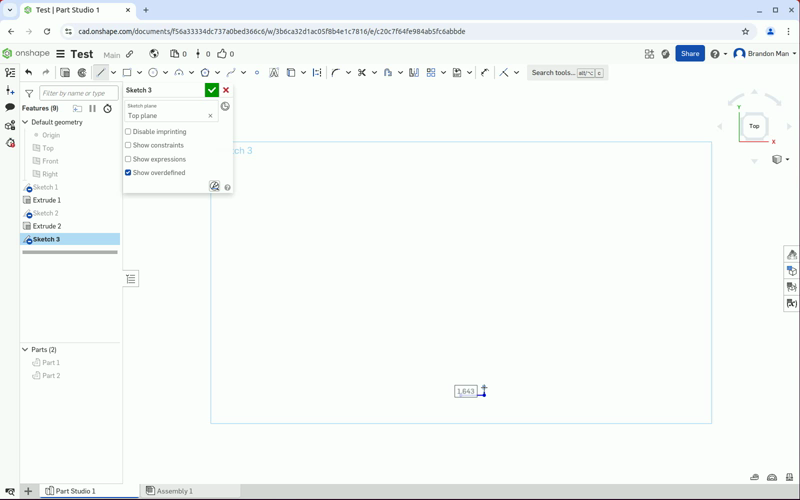
mouse_move(514, 387)
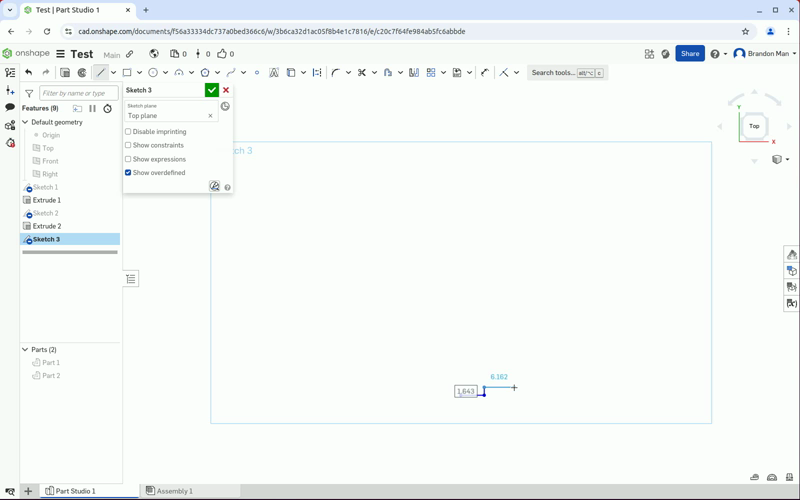
mouse_move(499, 387)
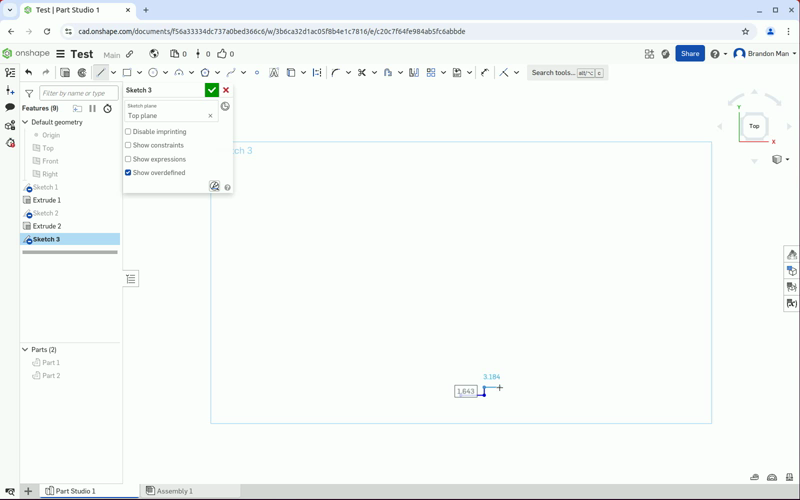
click(499, 387)
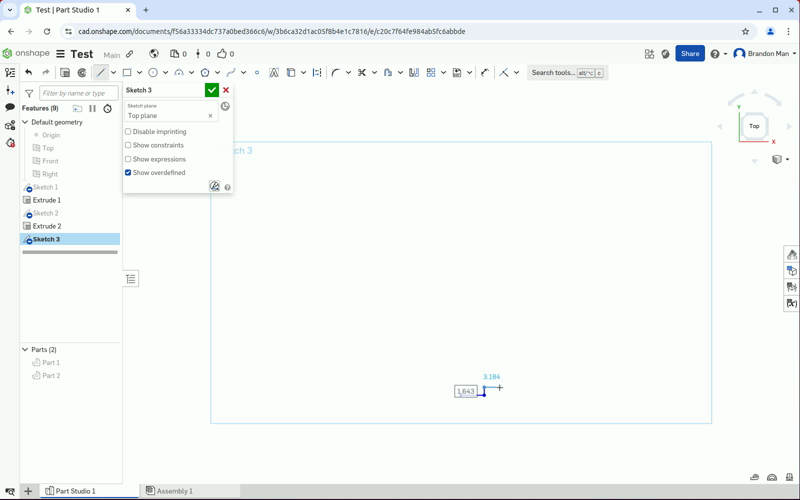
key_up(shift)
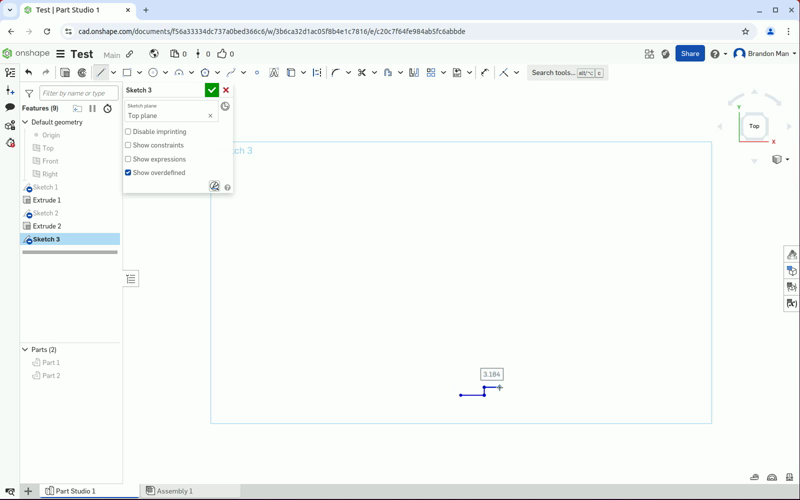
key_down(shift)
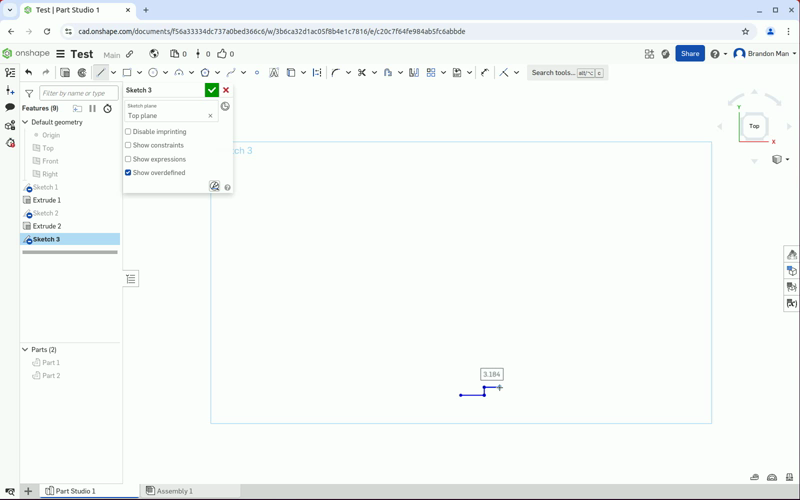
mouse_move(529, 387)
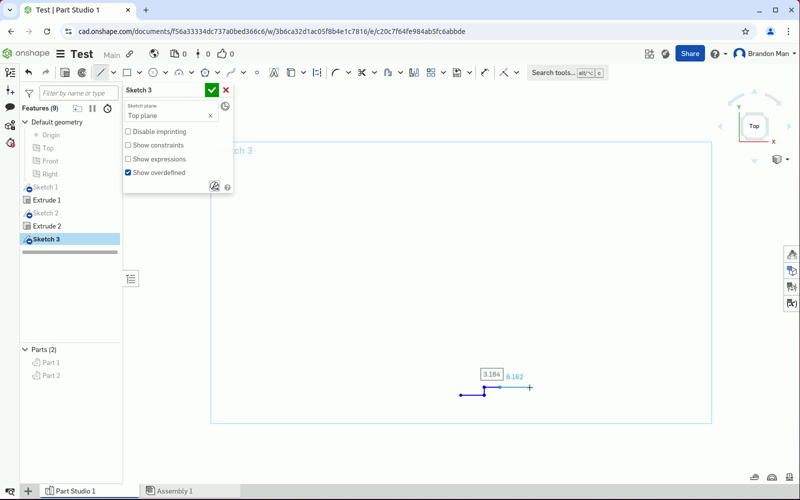
mouse_move(504, 395)
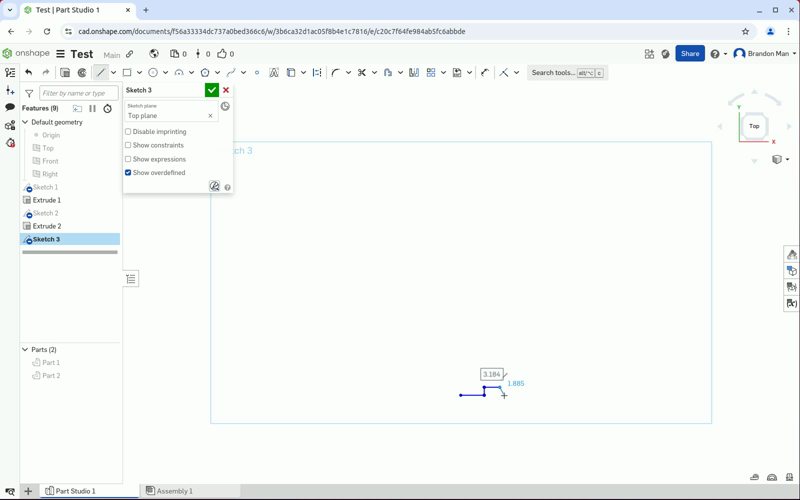
click(504, 395)
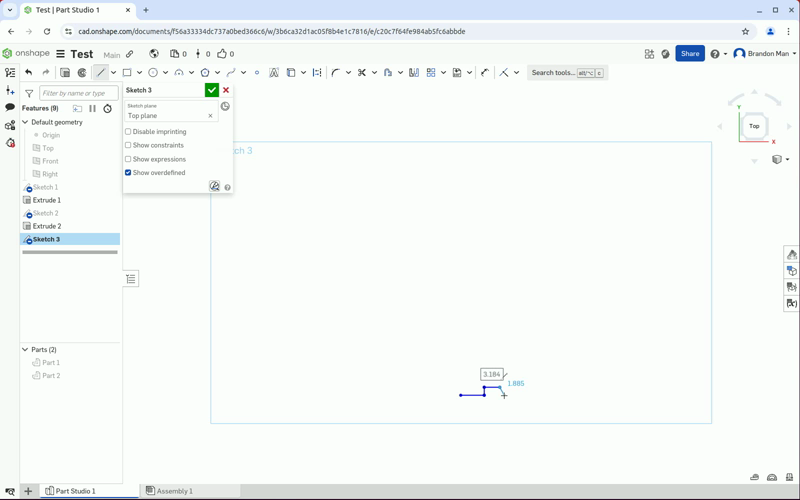
key_up(shift)
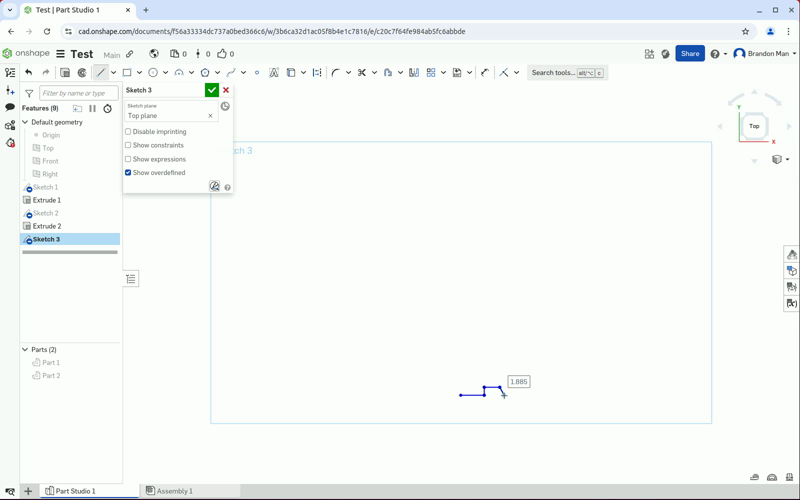
key_down(shift)
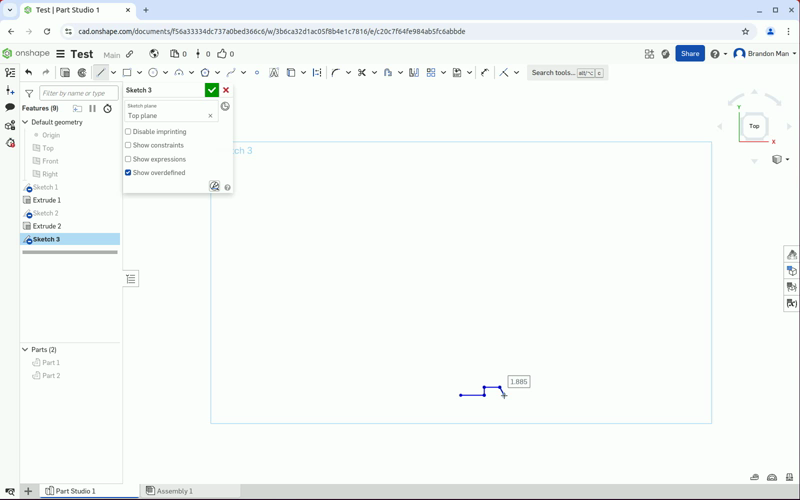
mouse_move(534, 395)
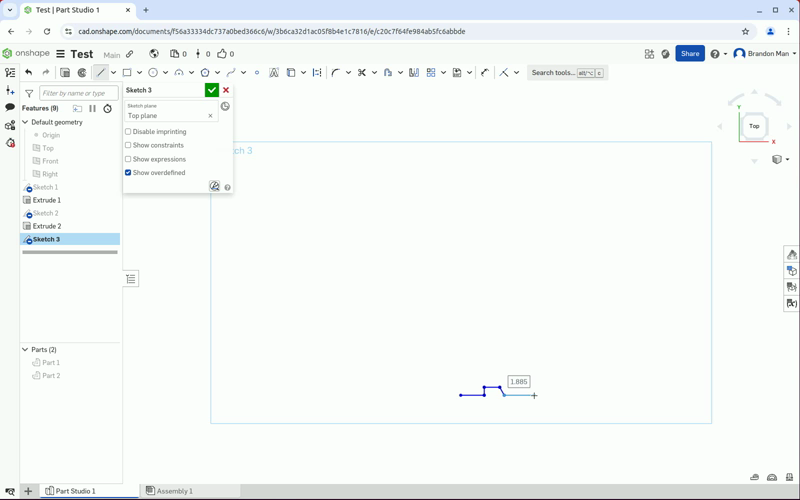
mouse_move(524, 395)
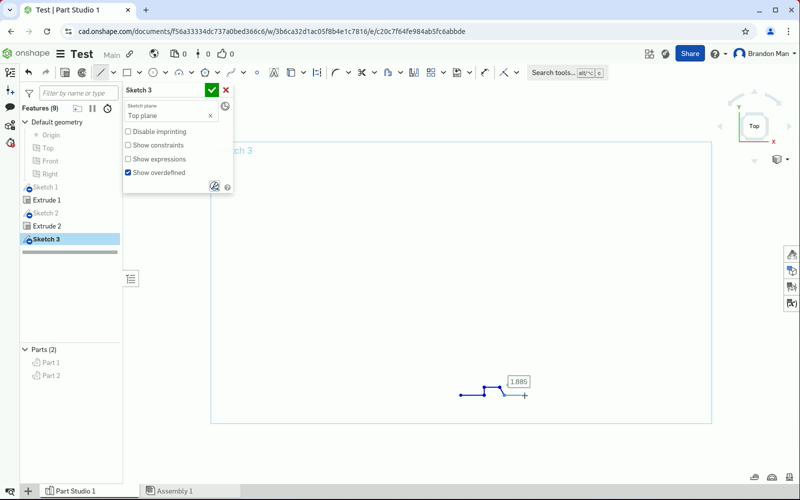
click(524, 395)
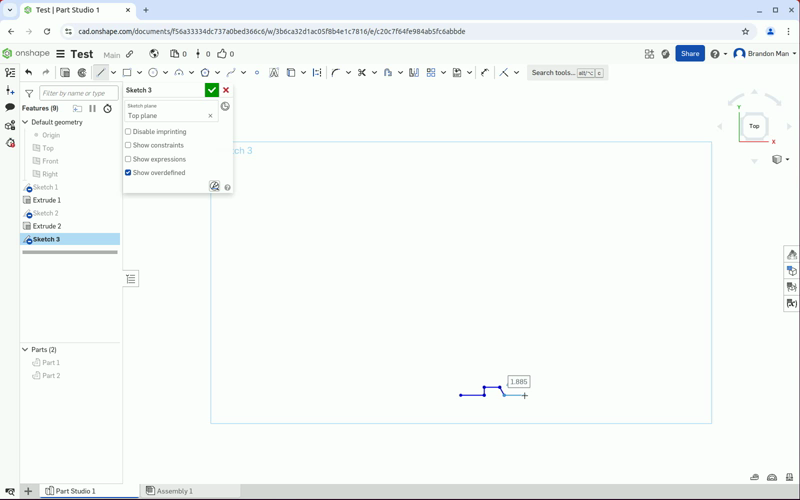
key_up(shift)
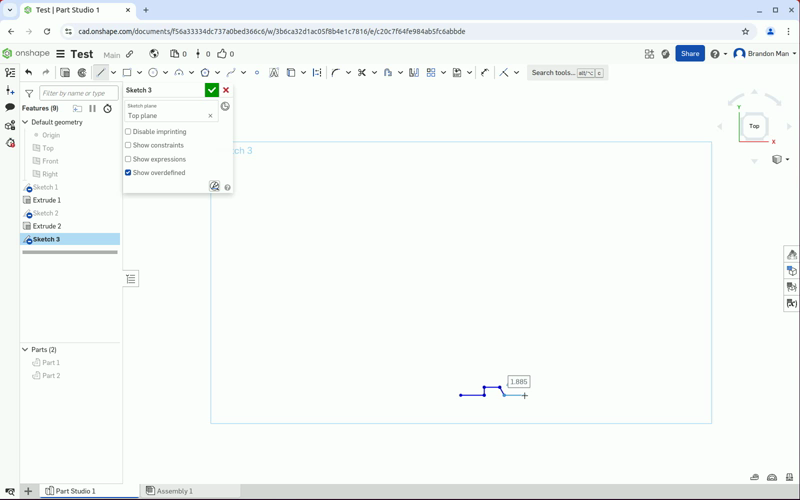
key_down(shift)
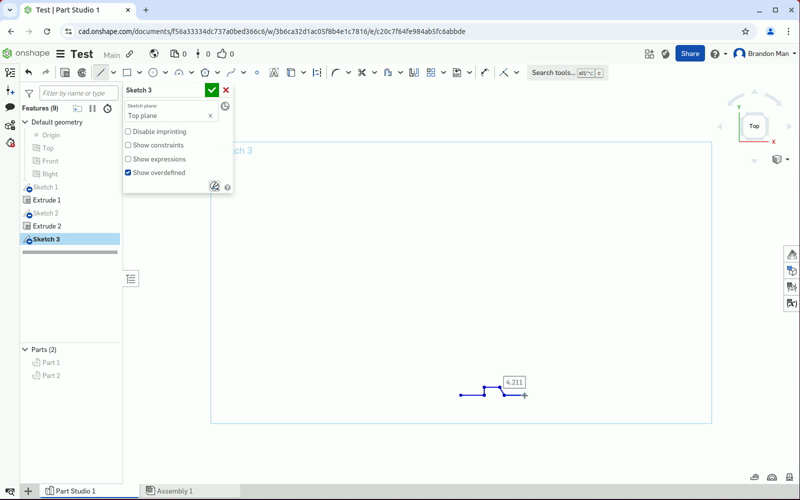
mouse_move(554, 395)
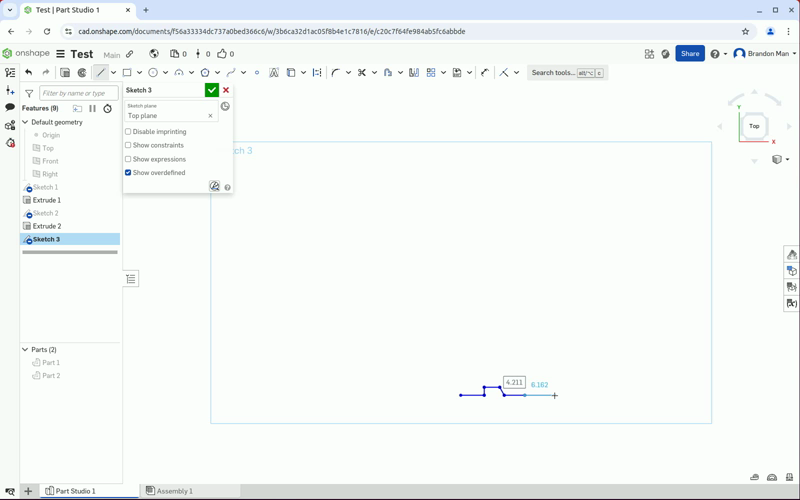
mouse_move(524, 356)
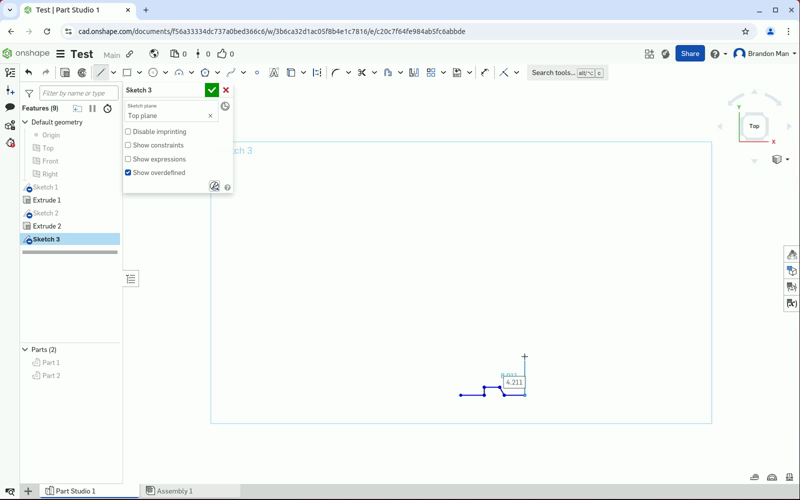
click(524, 356)
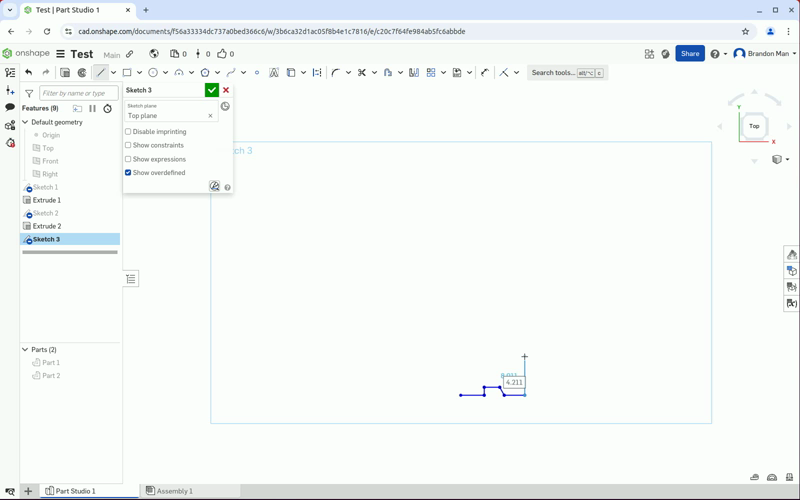
key_up(shift)
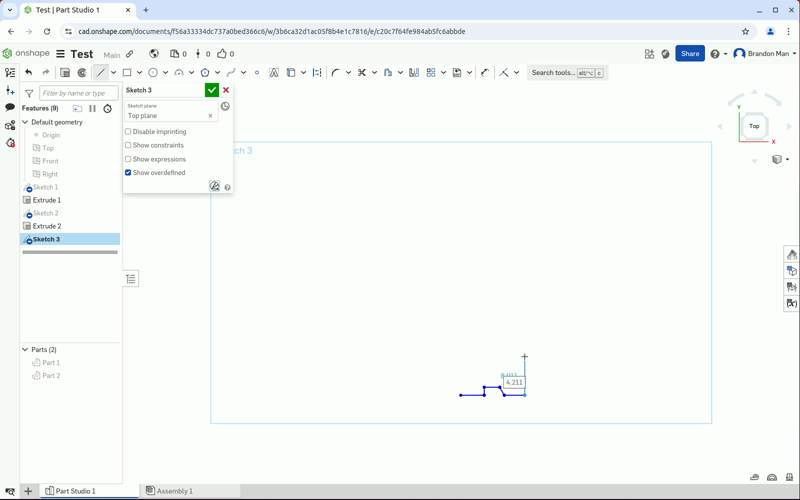
key_down(shift)
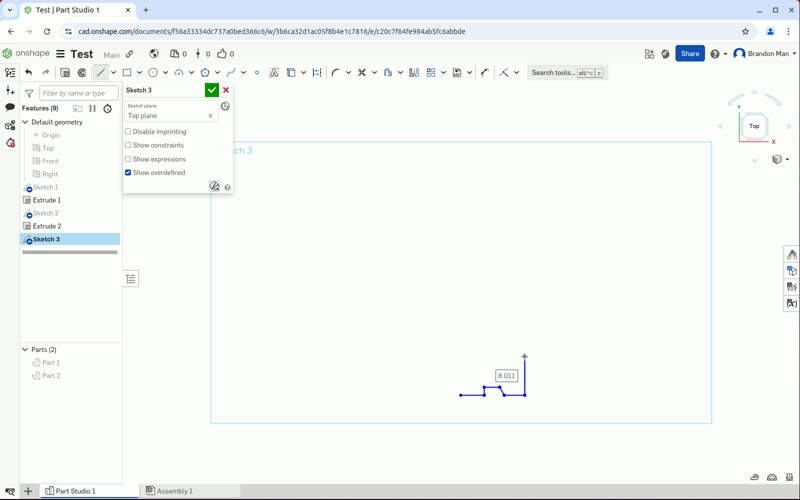
mouse_move(554, 356)
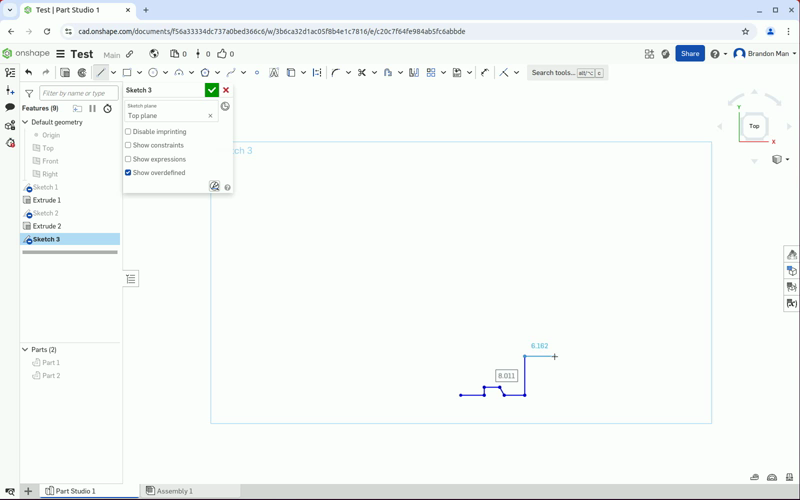
mouse_move(499, 356)
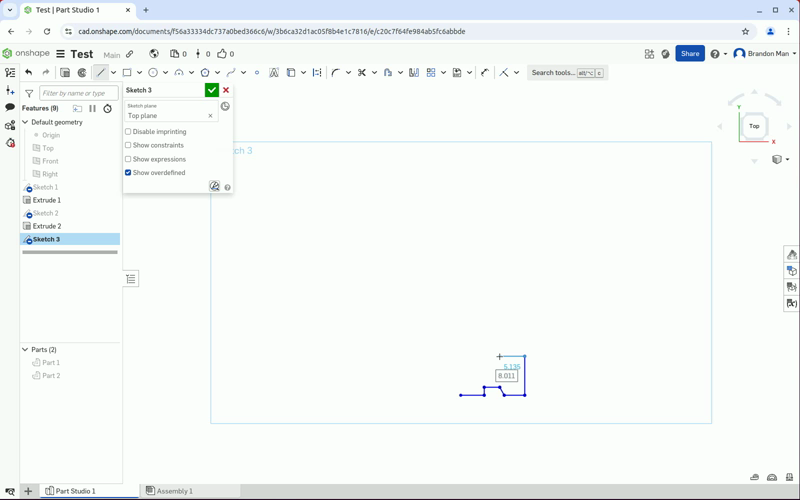
click(499, 356)
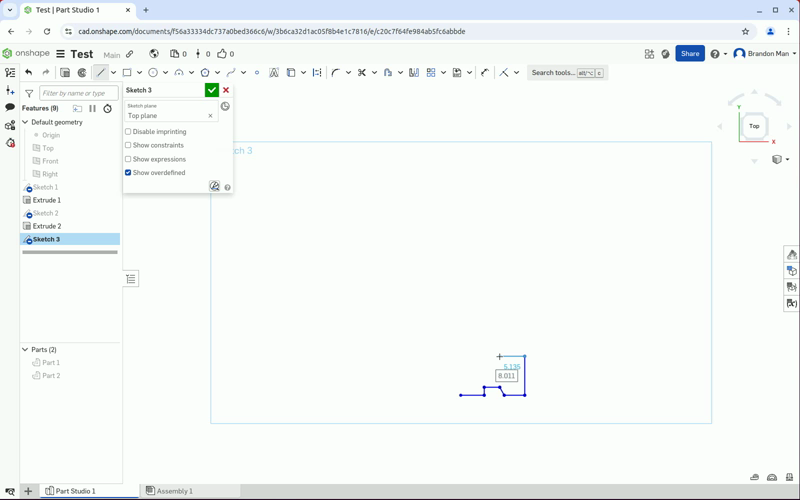
key_up(shift)
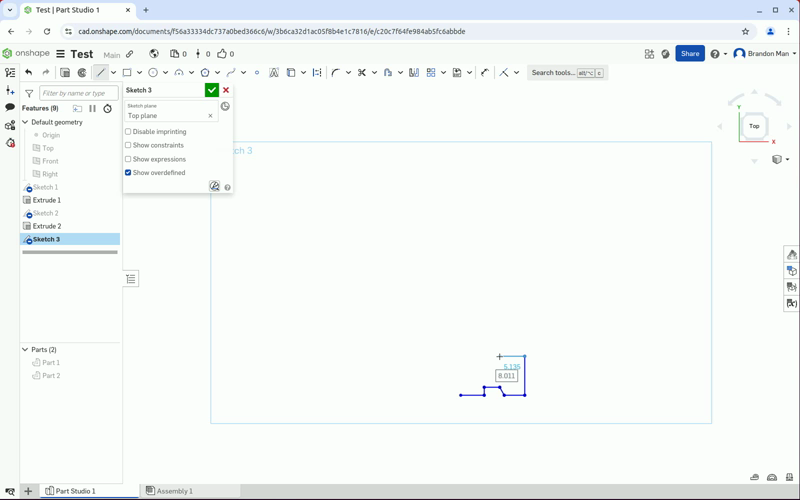
key_down(shift)
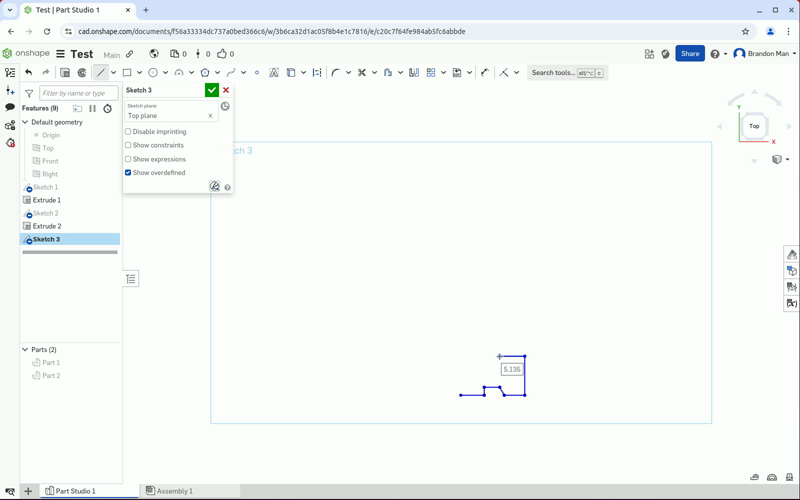
mouse_move(529, 356)
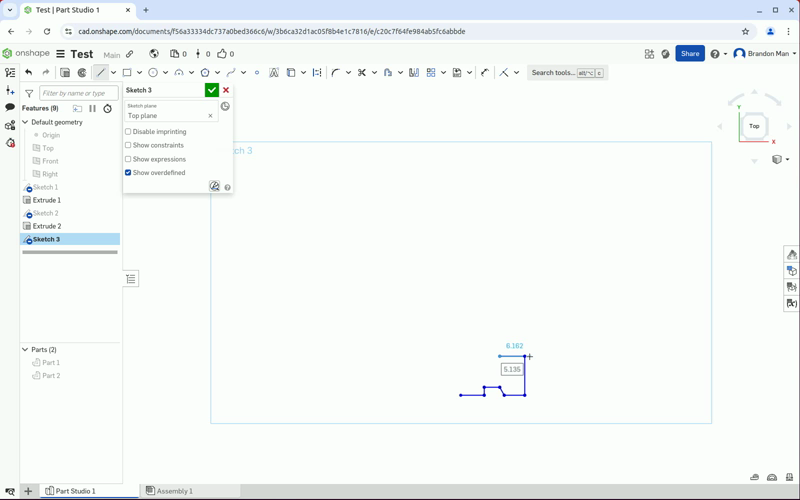
mouse_move(499, 370)
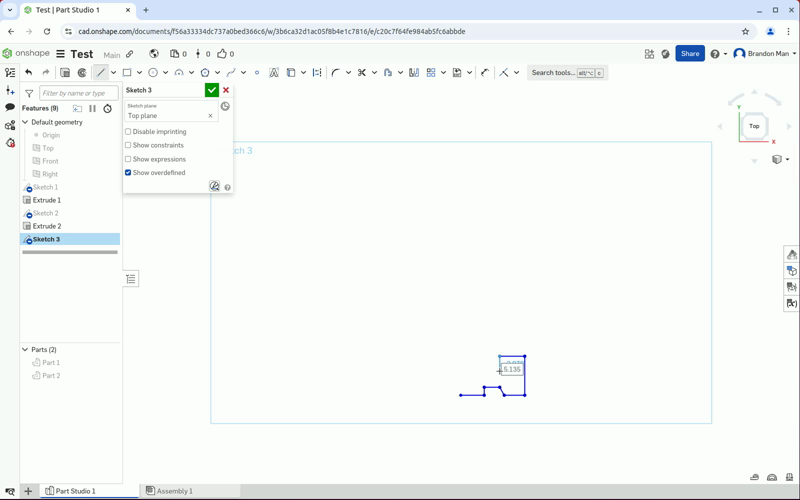
click(499, 370)
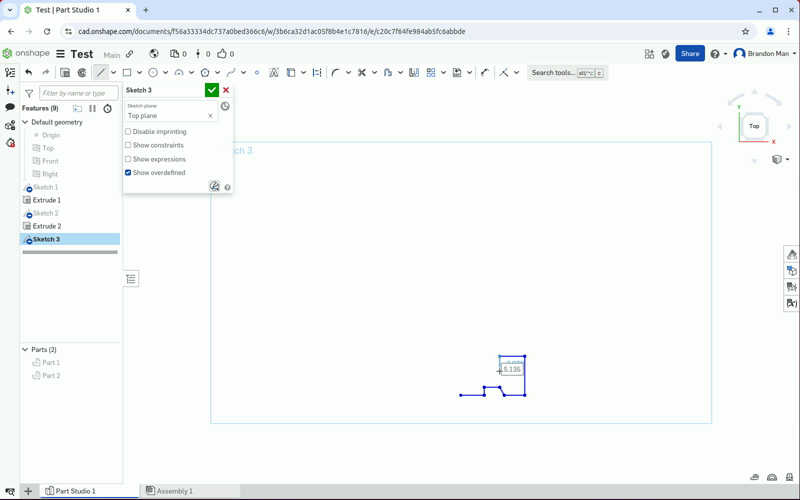
key_up(shift)
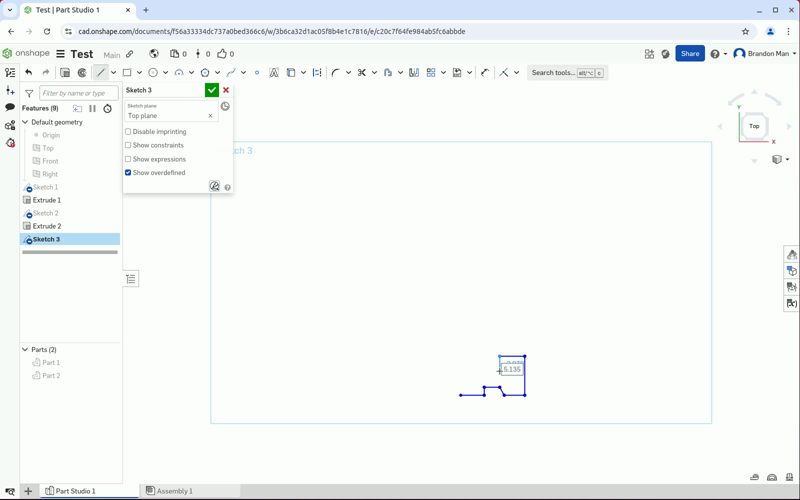
key_down(shift)
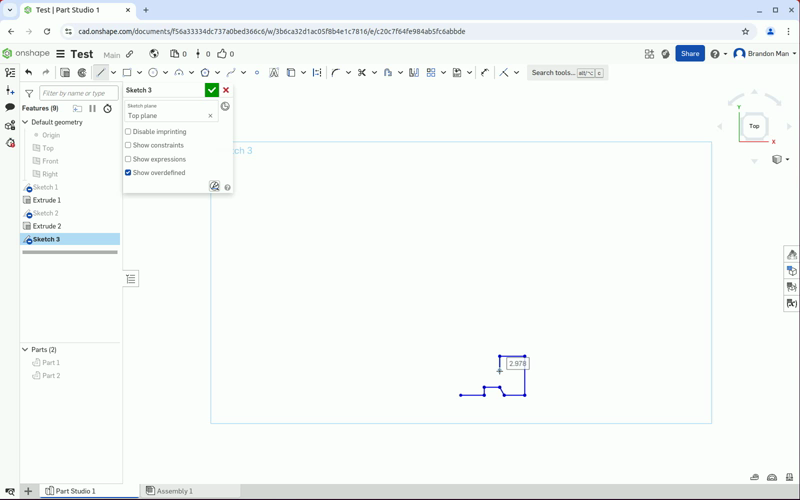
mouse_move(529, 370)
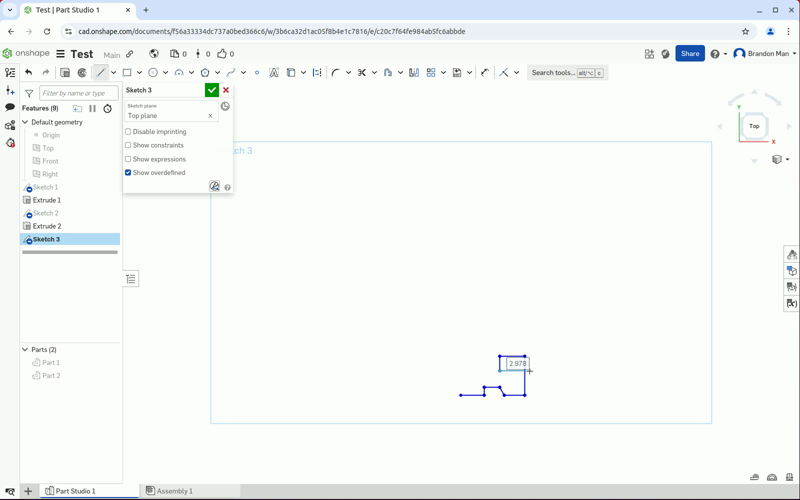
mouse_move(479, 370)
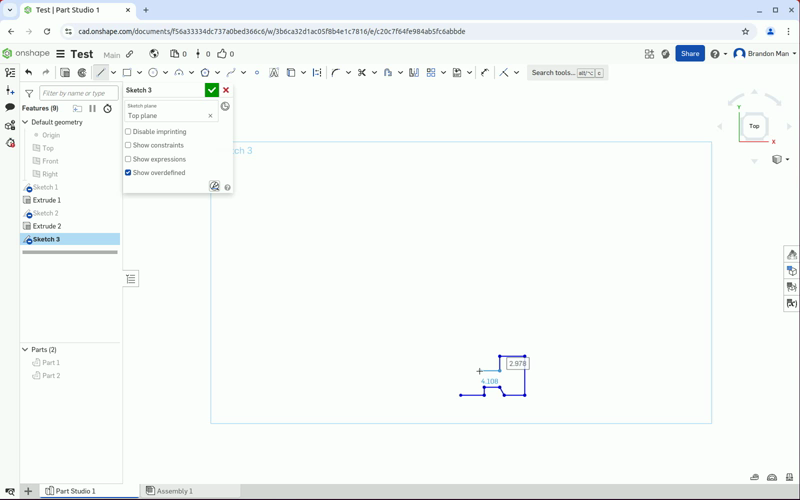
click(479, 370)
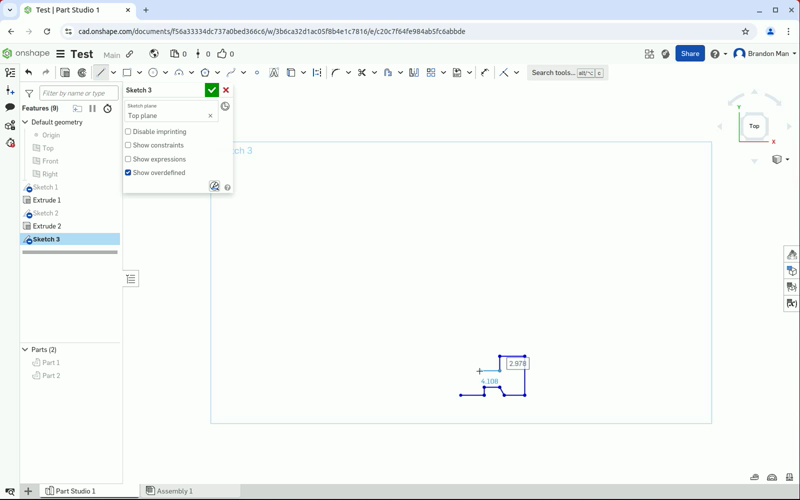
key_up(shift)
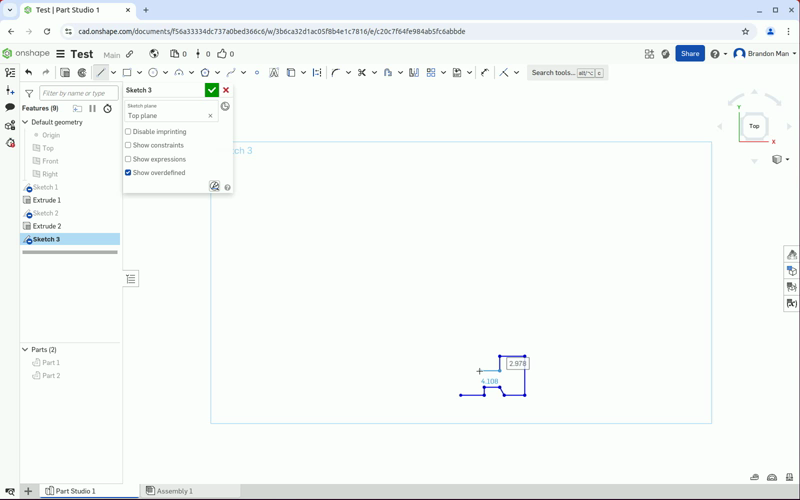
key_down(shift)
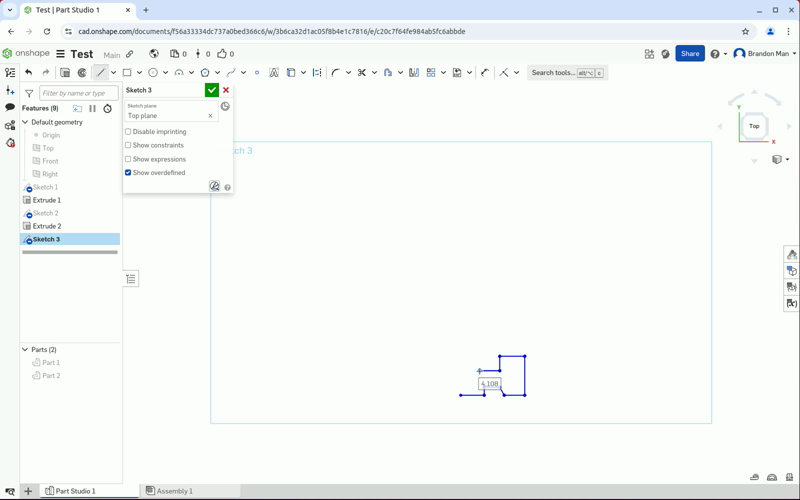
mouse_move(509, 370)
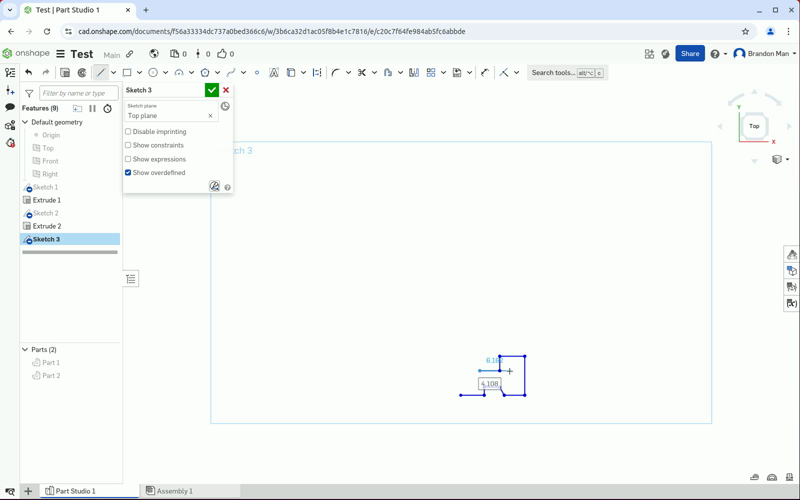
mouse_move(479, 341)
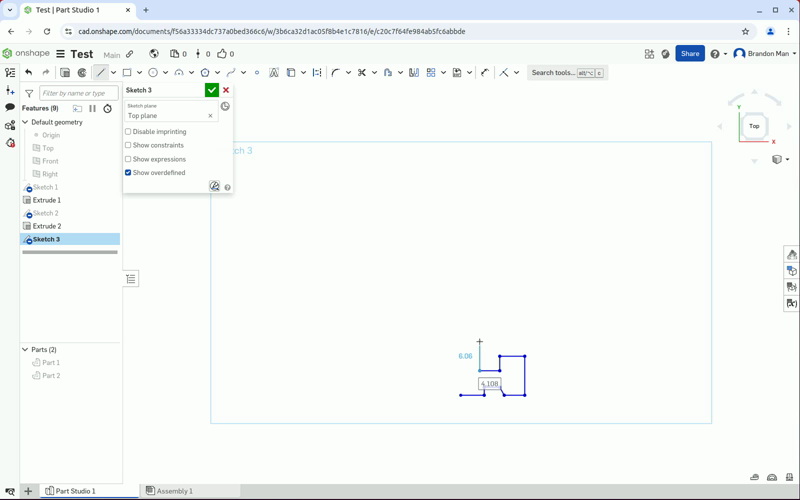
click(479, 341)
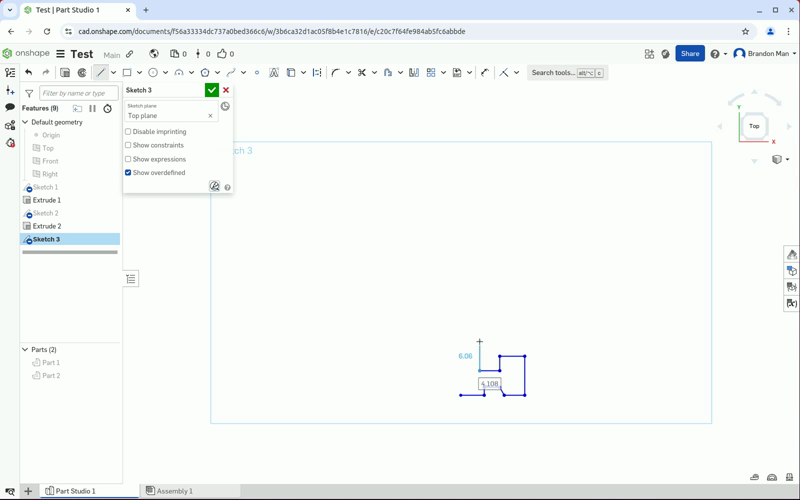
key_up(shift)
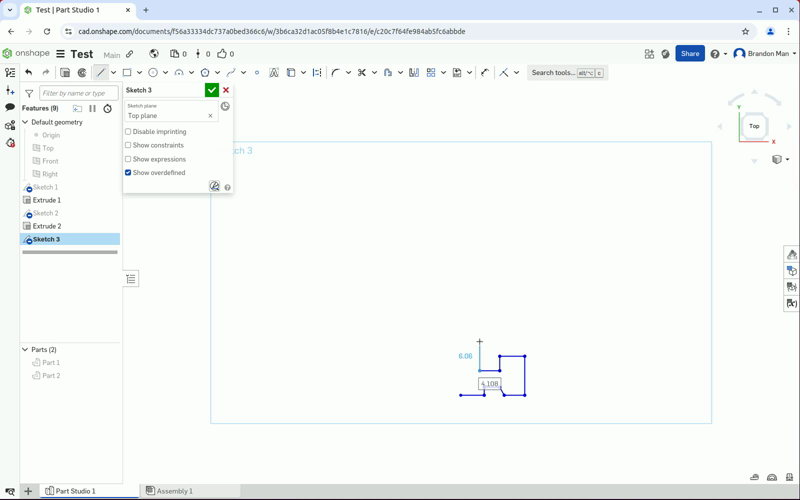
key_down(shift)
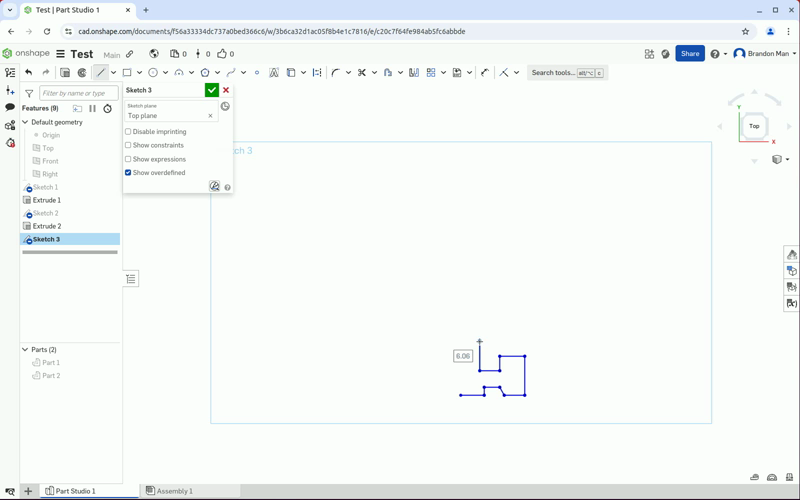
mouse_move(509, 341)
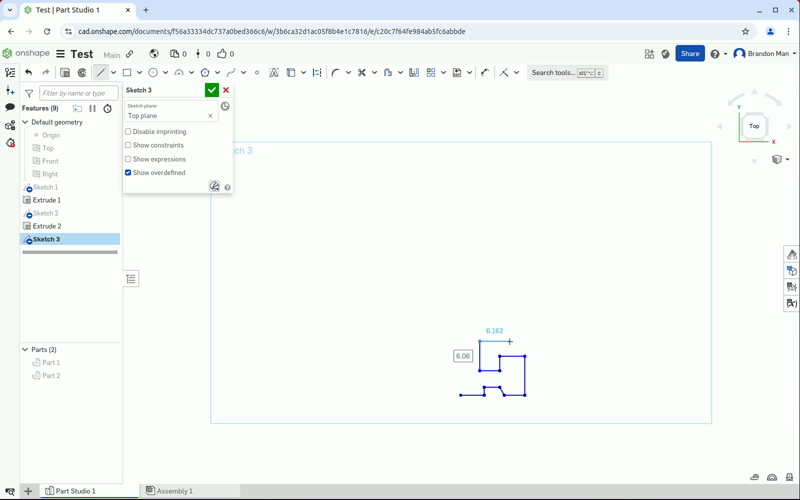
mouse_move(460, 341)
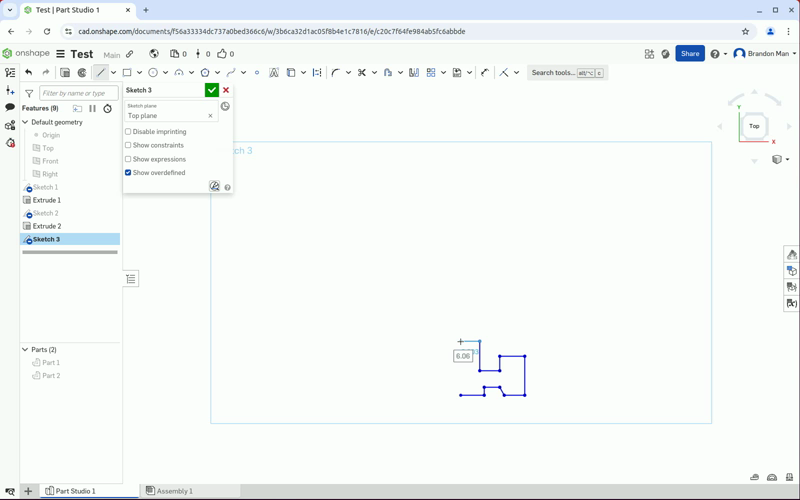
click(460, 341)
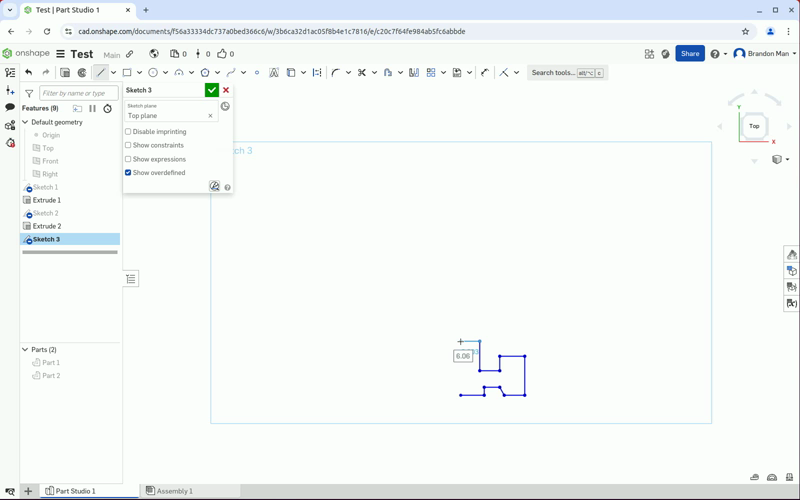
key_up(shift)
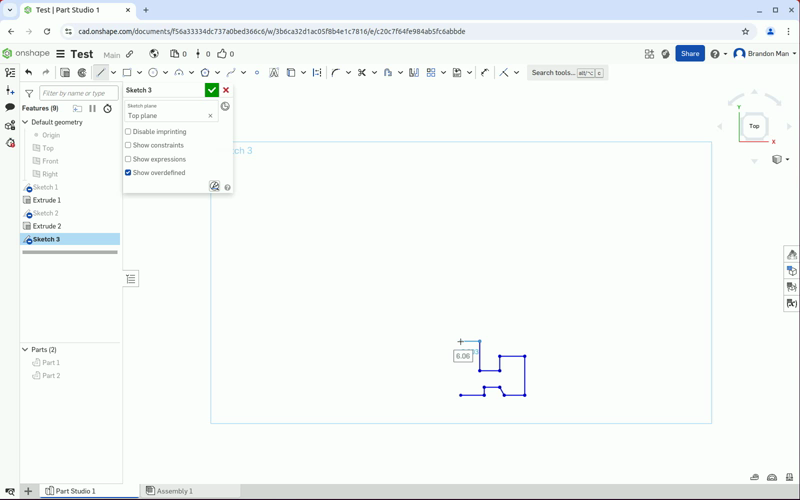
mouse_move(490, 341)
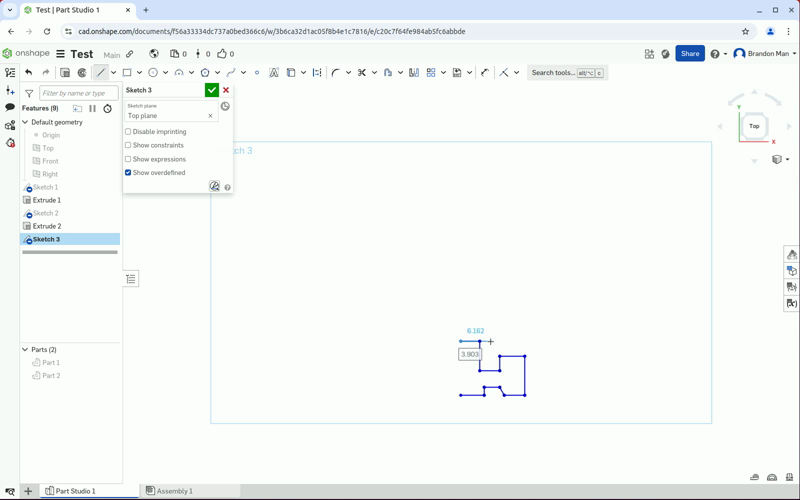
key_down(shift)
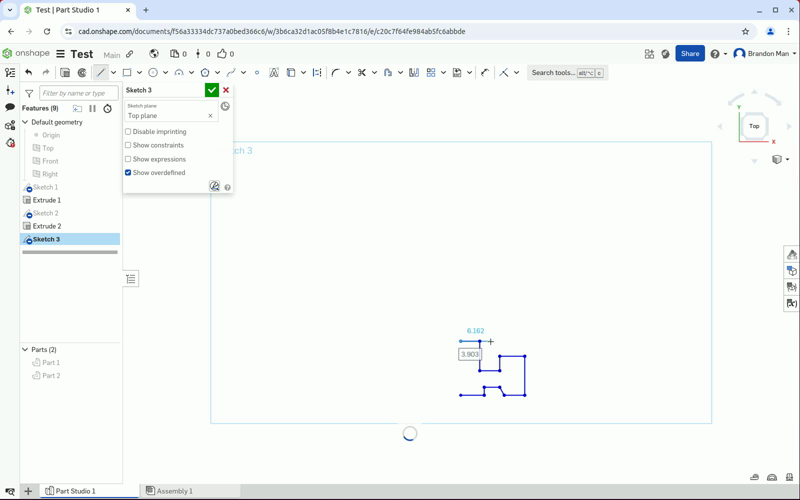
mouse_move(460, 395)
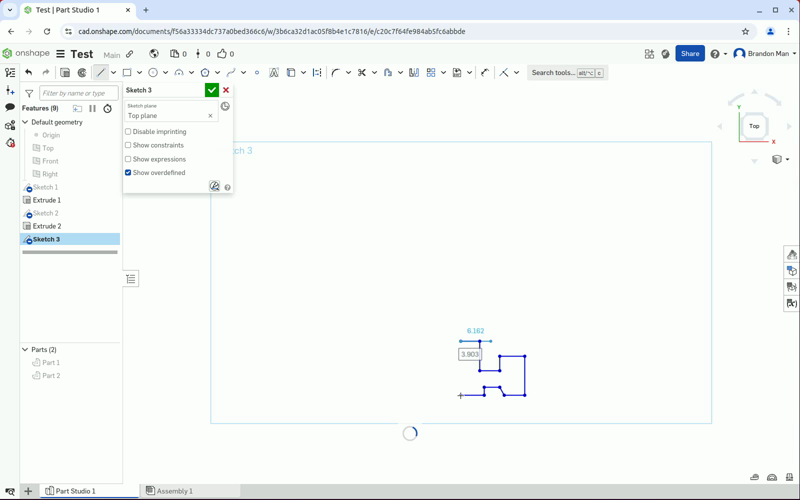
key_up(shift)
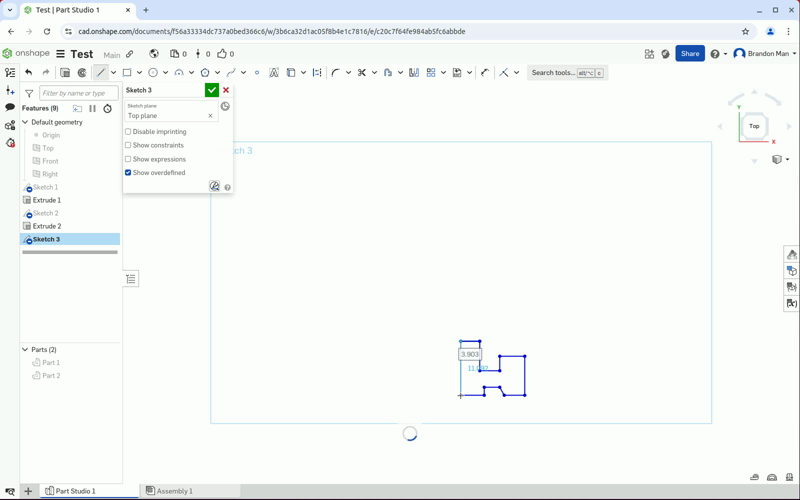
click(460, 395)
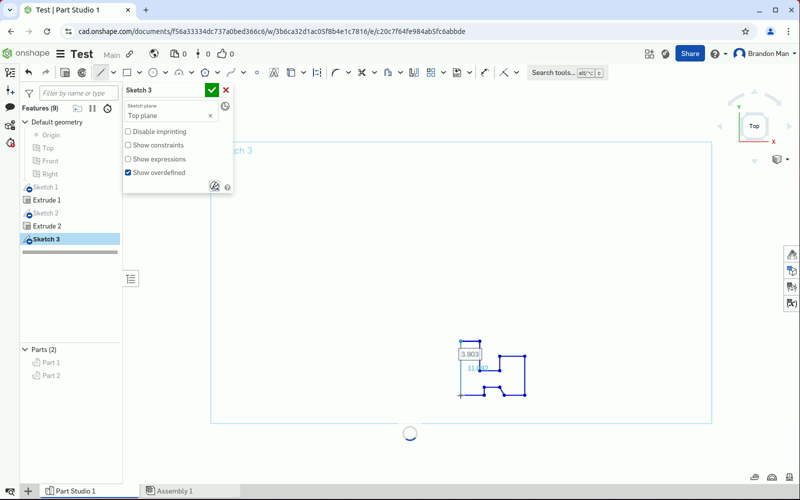
key(esc)
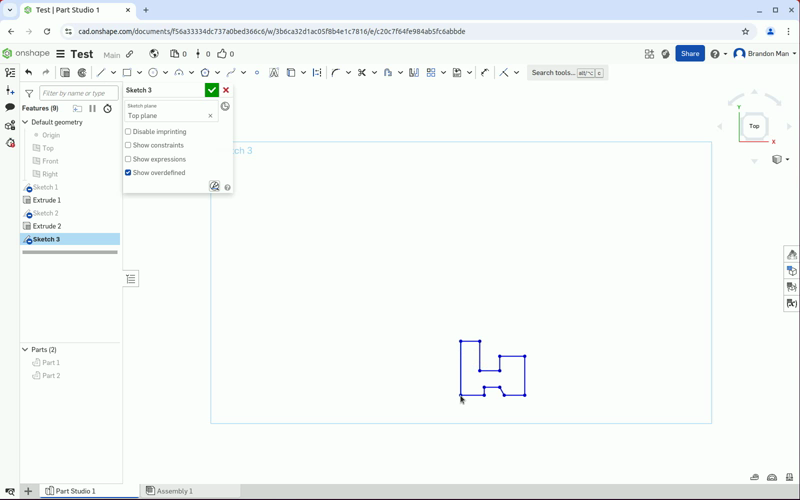
mouse_move(491, 377)
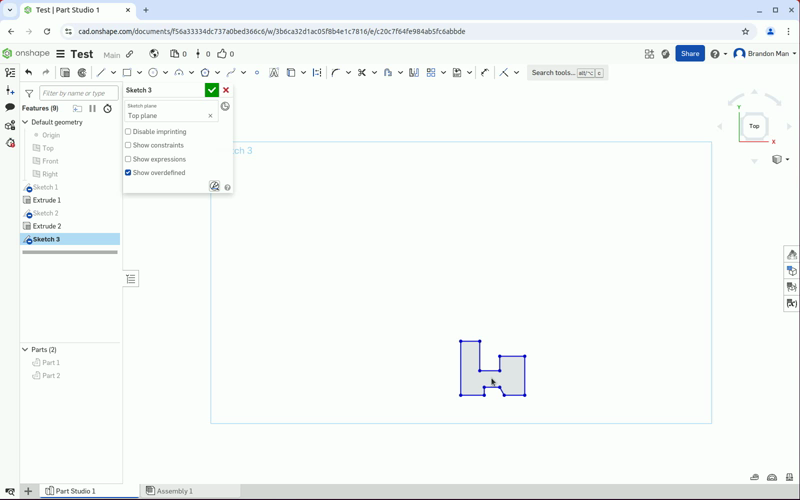
click(491, 377)
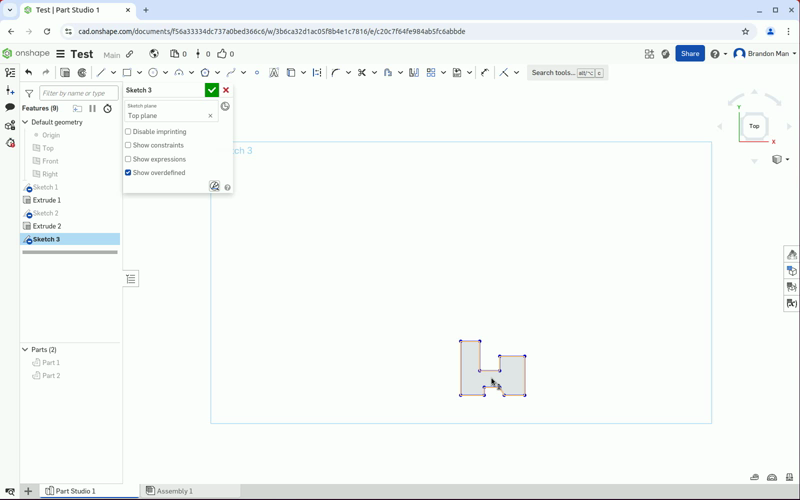
mouse_move(73, 352)
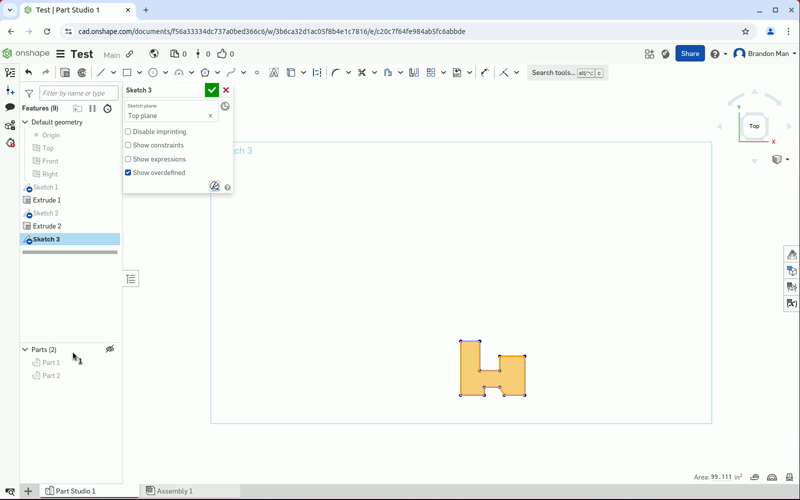
key(shift+y)
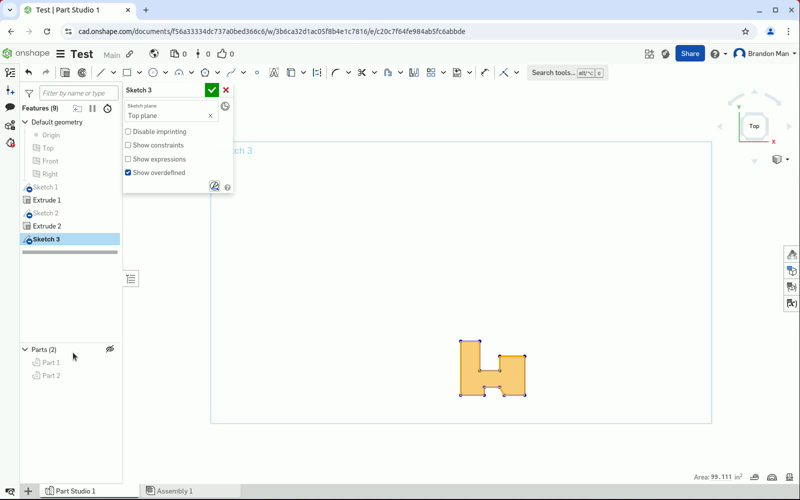
key(shift+e)
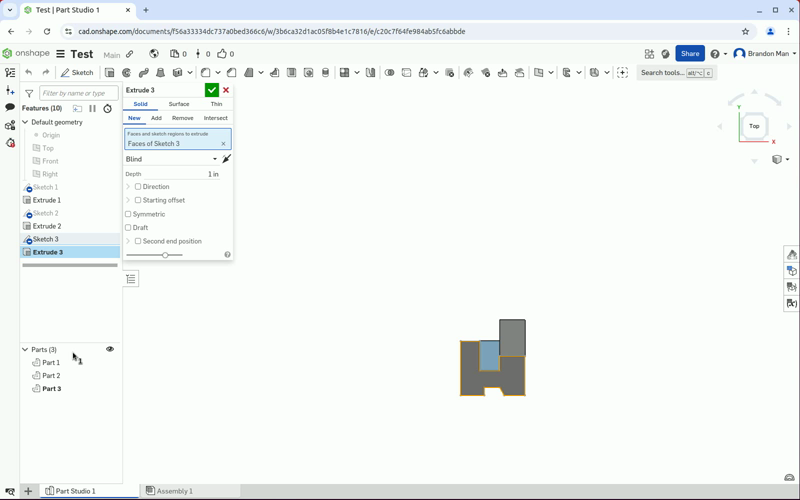
mouse_move(143, 106)
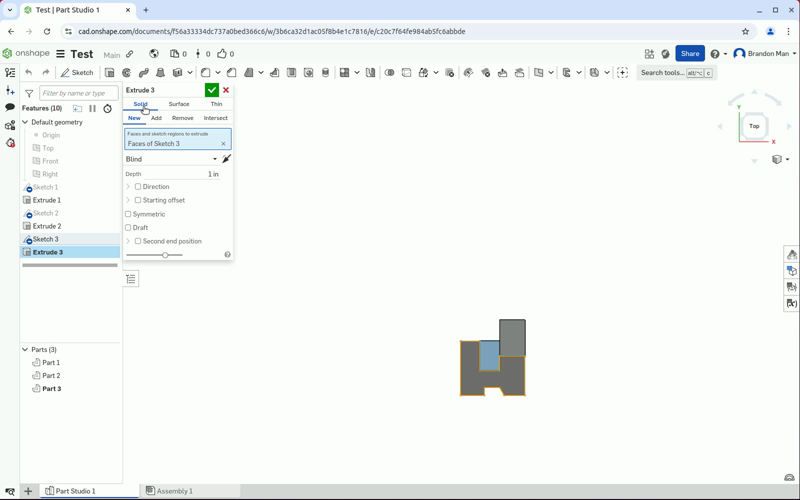
click(143, 106)
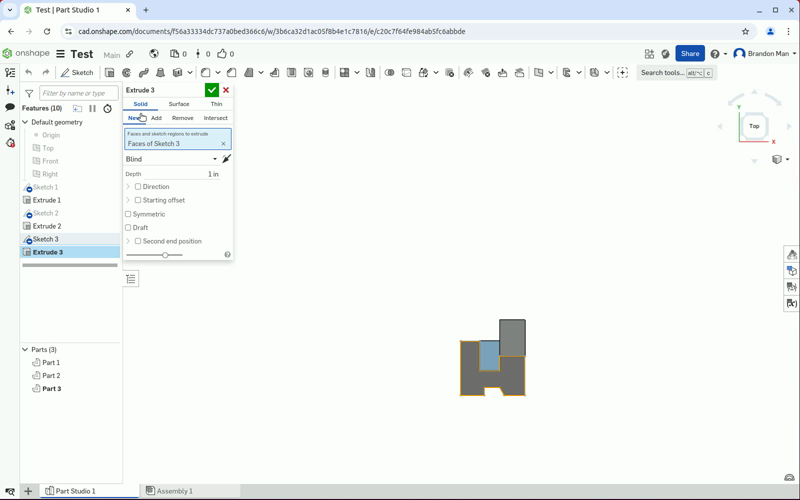
mouse_move(137, 120)
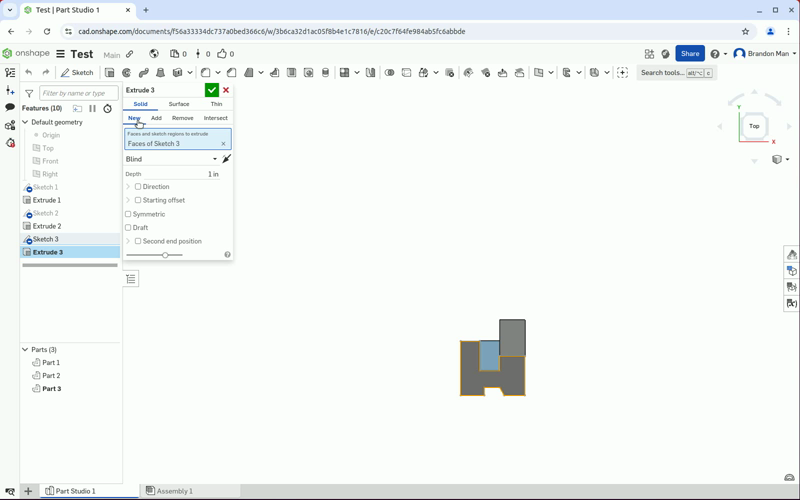
click(137, 120)
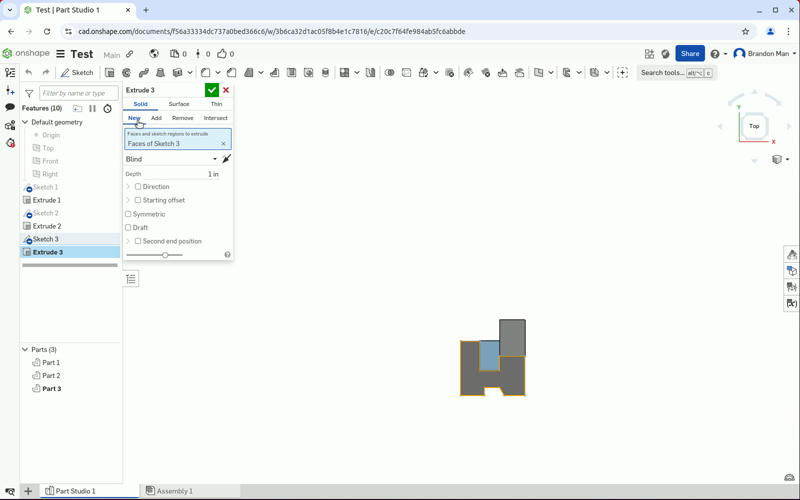
key(tab, 4)
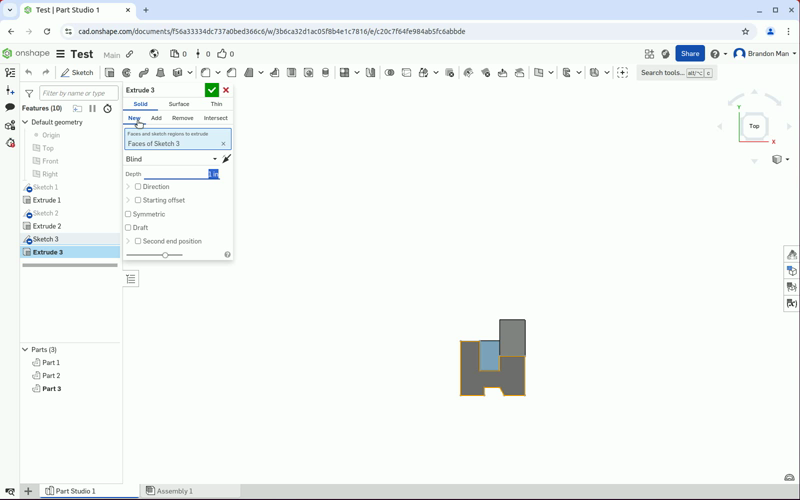
text(-0.241)
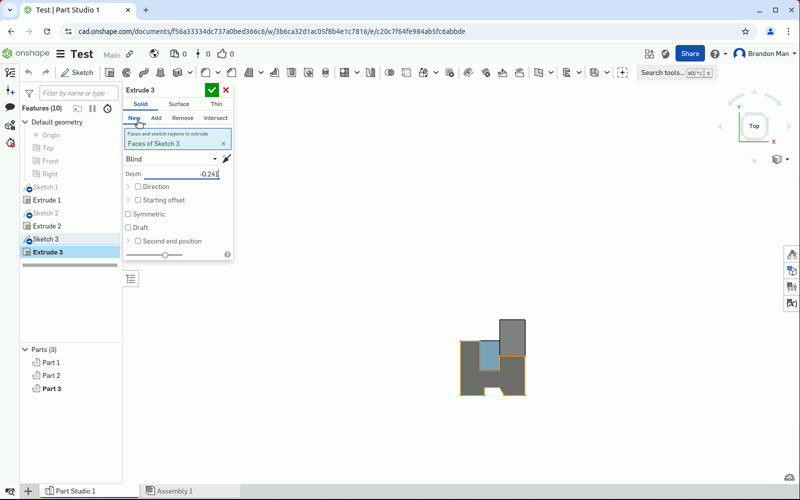
key(enter)
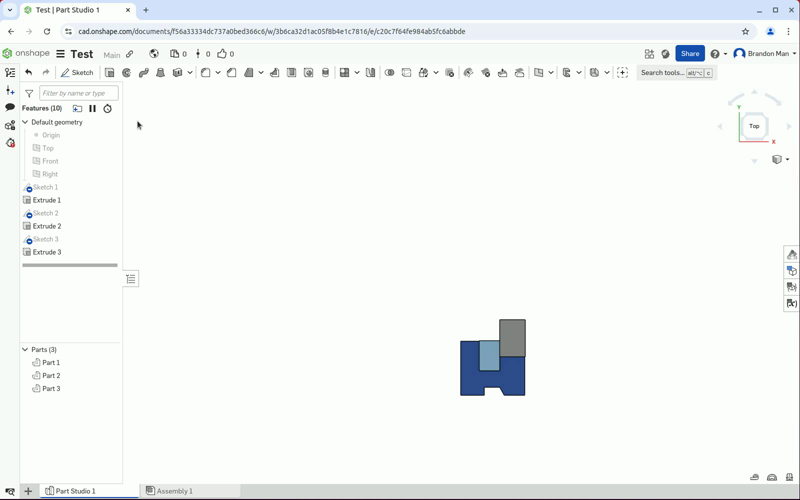
key(shift+h)
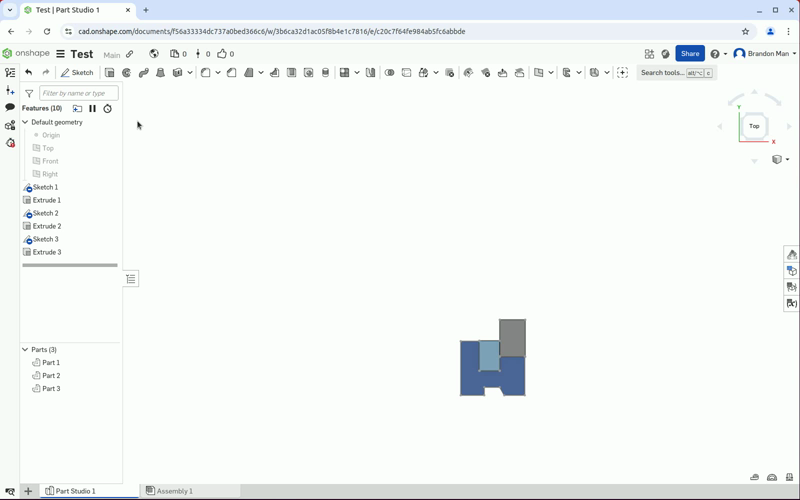
key(shift+h)
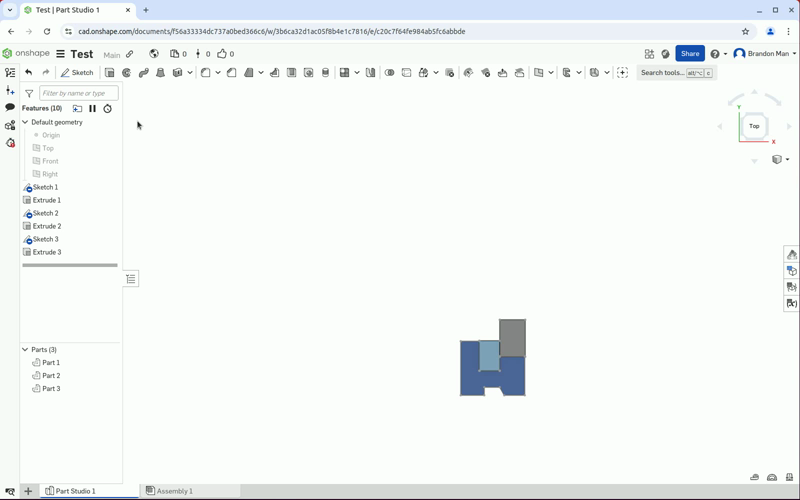
key(shift+7)
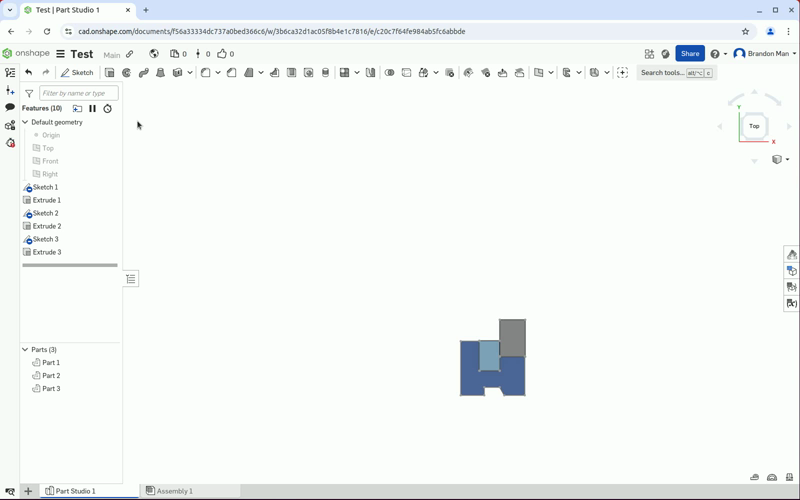
key(up, 3)
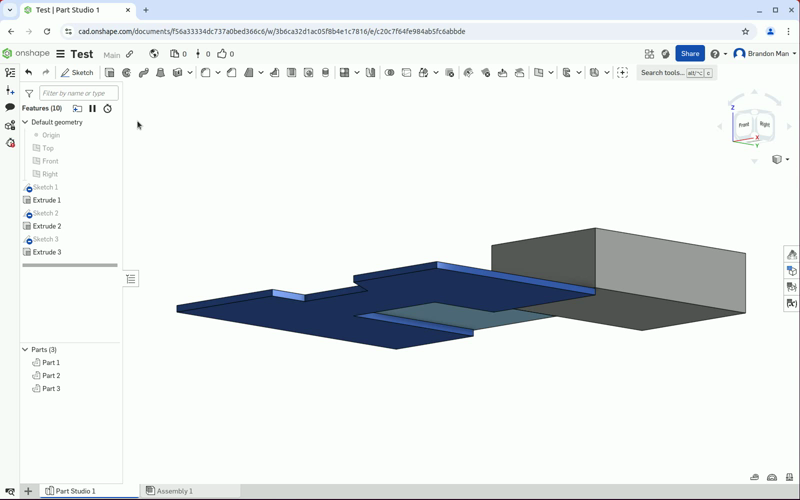
key(left, 3)
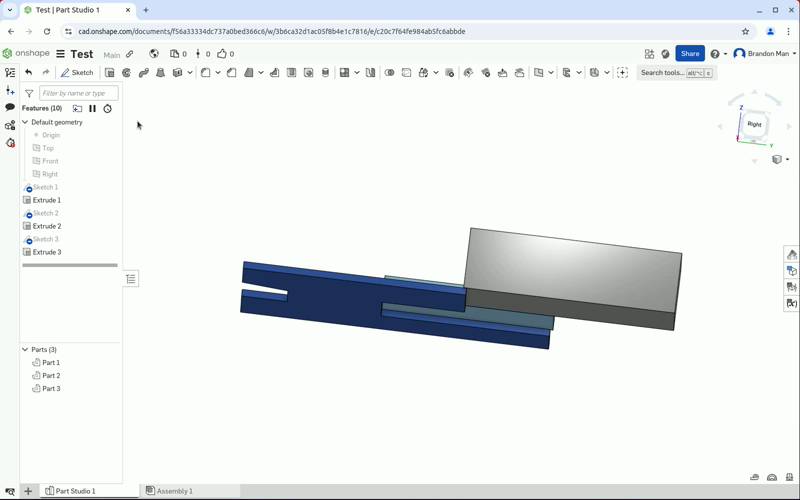
key(right, 3)
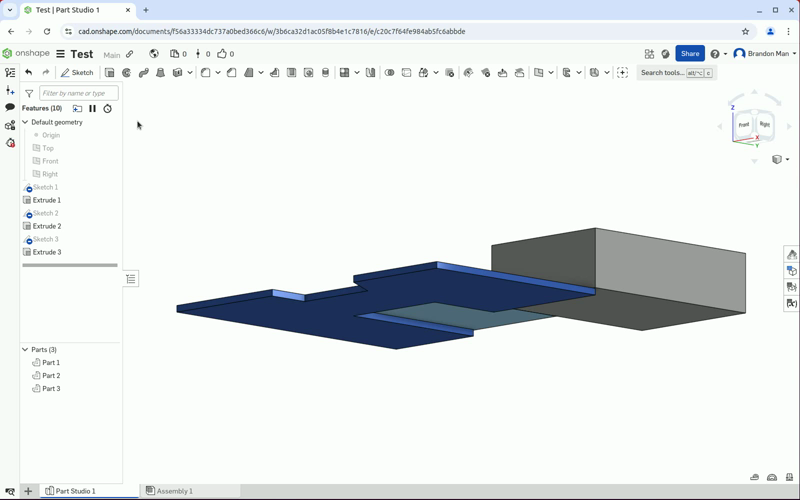
key(down, 3)
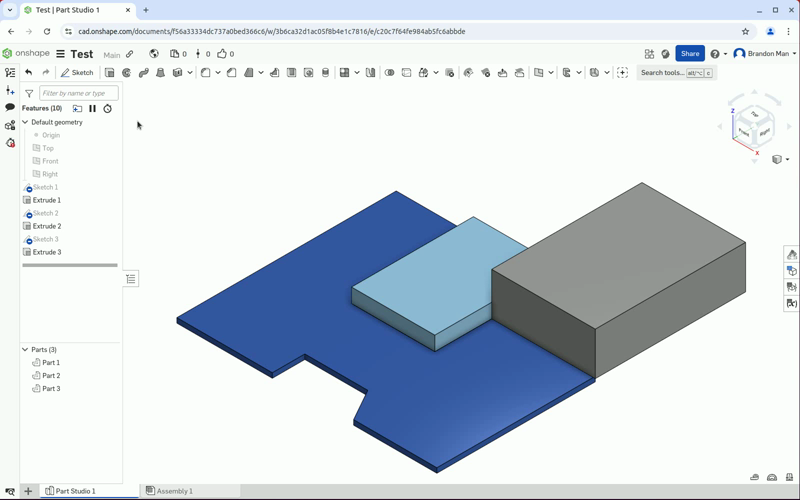
mouse_move(73, 189)
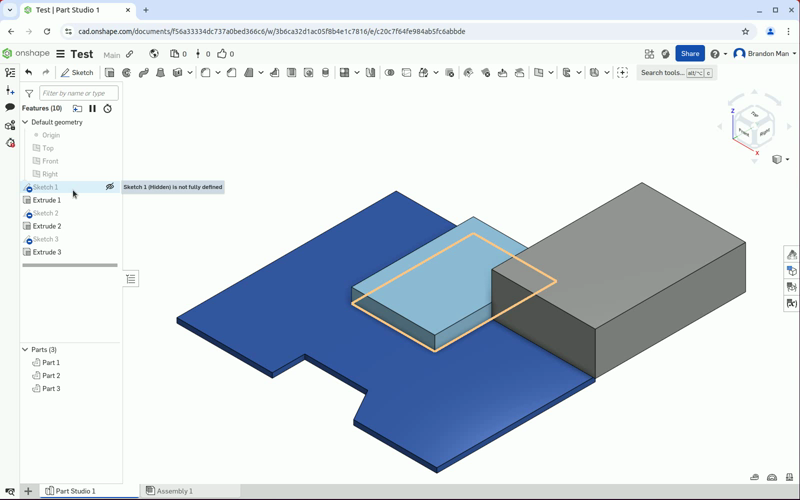
click(73, 189)